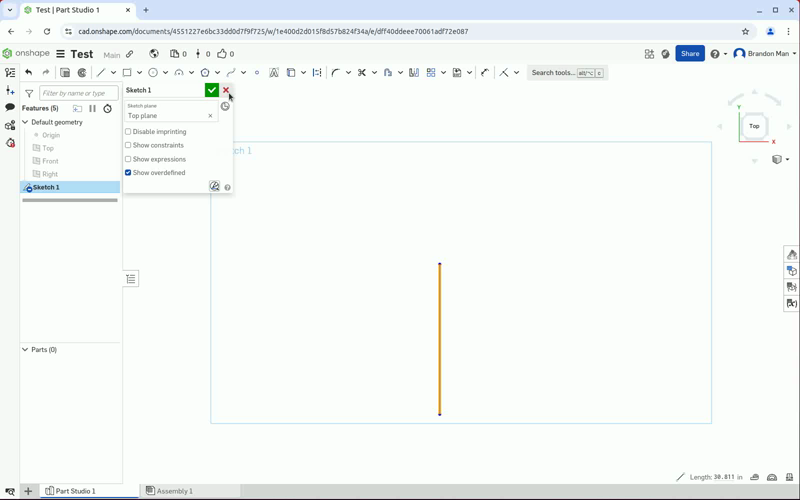
key(shift+h)
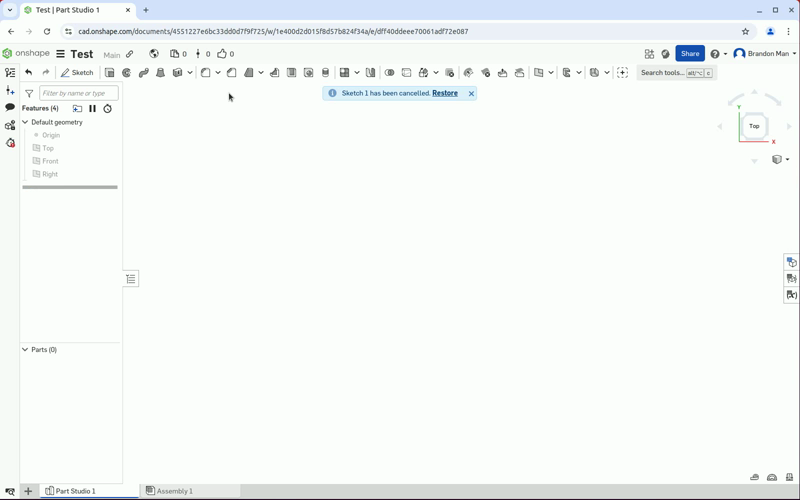
mouse_move(73, 352)
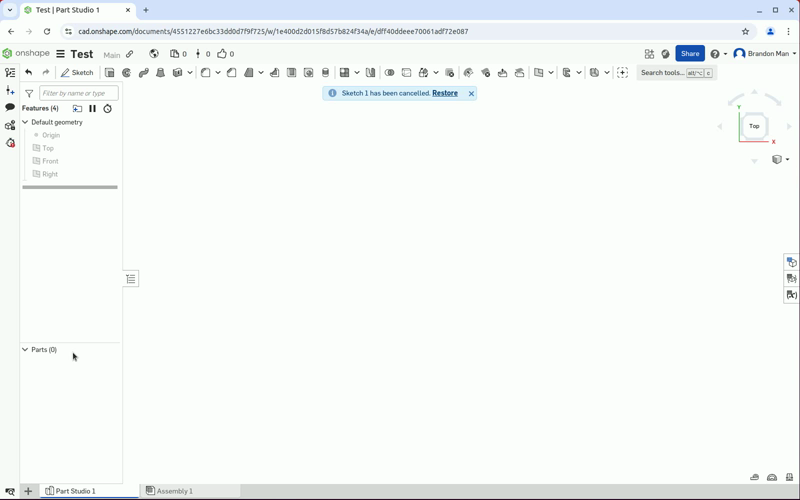
key(y)
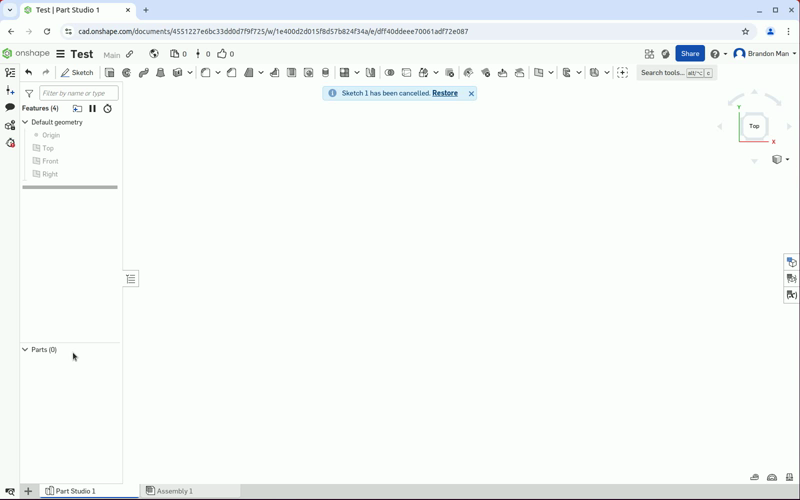
key(shift+p)
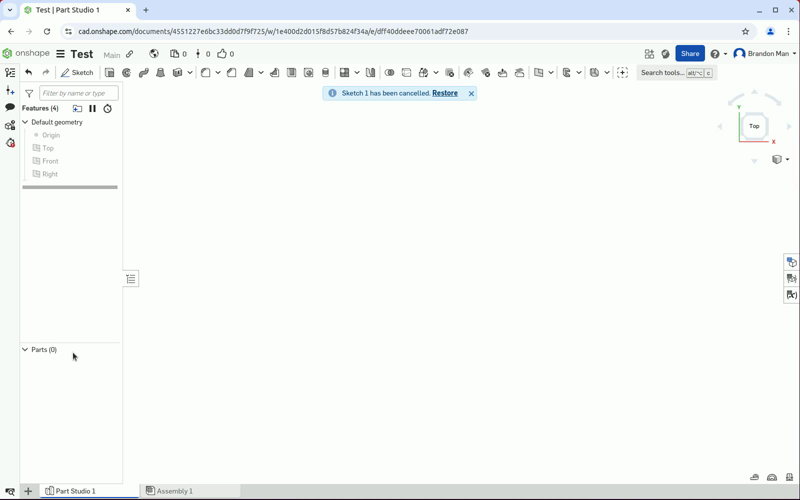
key(space)
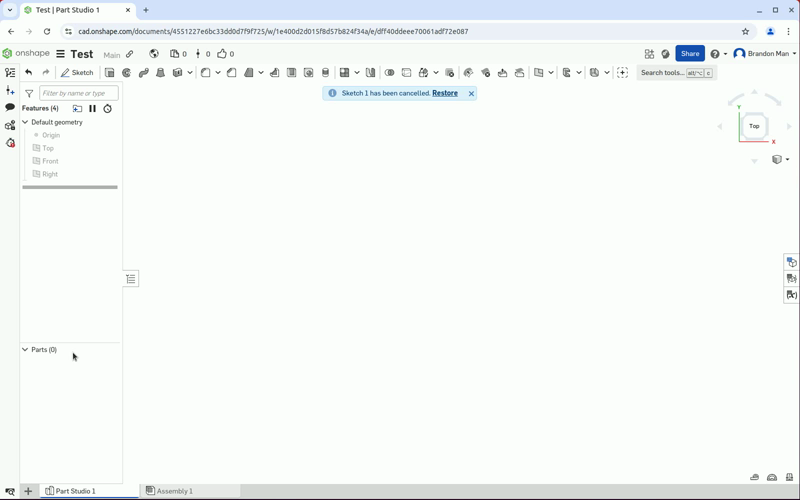
key_down(shift)
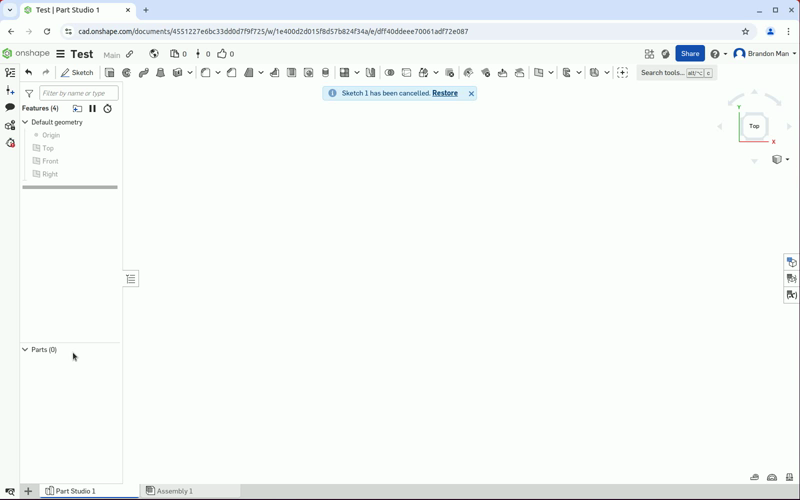
key(up)
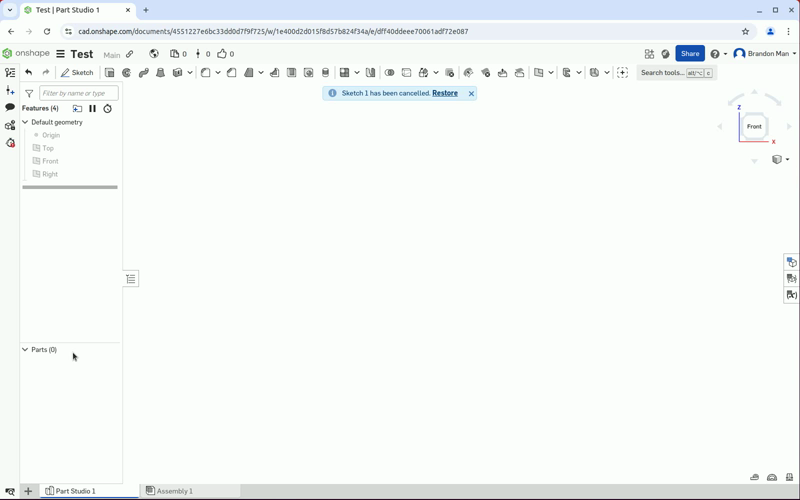
key_up(shift)
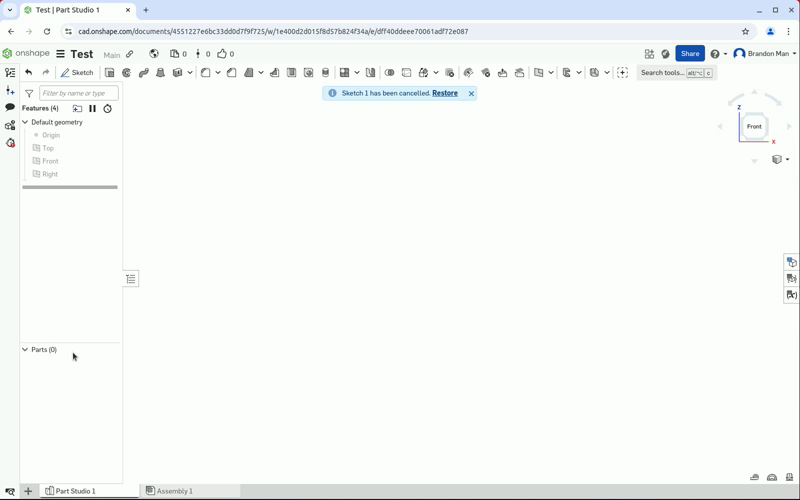
mouse_move(73, 352)
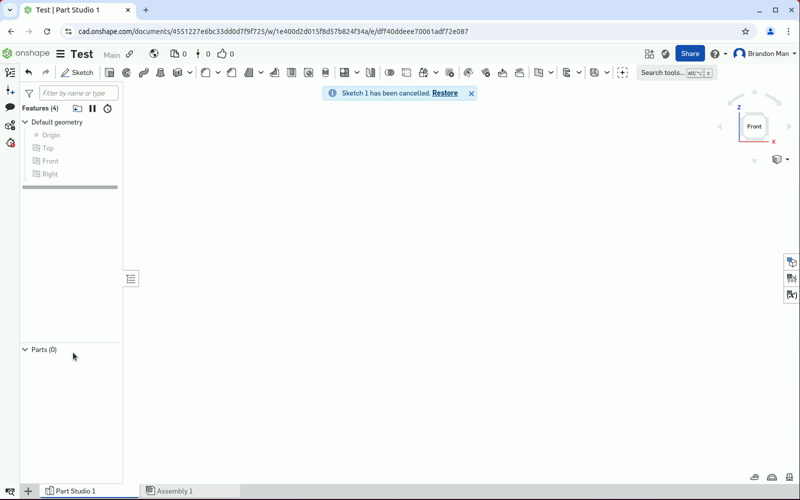
key(shift+y)
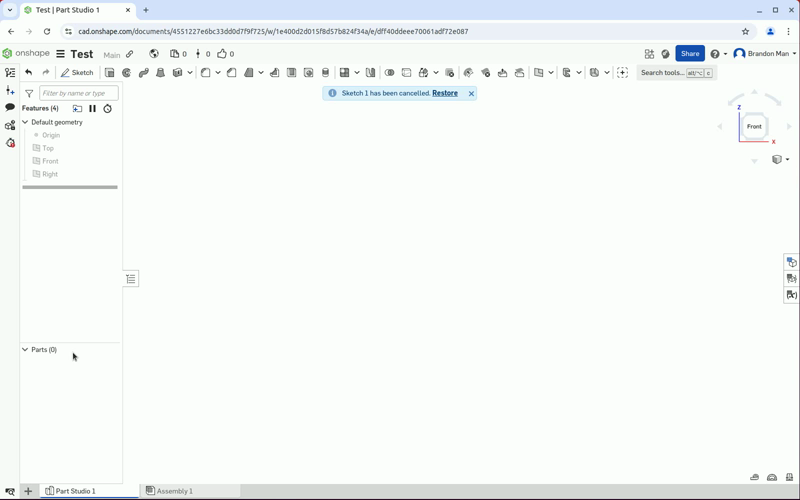
key(shift+s)
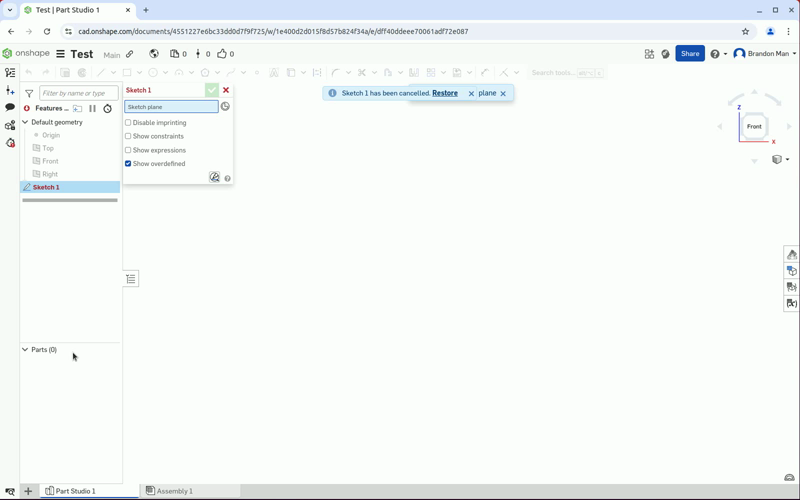
mouse_move(73, 163)
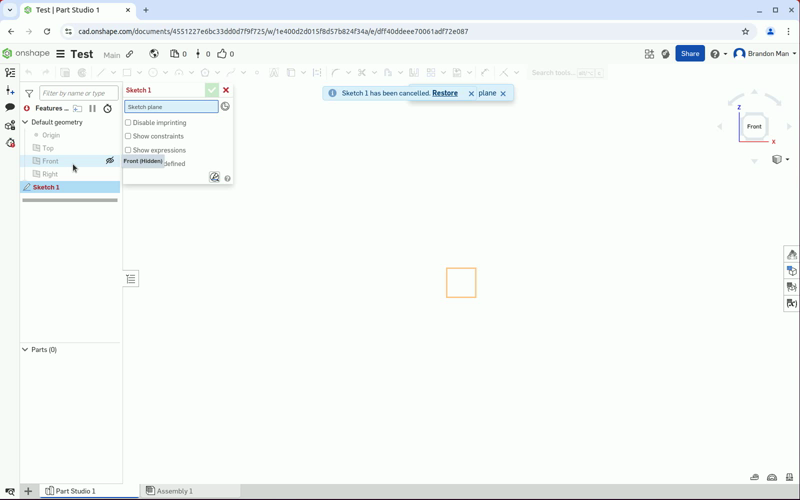
click(73, 163)
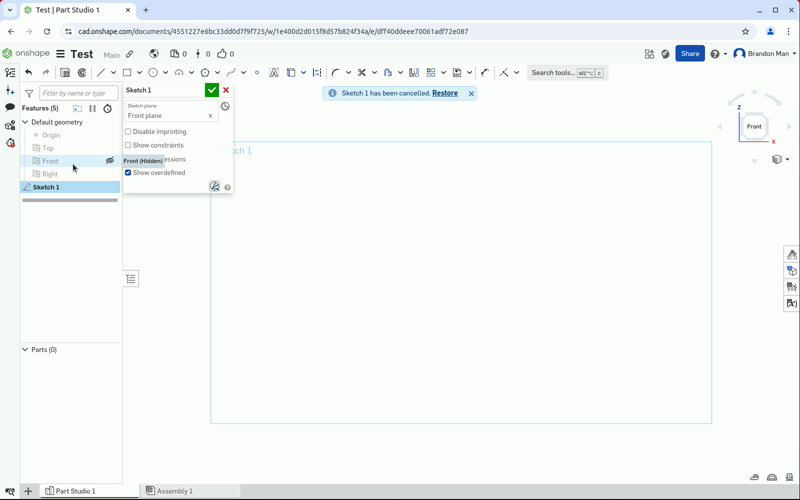
mouse_move(73, 352)
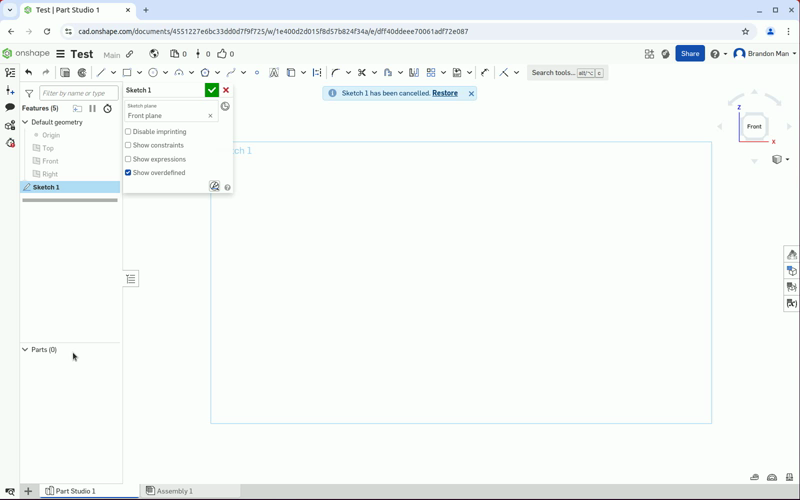
key(y)
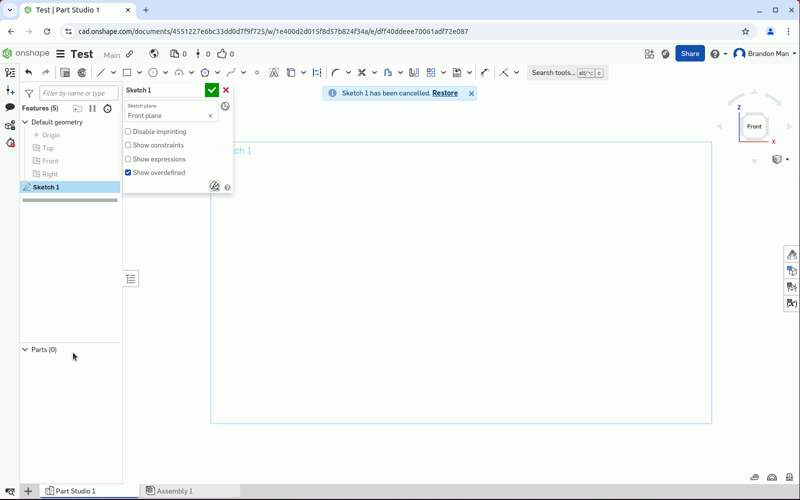
key(l)
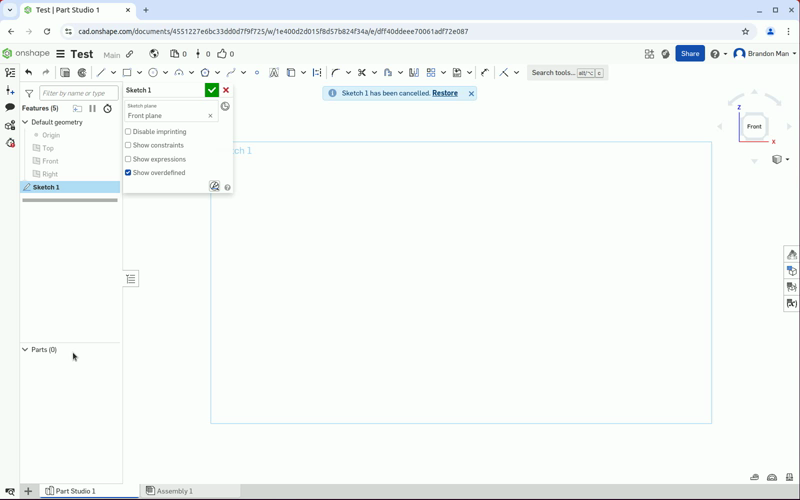
key_down(shift)
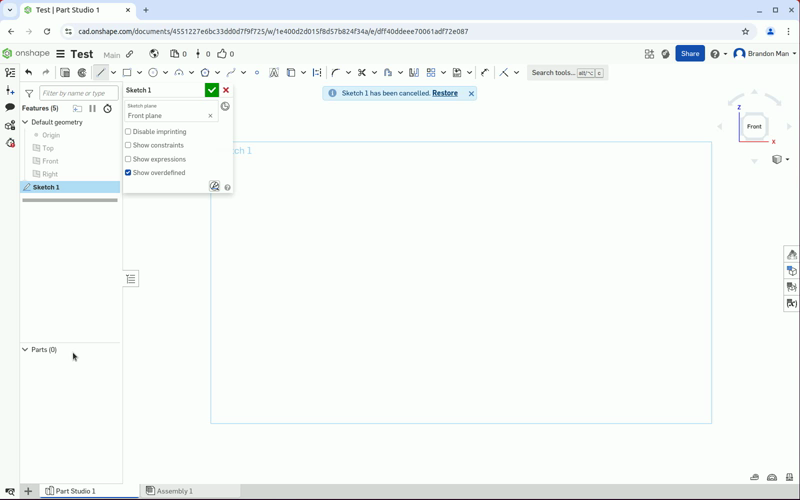
mouse_move(450, 282)
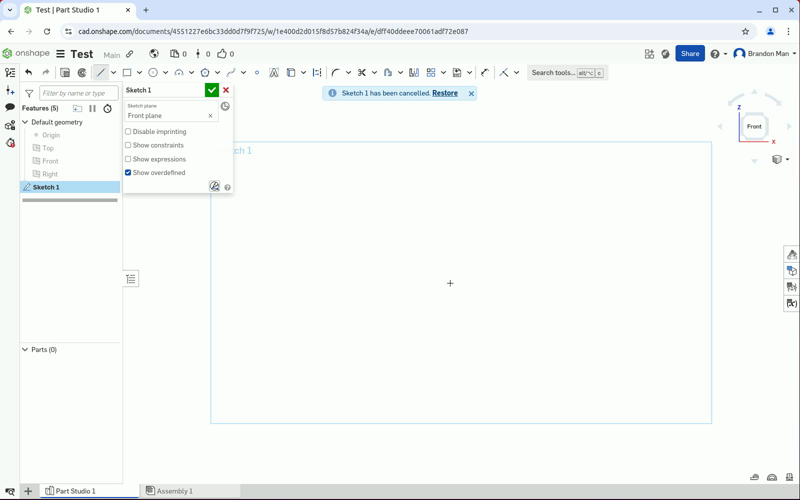
click(450, 282)
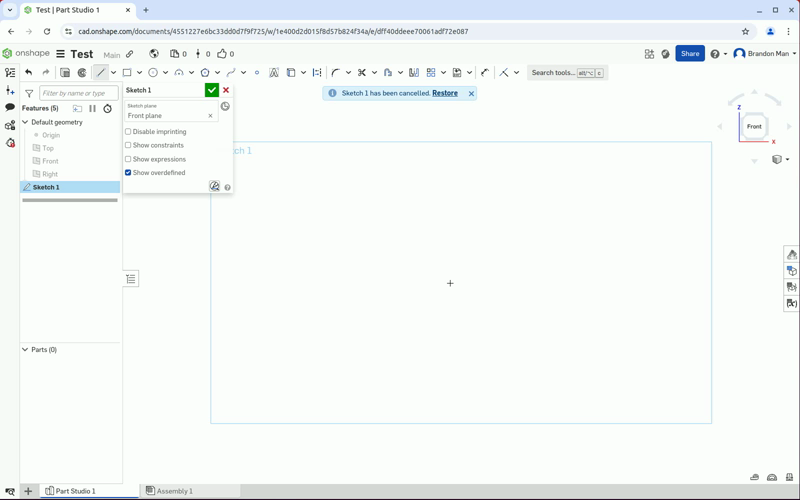
key_up(shift)
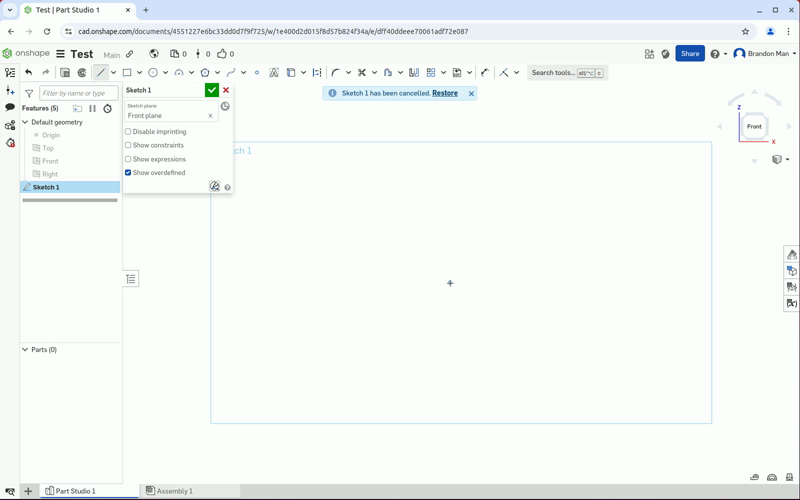
key_down(shift)
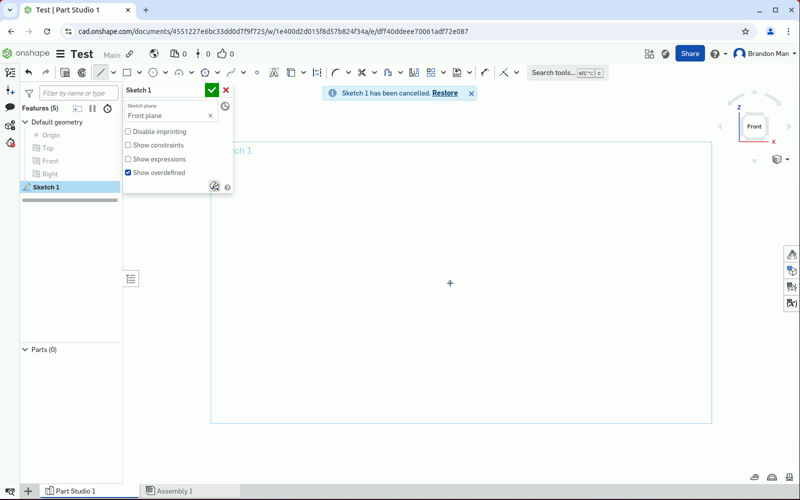
mouse_move(480, 282)
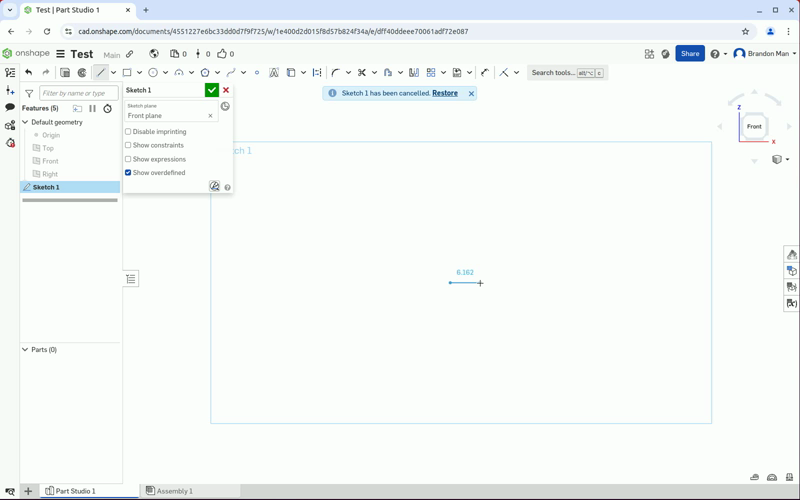
mouse_move(461, 282)
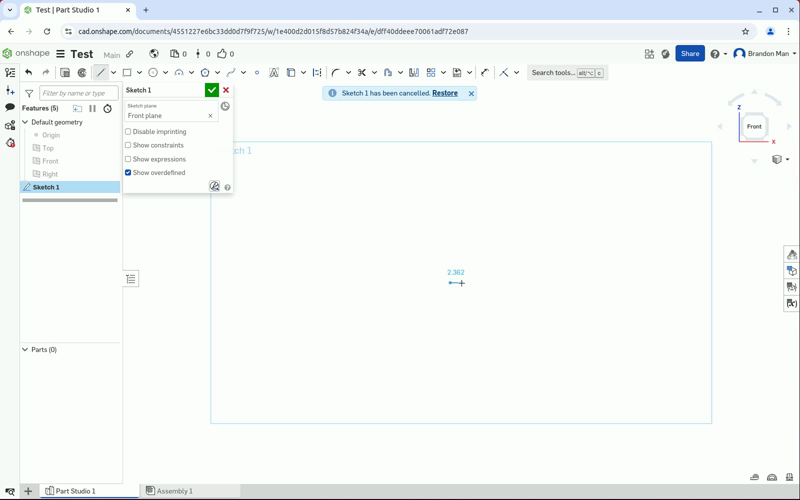
click(461, 282)
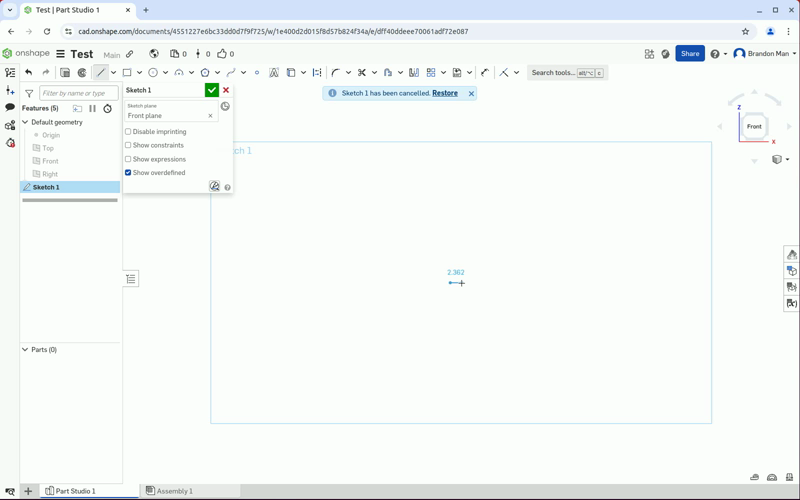
key_up(shift)
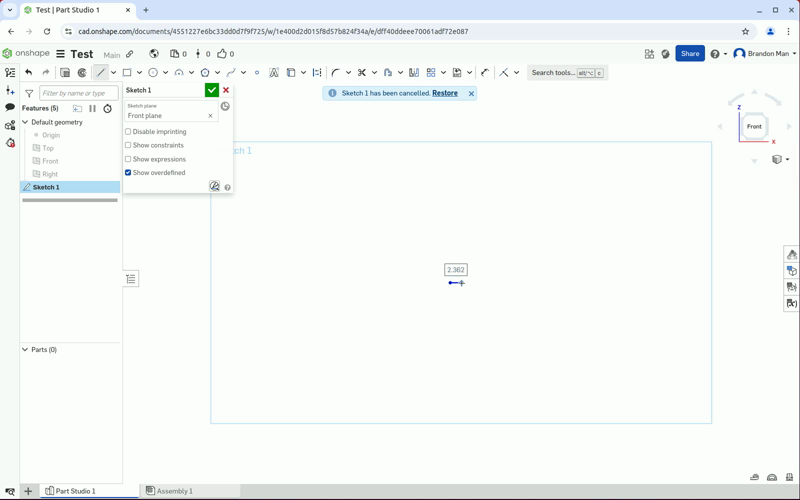
key_down(shift)
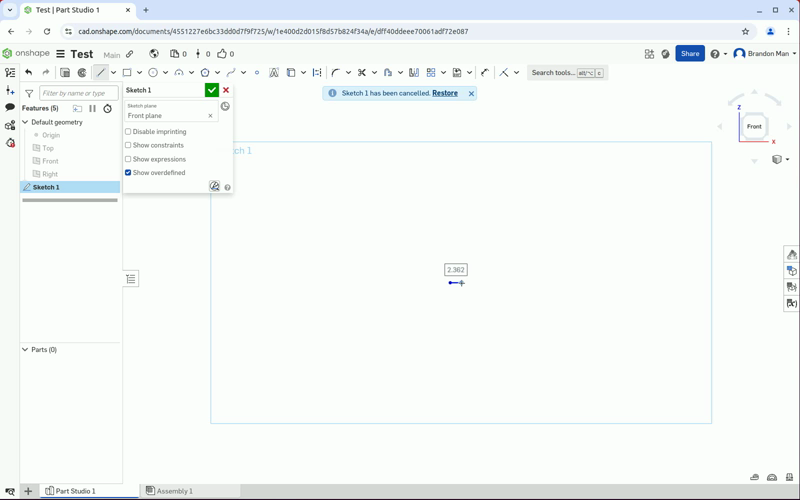
mouse_move(491, 282)
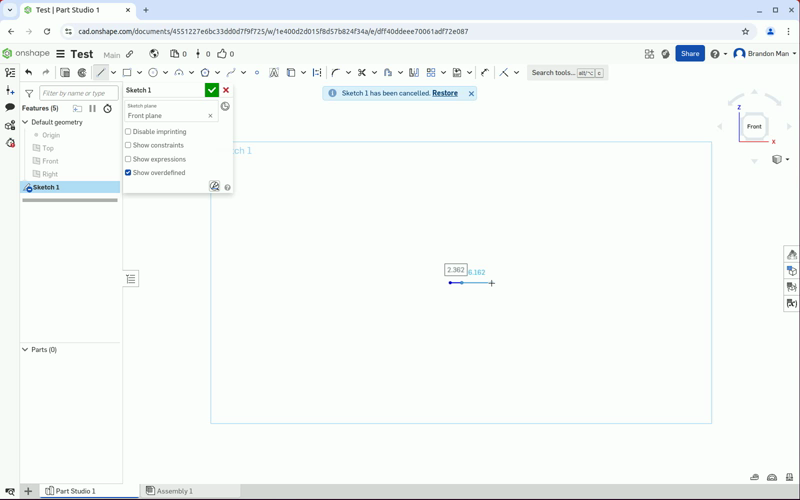
mouse_move(461, 249)
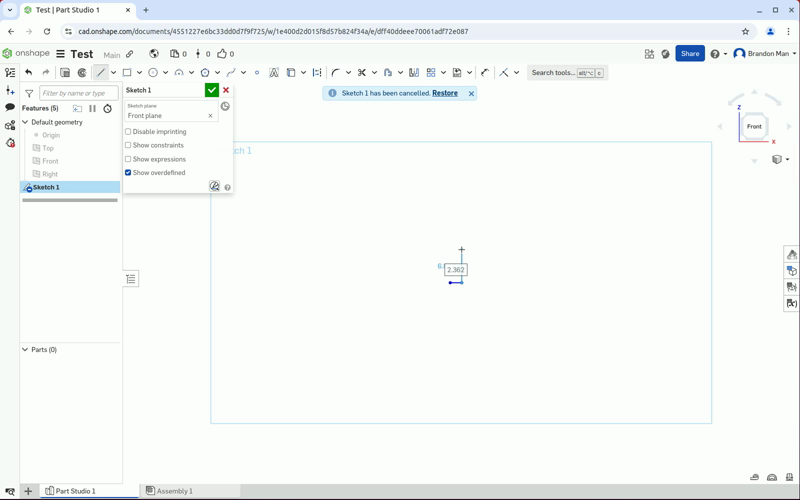
click(461, 249)
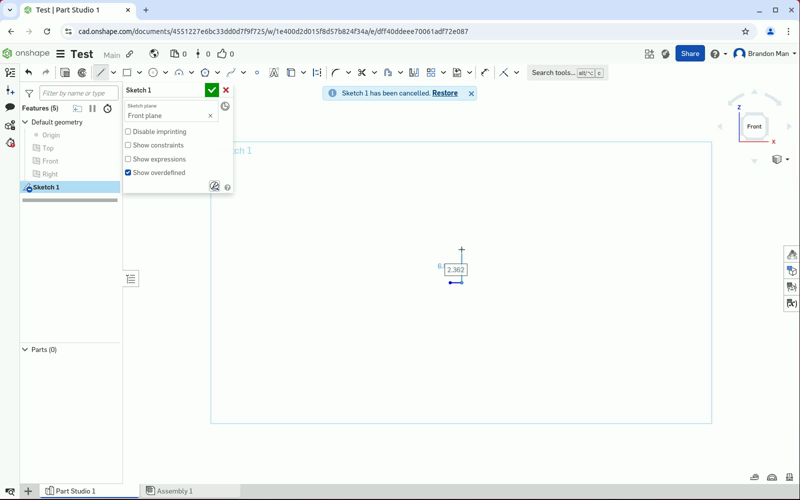
key_up(shift)
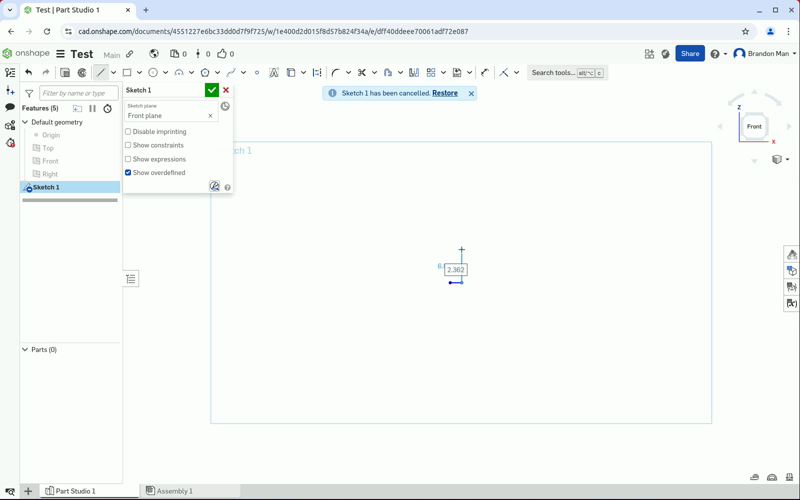
key_down(shift)
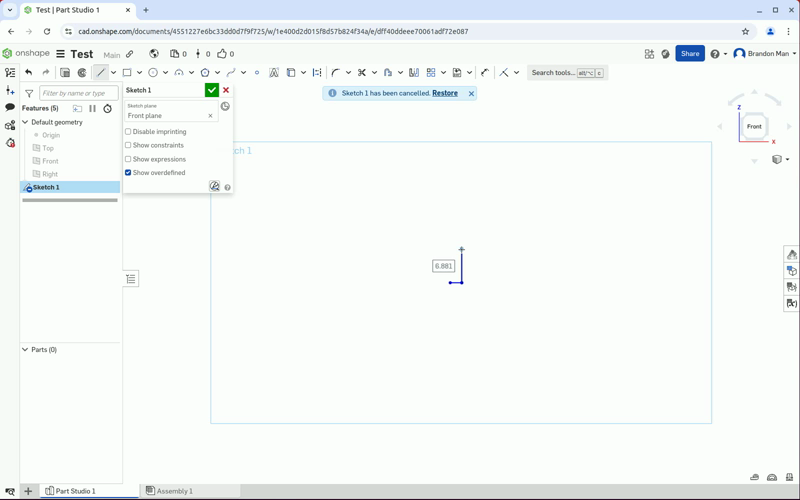
mouse_move(491, 249)
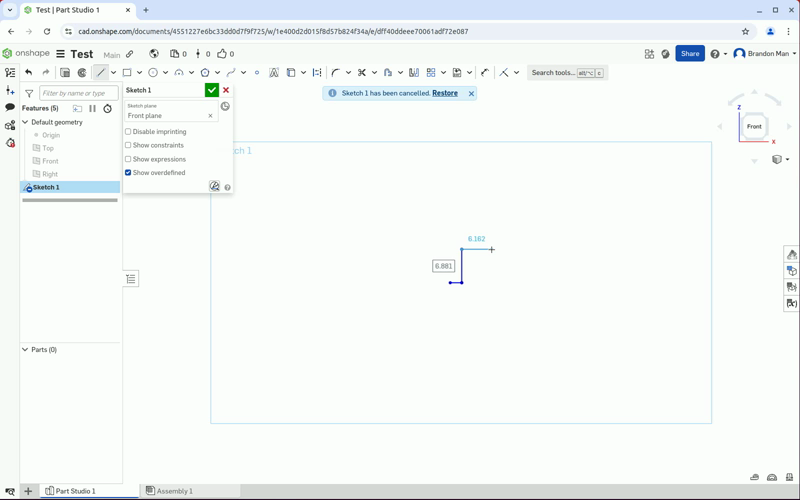
mouse_move(450, 249)
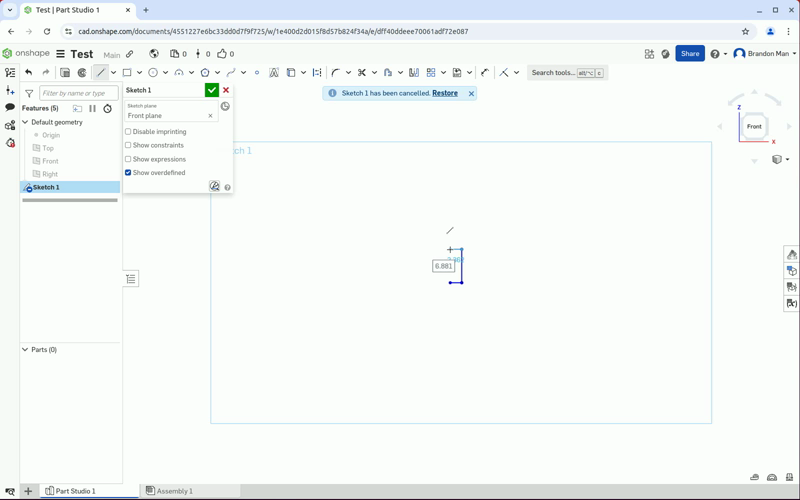
click(450, 249)
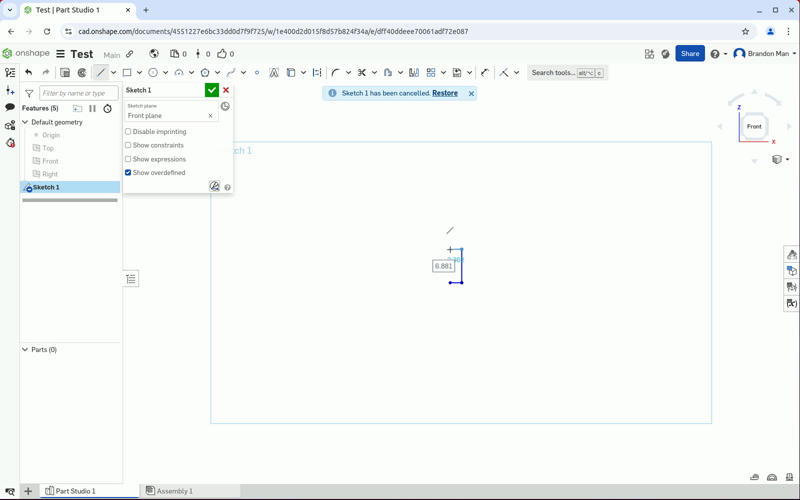
key_up(shift)
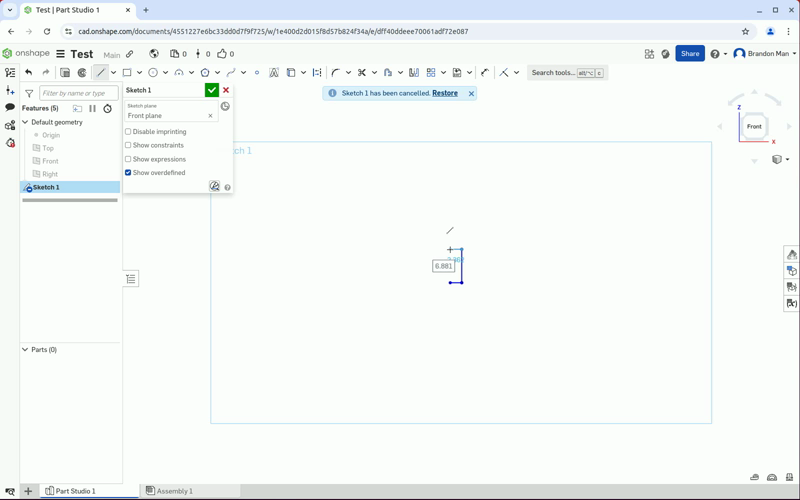
mouse_move(480, 249)
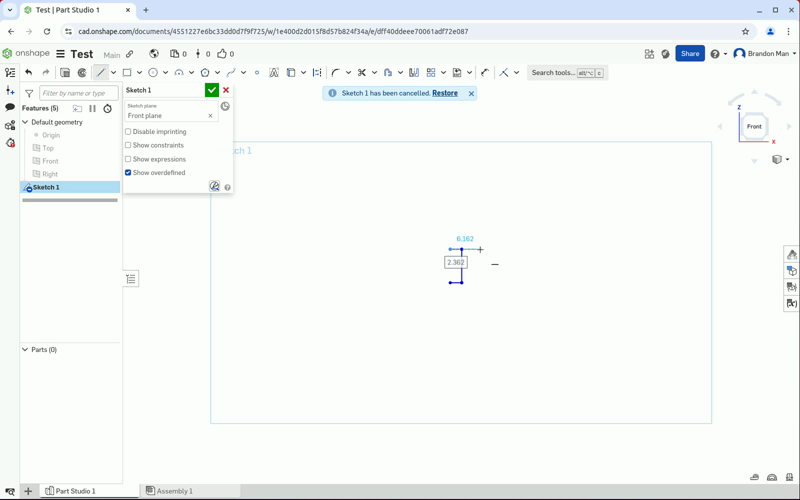
key_down(shift)
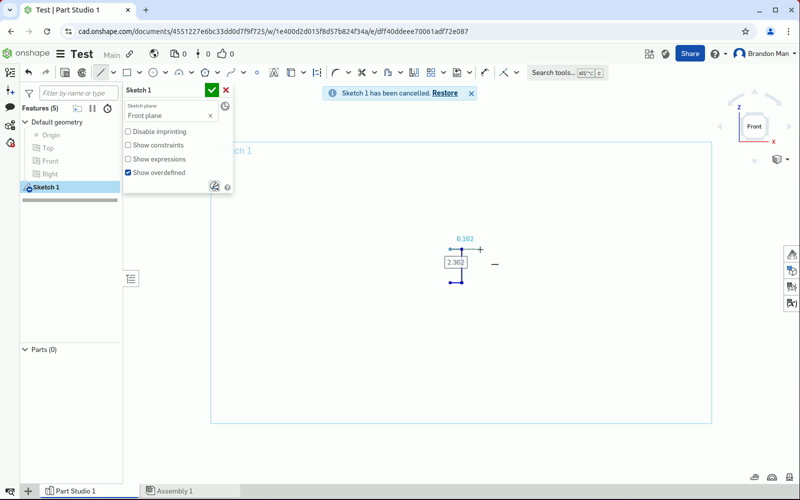
mouse_move(450, 282)
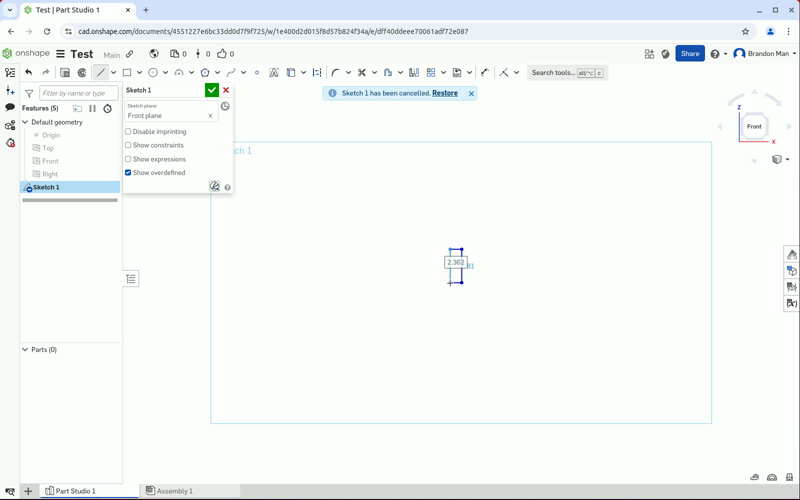
key_up(shift)
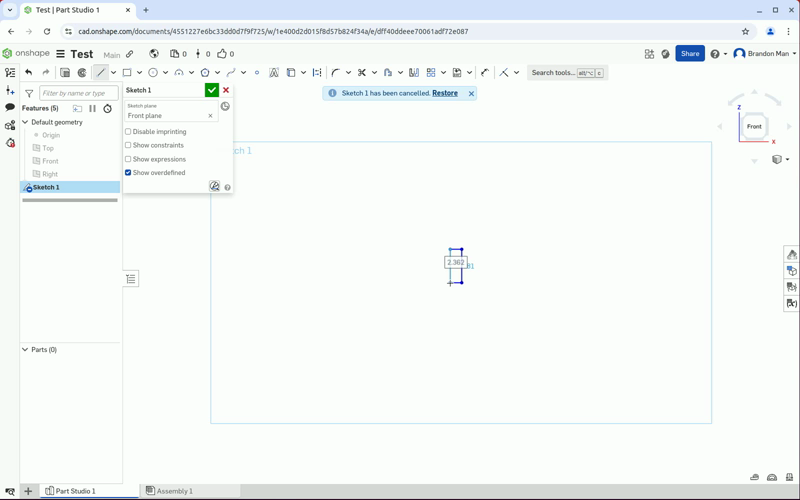
click(450, 282)
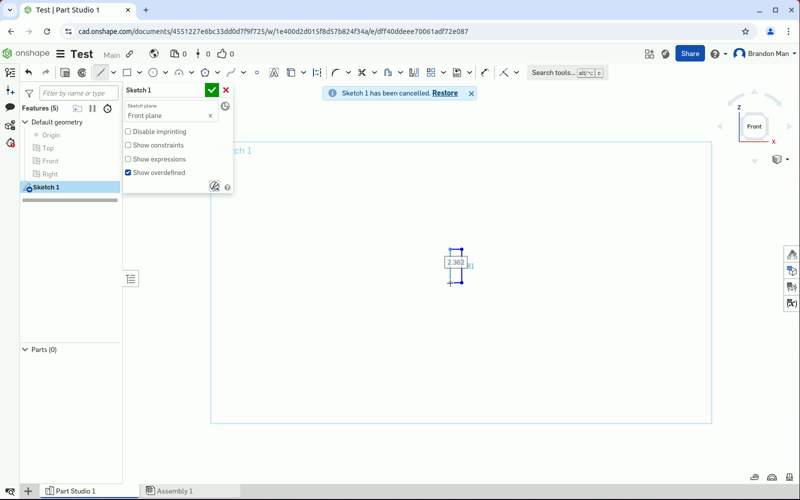
key(esc)
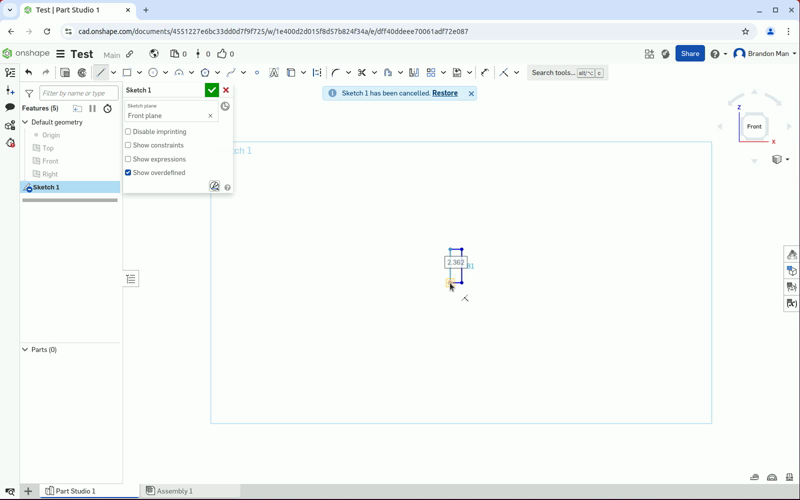
mouse_move(454, 268)
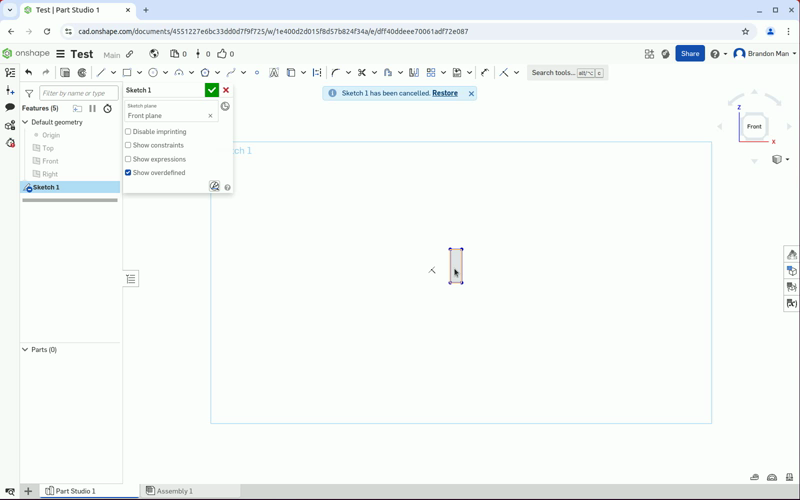
scroll(6)
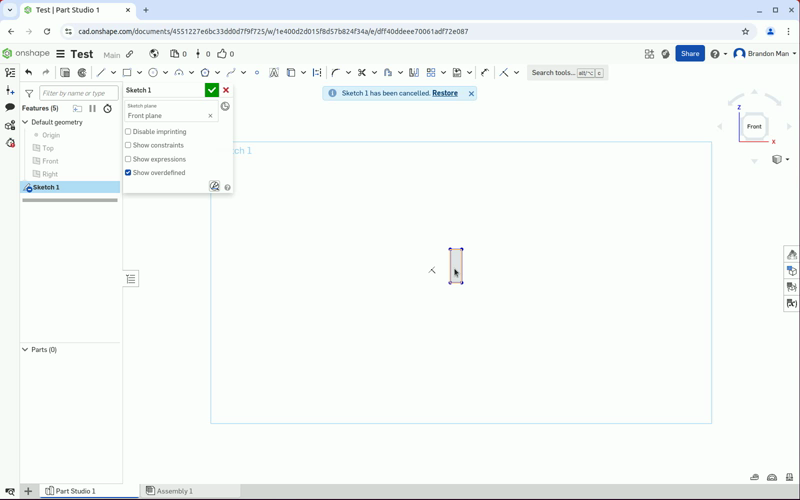
scroll(6)
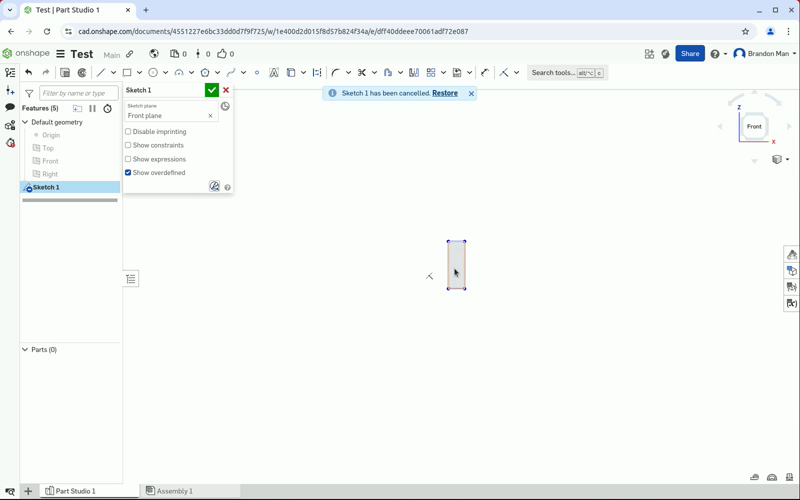
scroll(6)
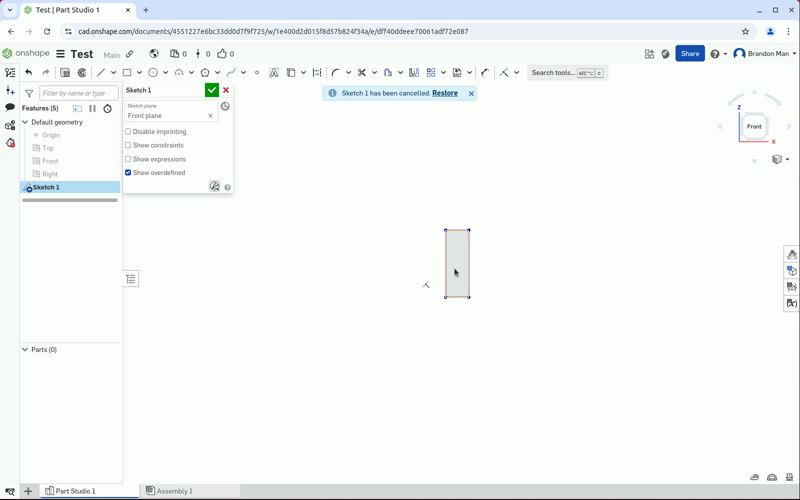
scroll(6)
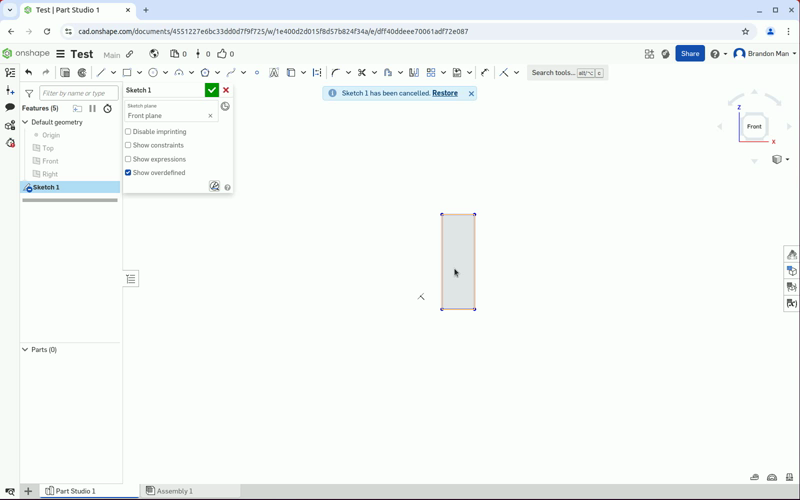
scroll(6)
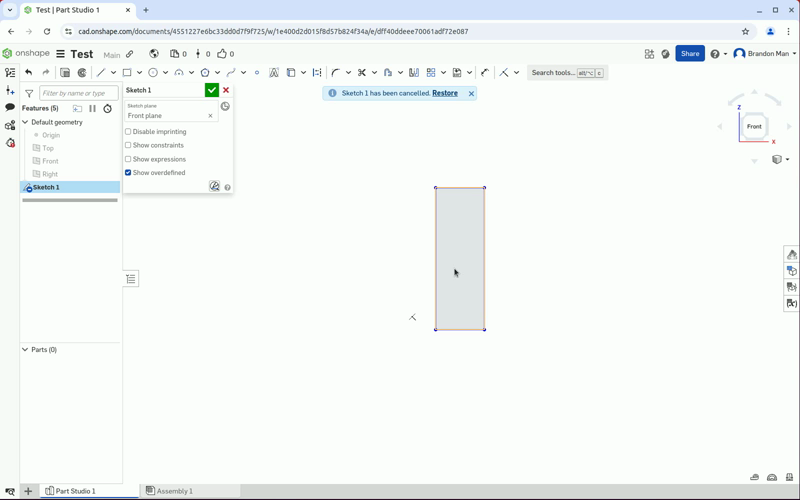
scroll(6)
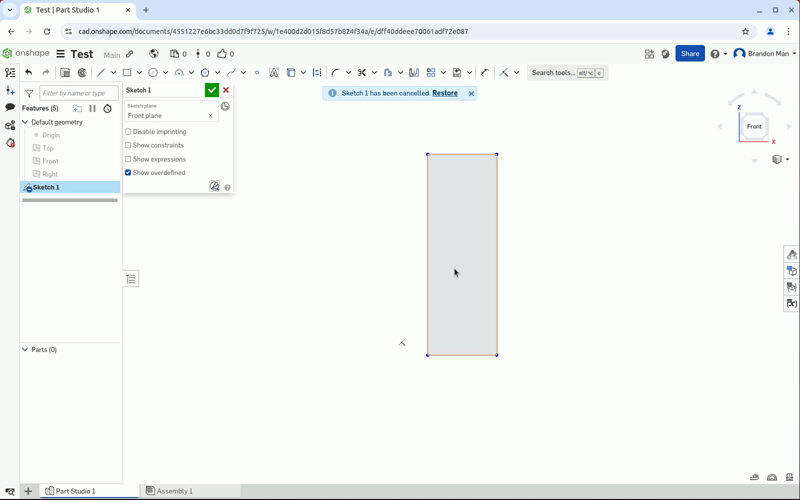
scroll(6)
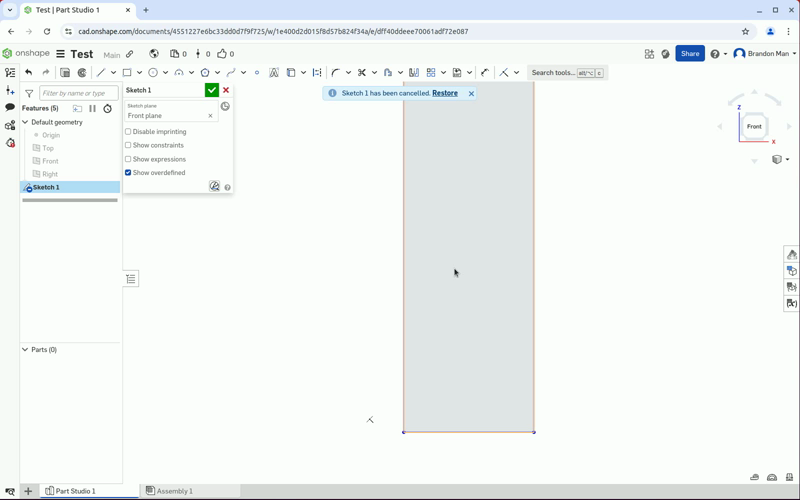
click(454, 268)
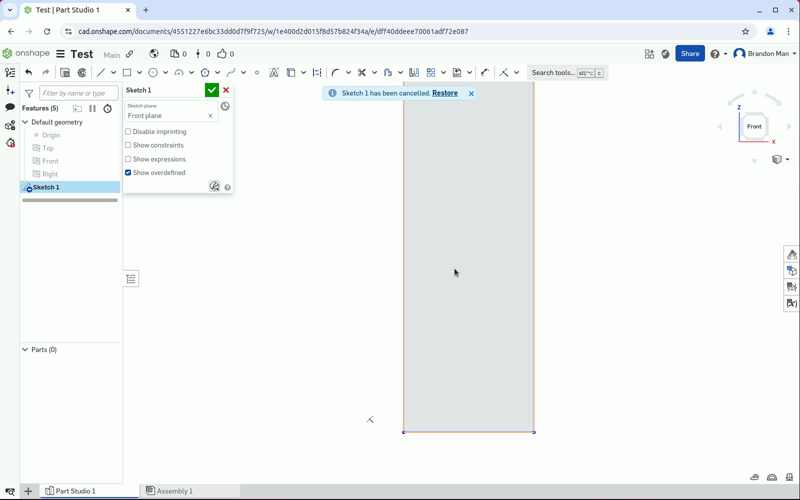
scroll(-6)
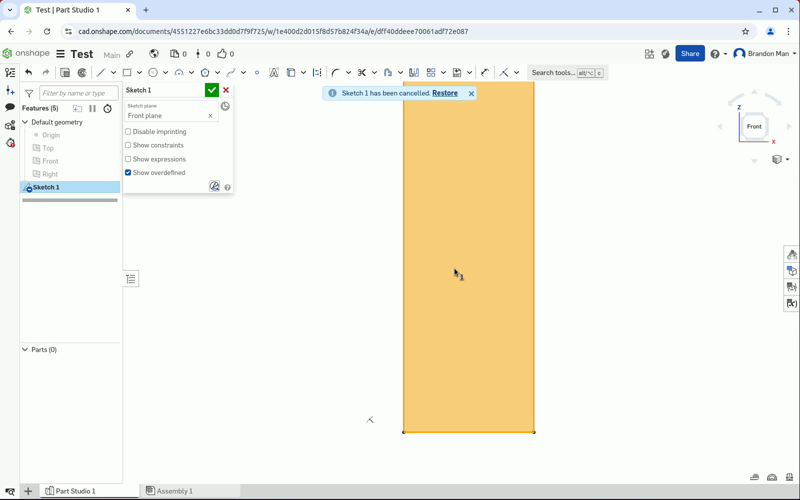
scroll(-6)
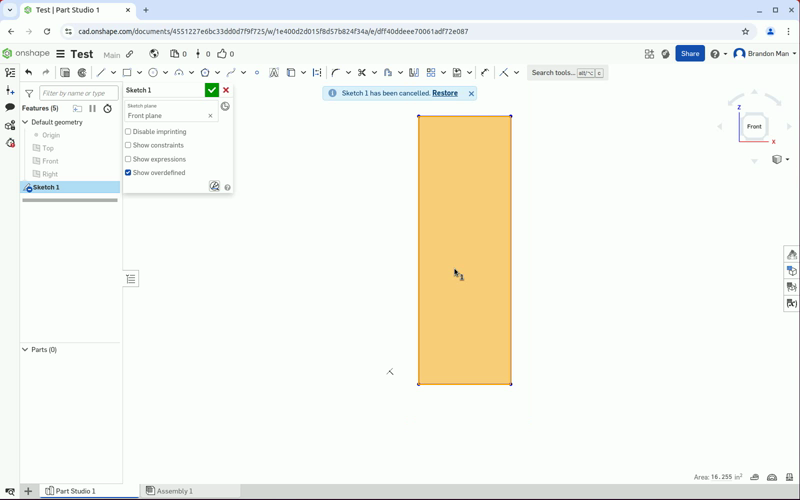
scroll(-6)
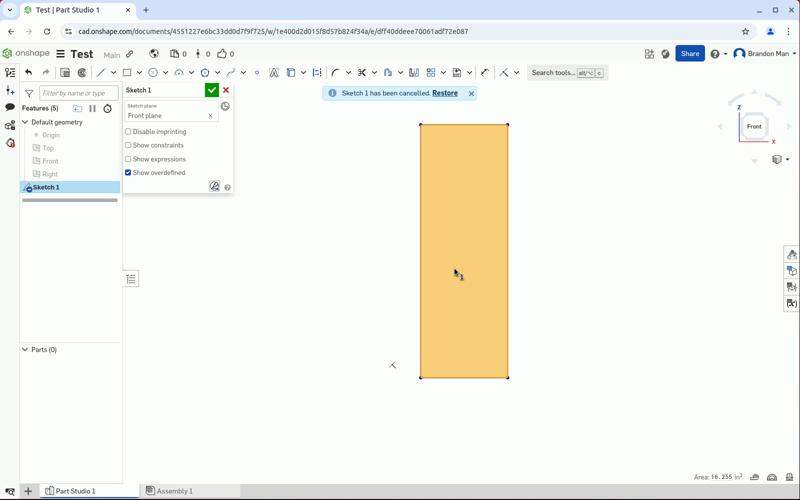
scroll(-6)
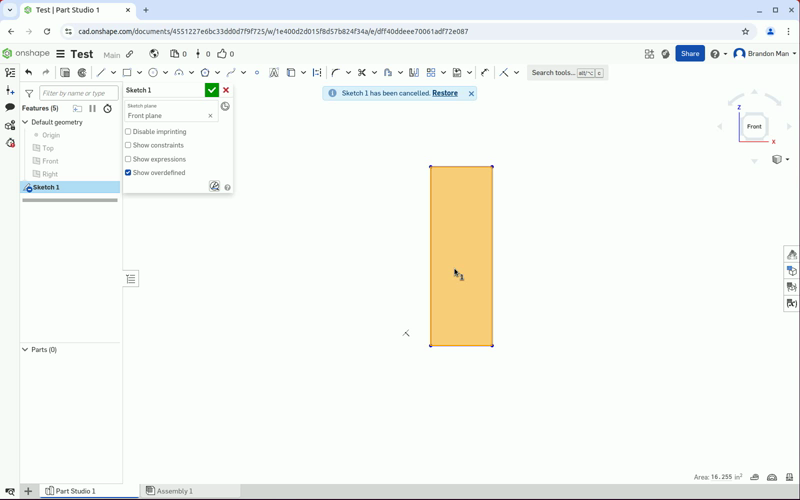
scroll(-6)
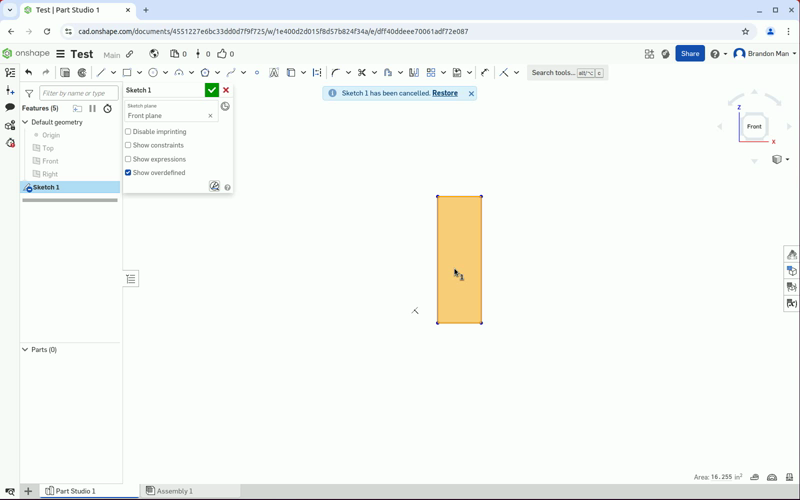
scroll(-6)
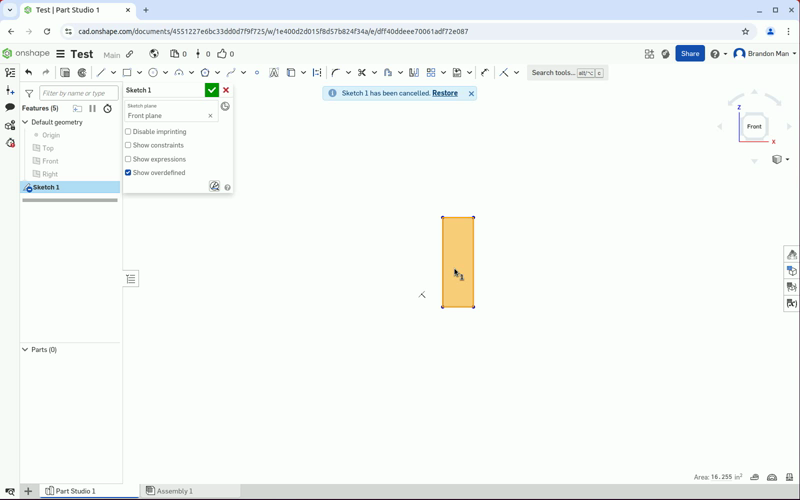
scroll(-6)
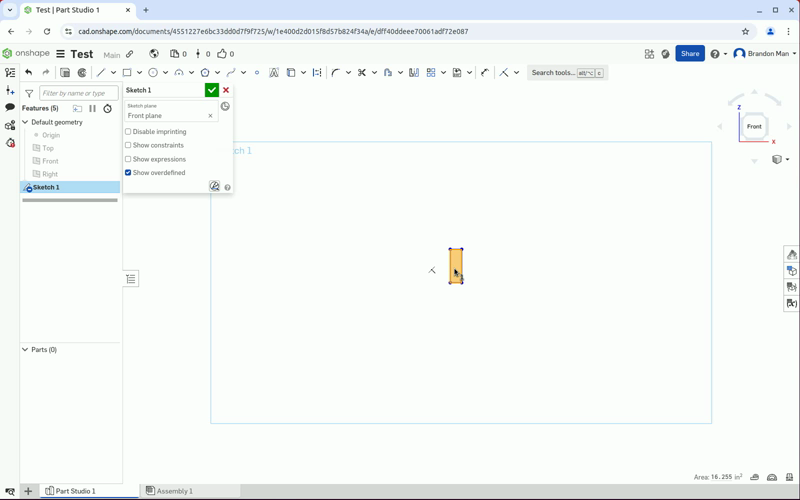
mouse_move(73, 352)
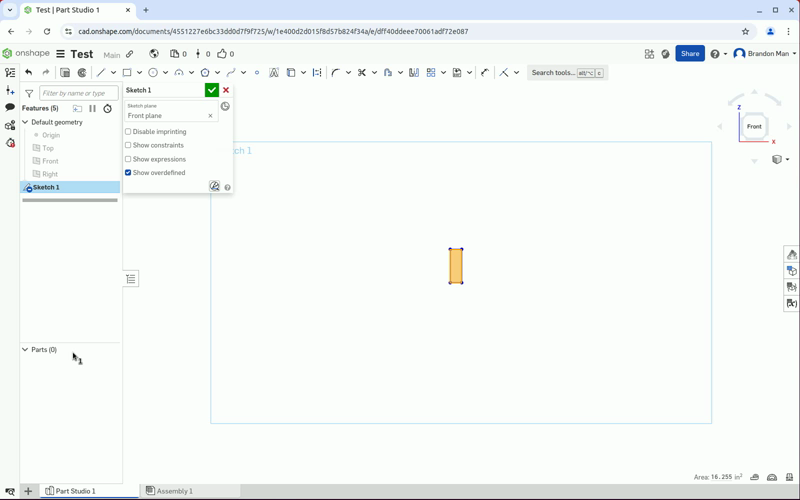
key(shift+y)
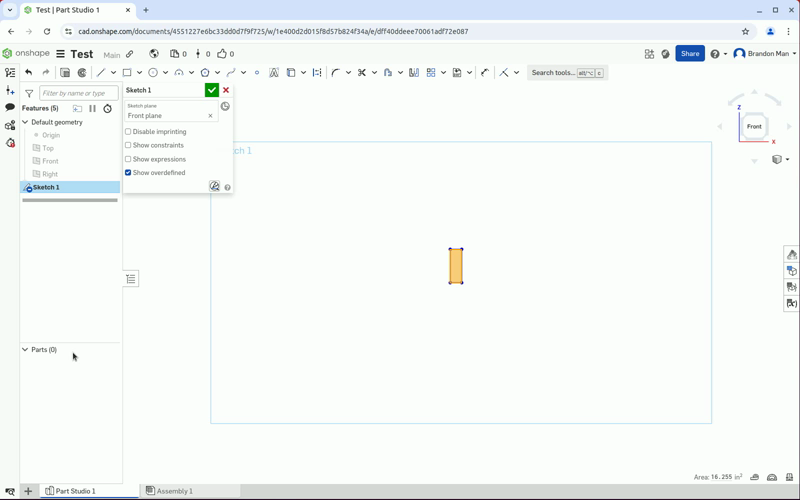
key(shift+e)
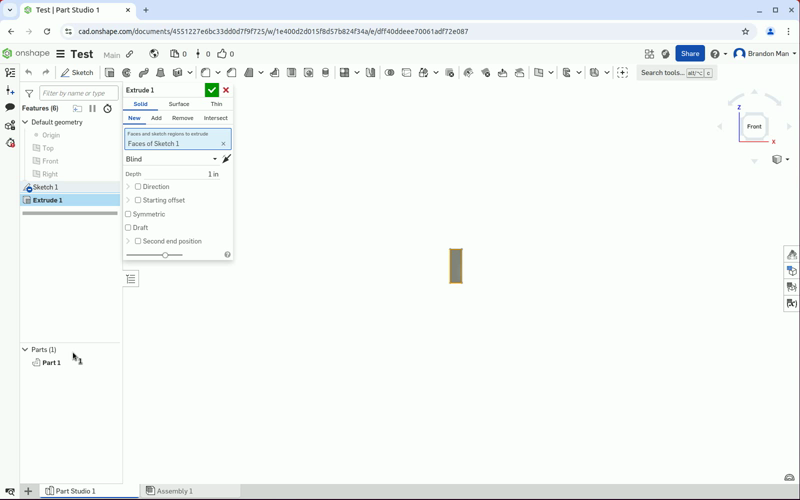
mouse_move(143, 106)
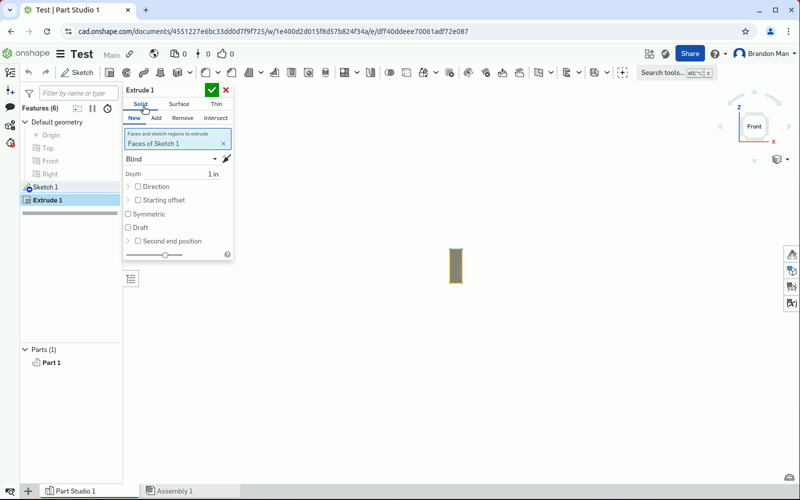
click(143, 106)
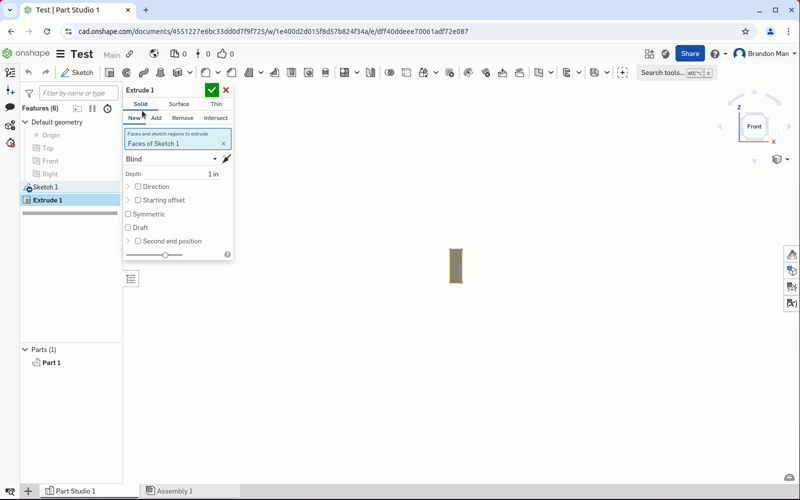
mouse_move(137, 120)
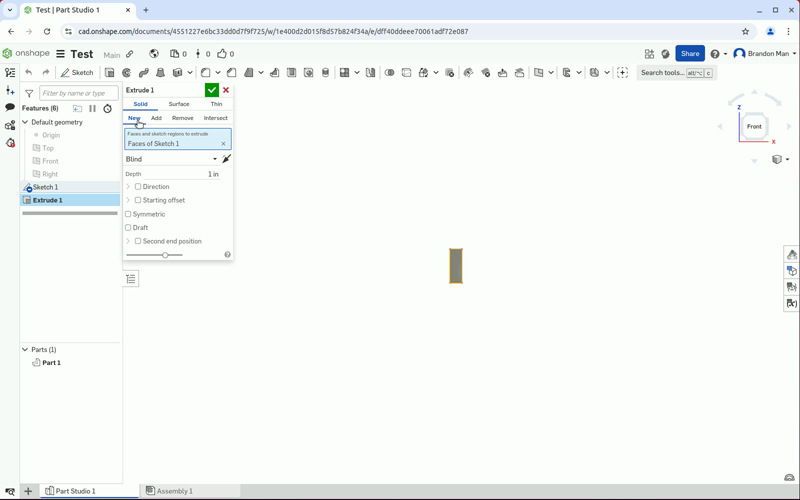
click(137, 120)
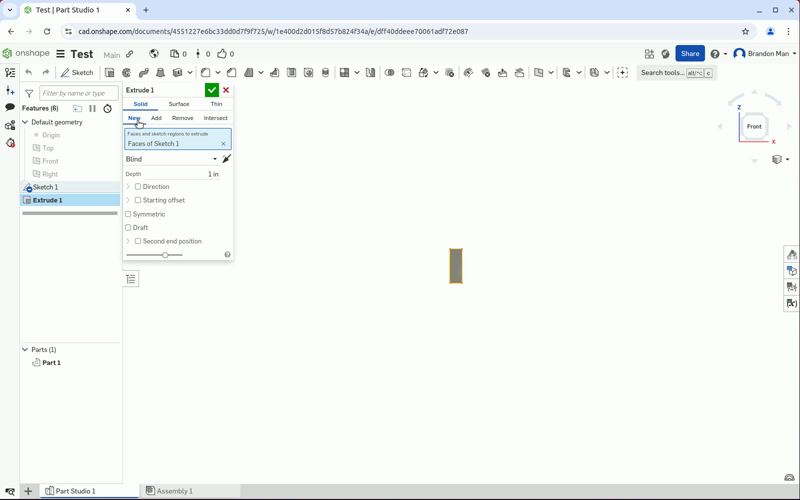
key(tab, 4)
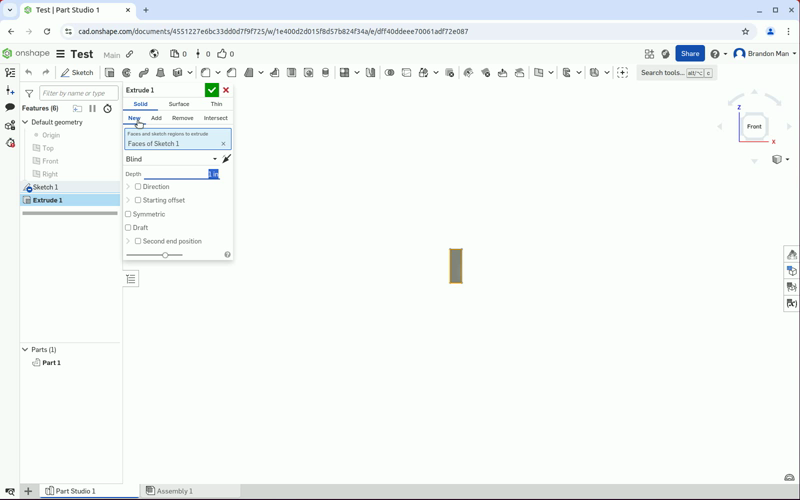
text(7.943)
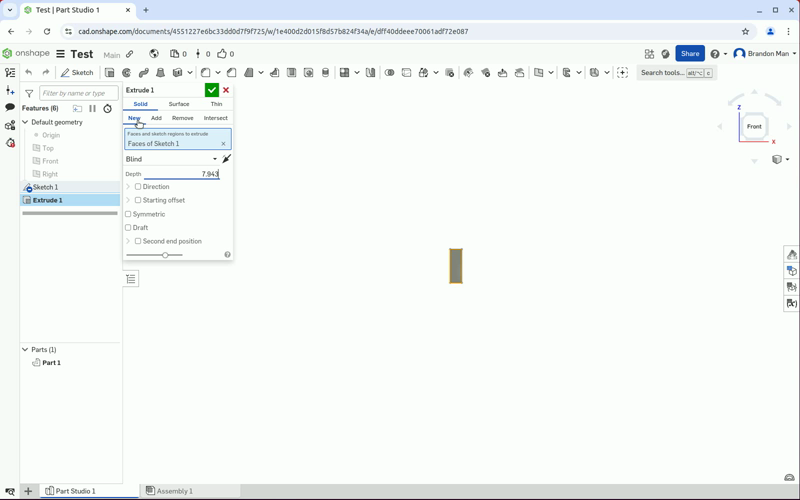
key(enter)
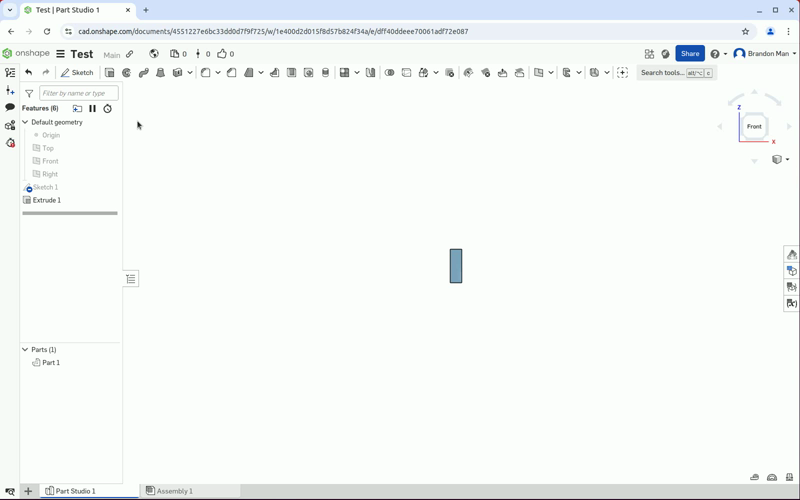
key(shift+h)
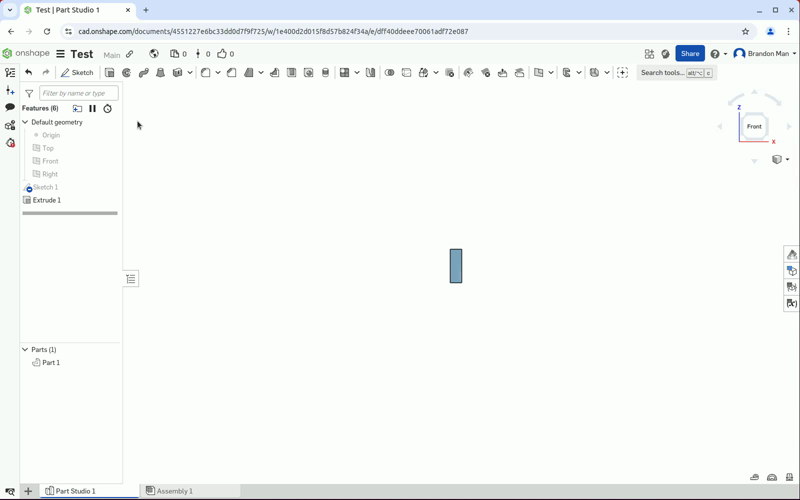
key(shift+h)
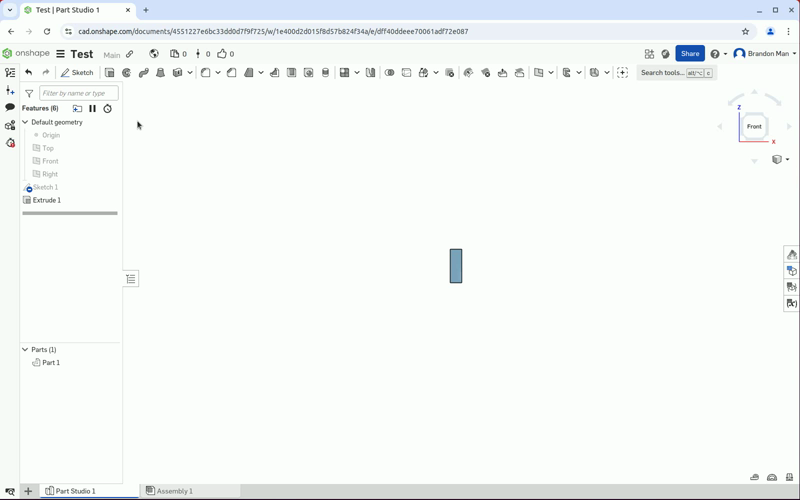
mouse_move(73, 189)
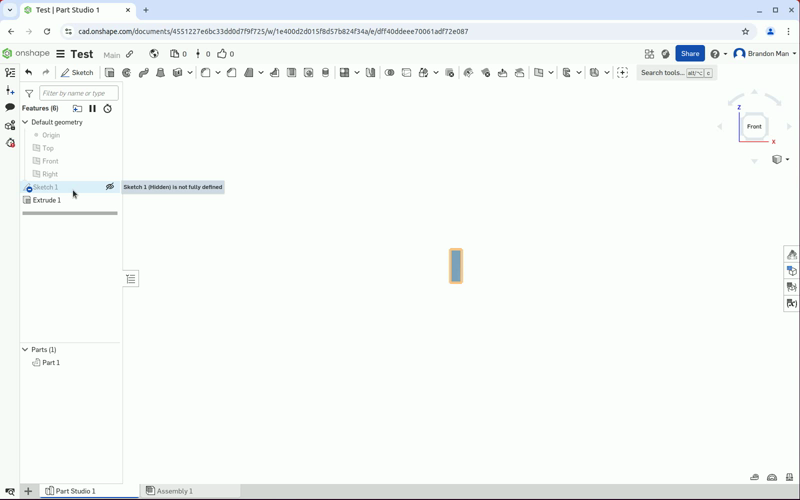
click(73, 189)
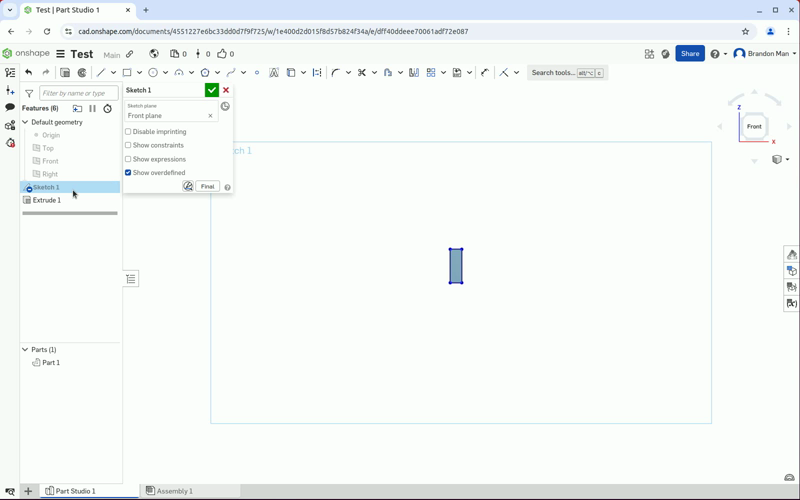
mouse_move(229, 92)
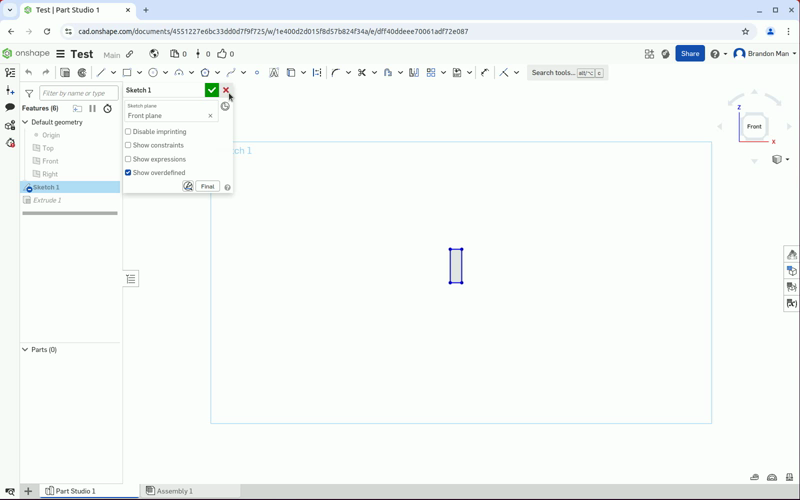
click(229, 92)
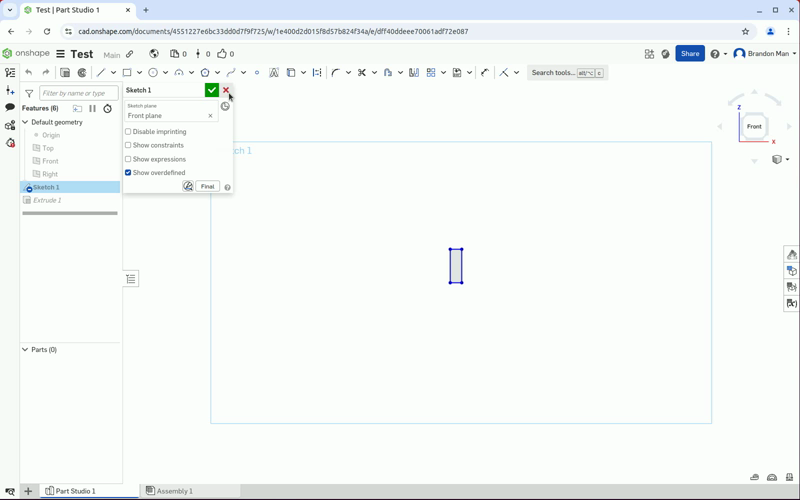
key(shift+s)
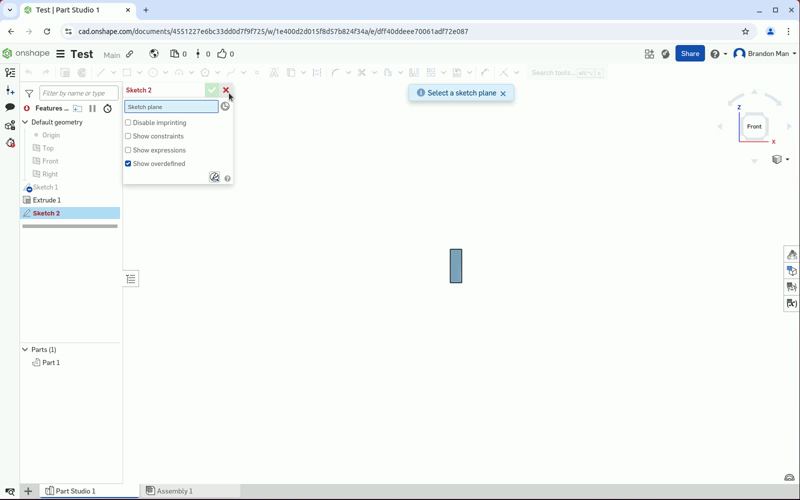
mouse_move(73, 163)
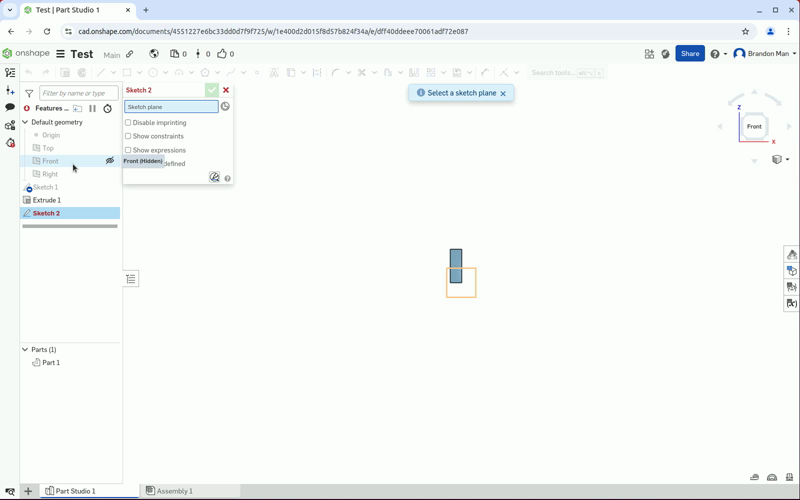
click(73, 163)
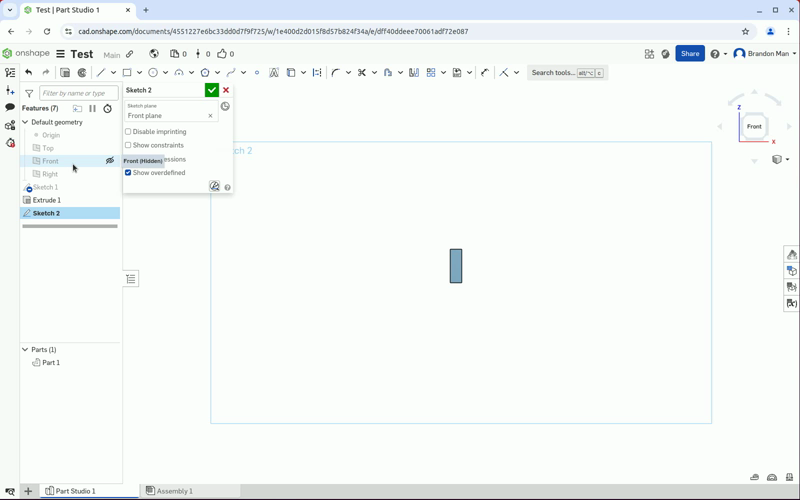
mouse_move(73, 352)
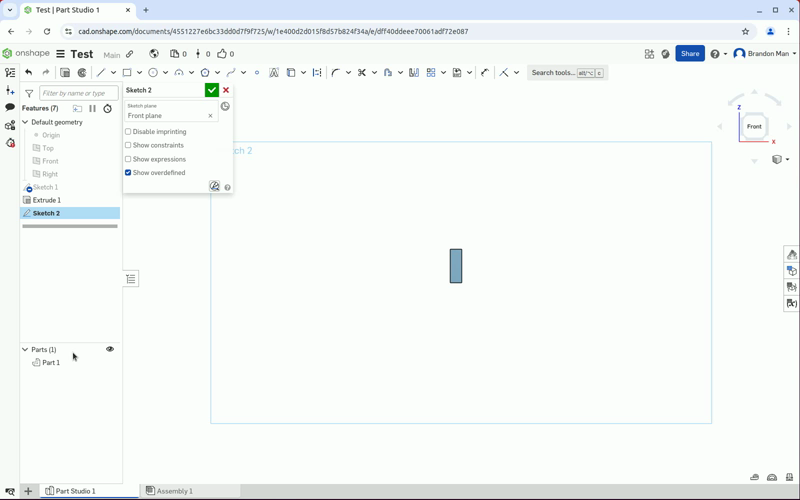
key(y)
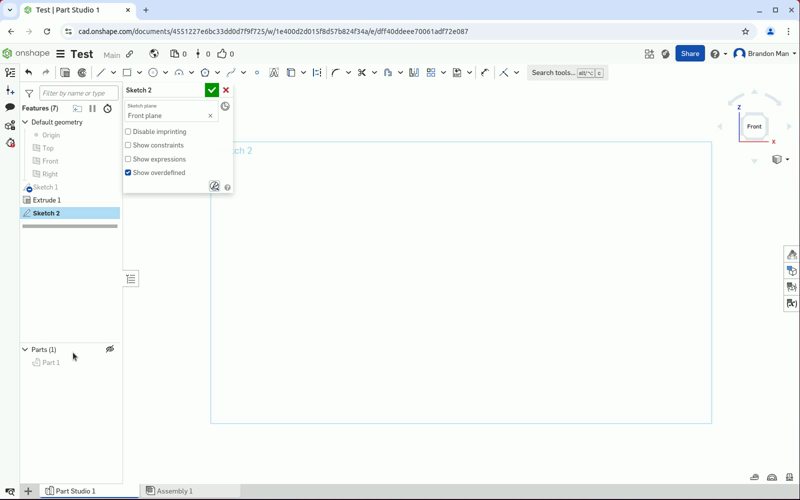
key(l)
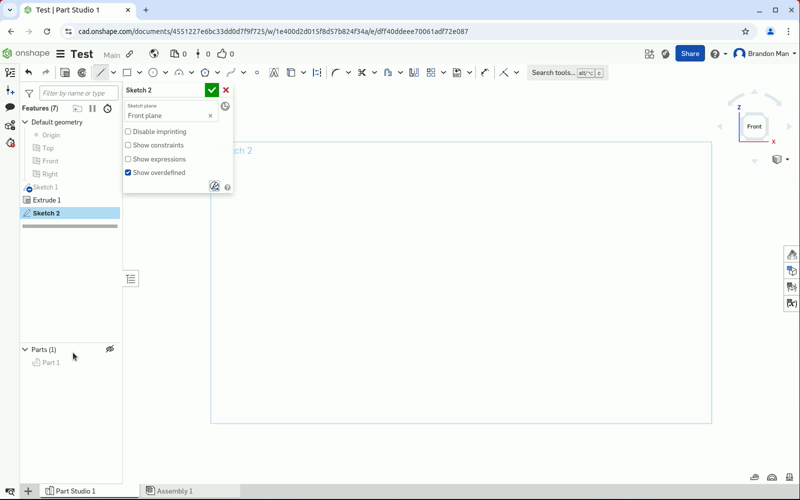
key_down(shift)
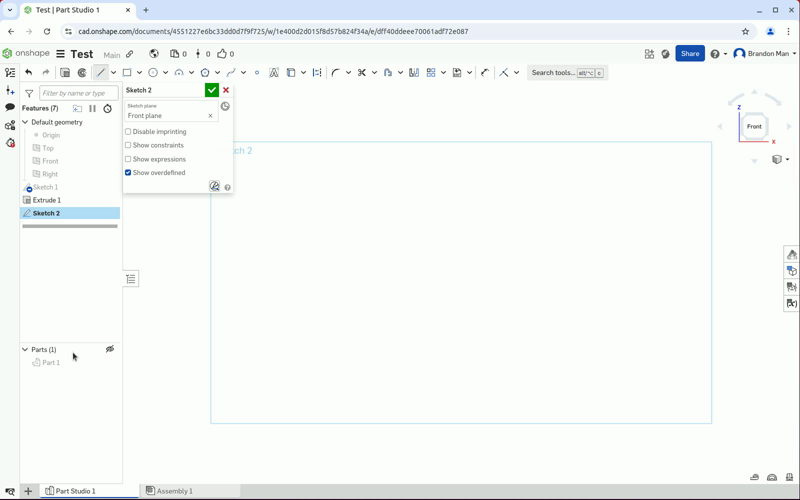
mouse_move(350, 282)
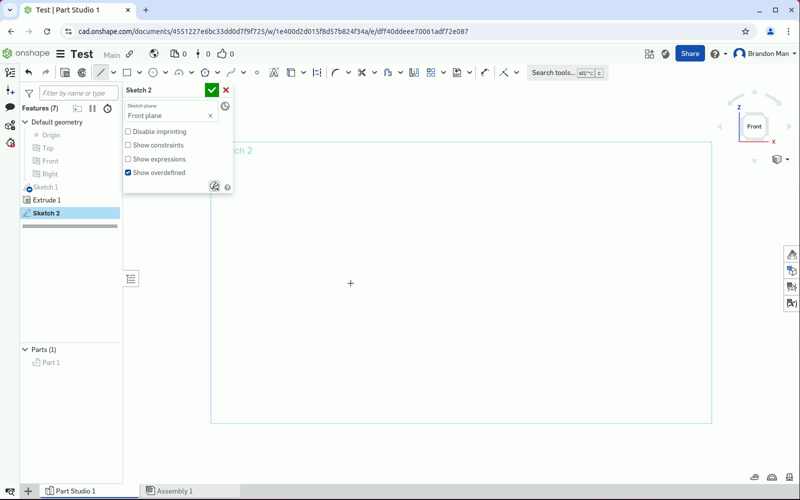
click(350, 282)
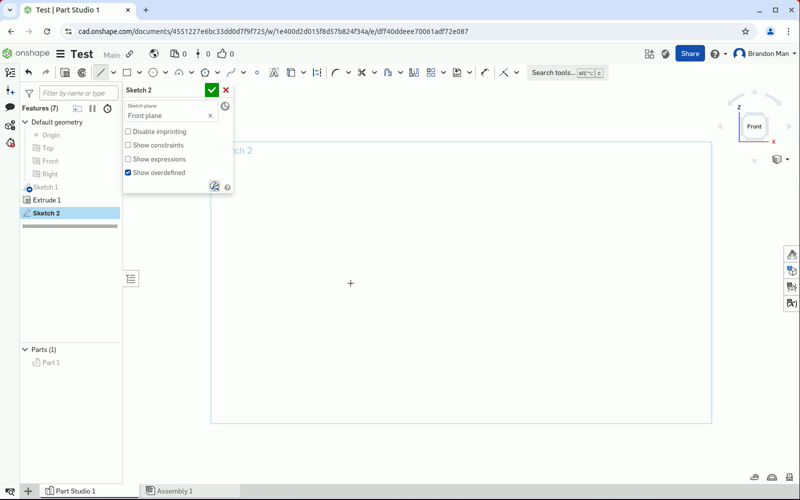
key_up(shift)
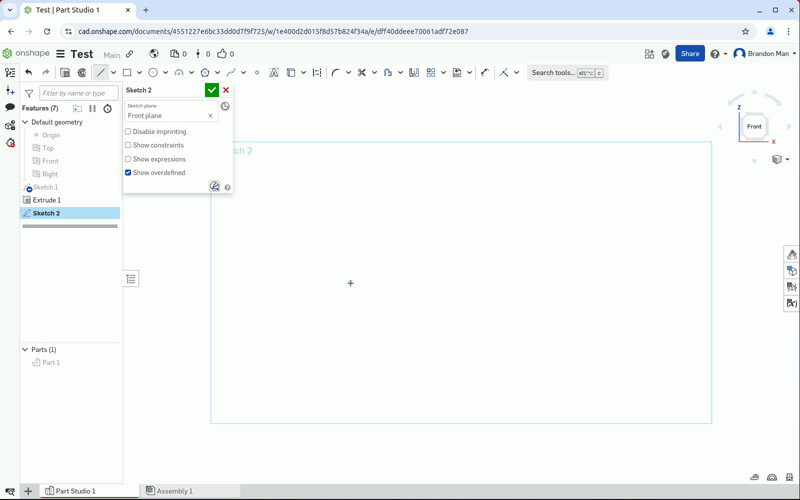
key_down(shift)
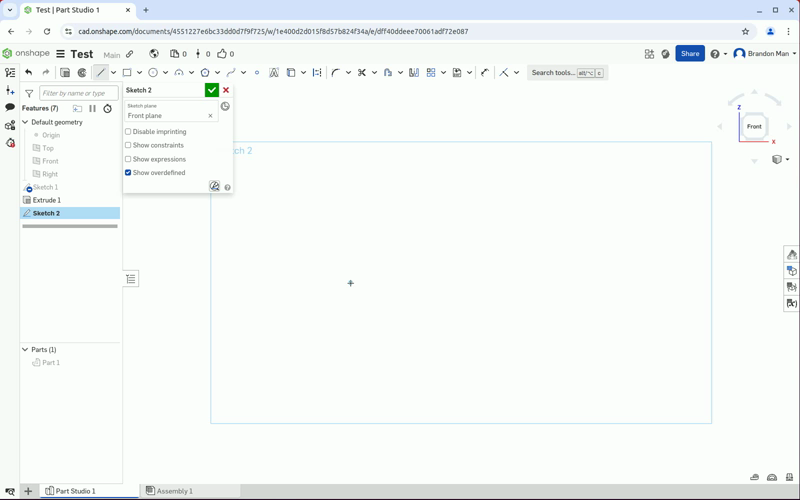
mouse_move(380, 282)
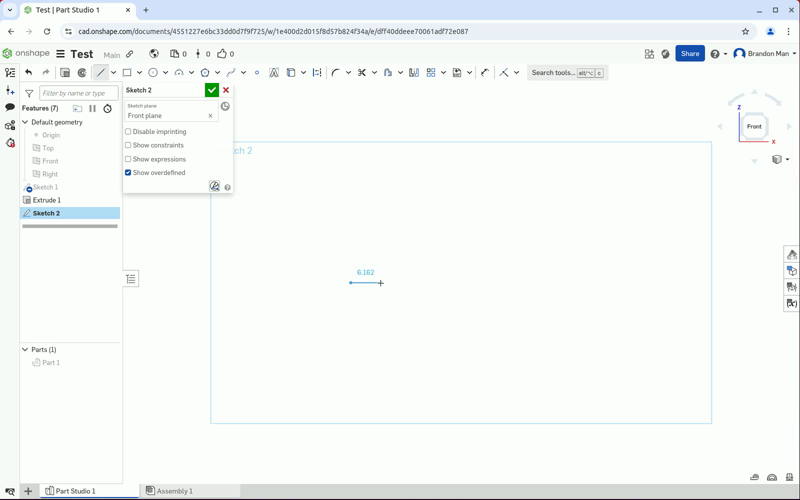
mouse_move(362, 282)
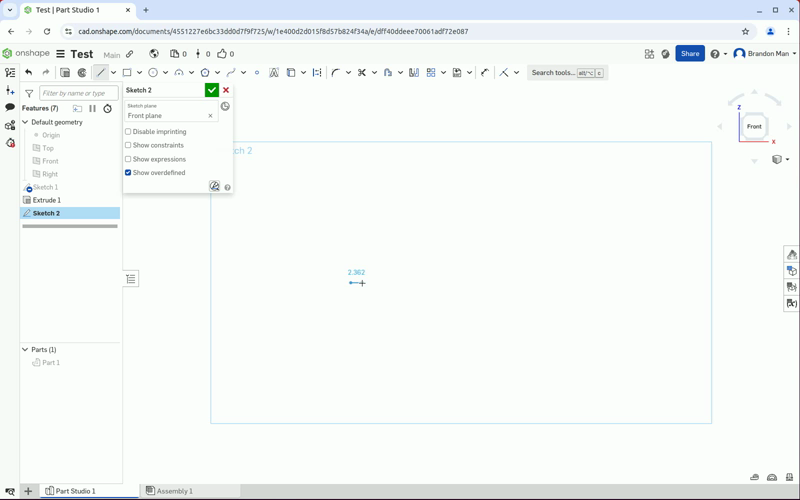
click(362, 282)
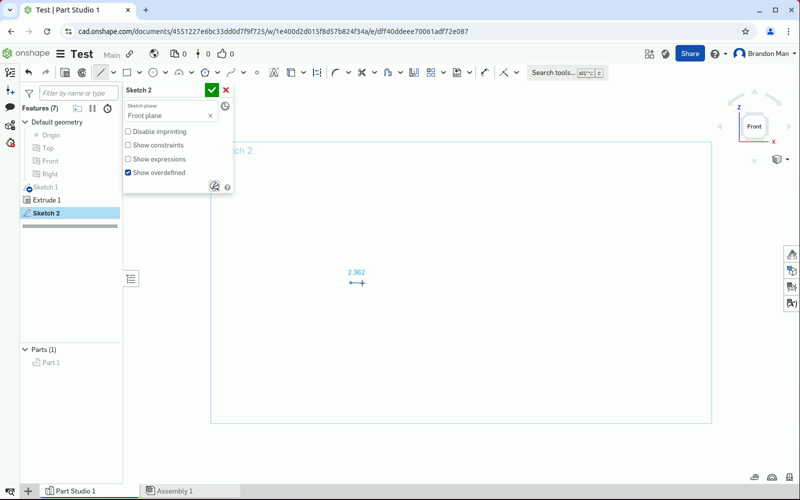
key_up(shift)
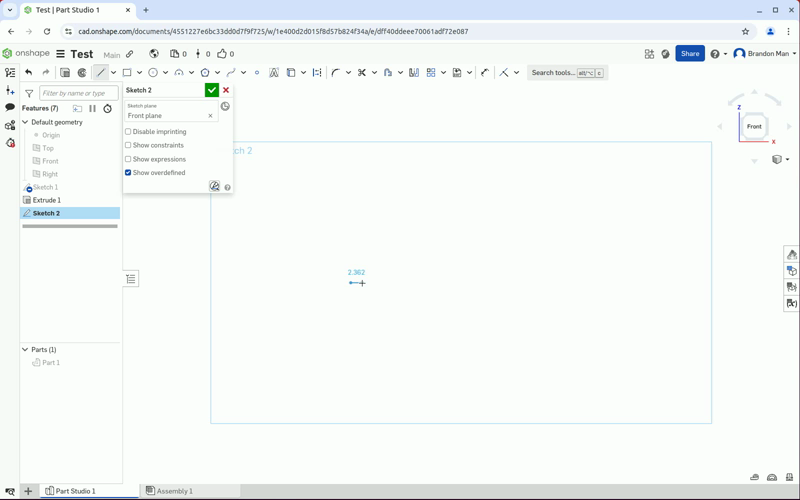
key_down(shift)
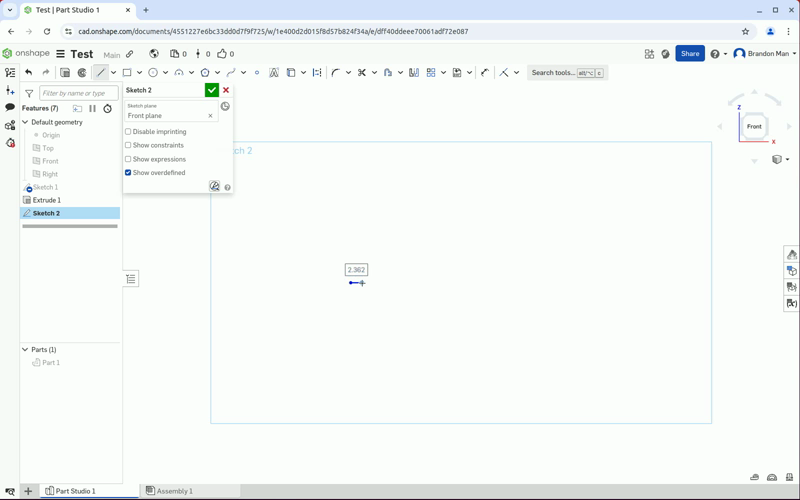
mouse_move(392, 282)
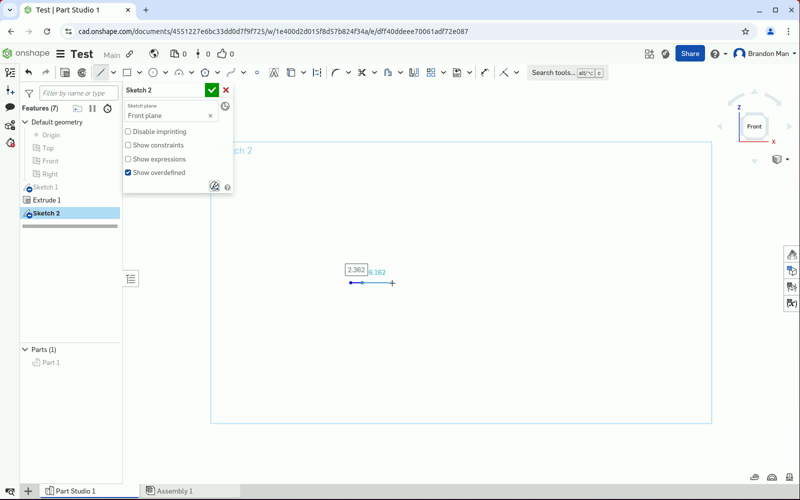
mouse_move(362, 249)
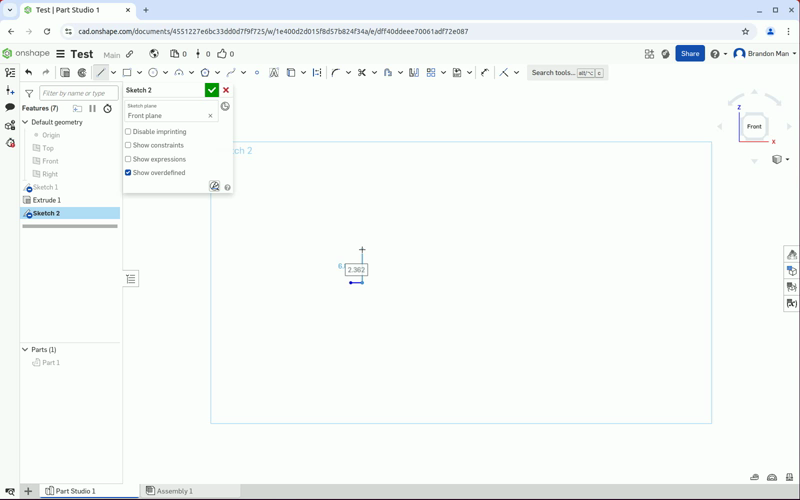
click(362, 249)
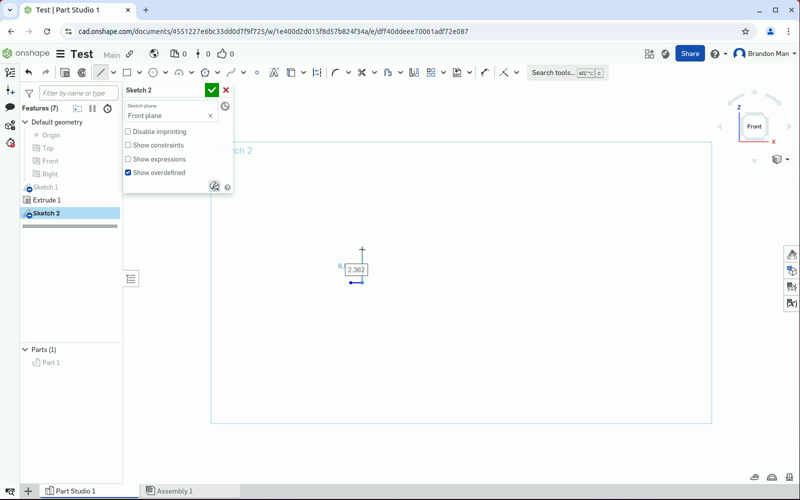
key_up(shift)
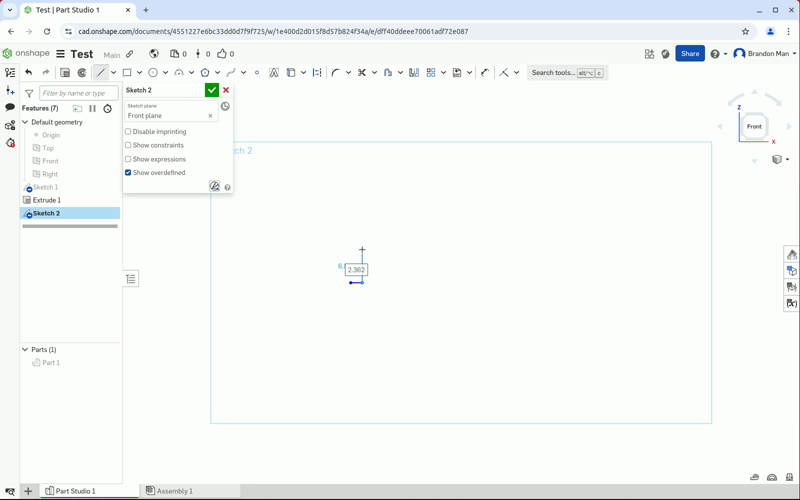
key_down(shift)
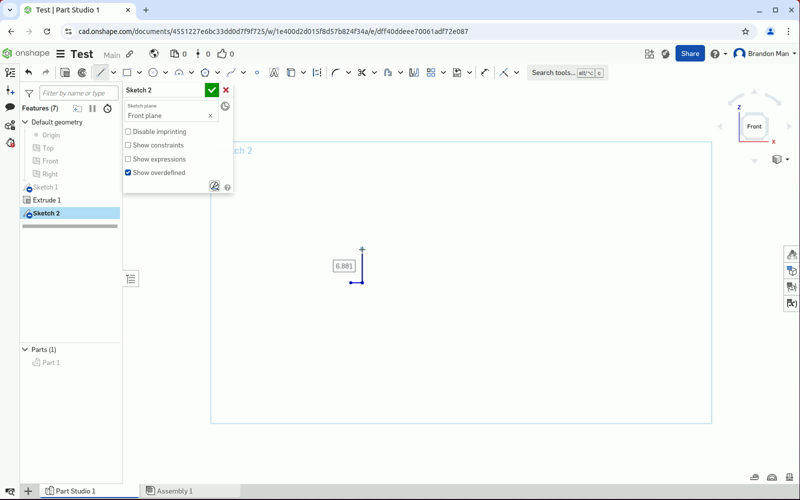
mouse_move(392, 249)
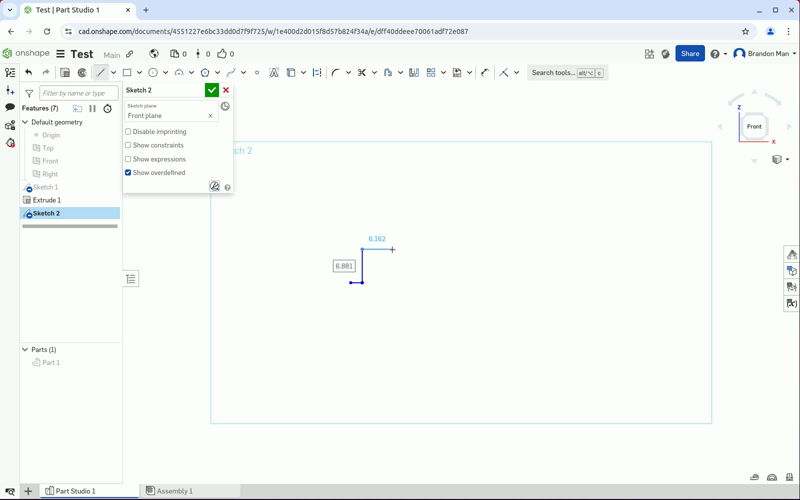
mouse_move(350, 249)
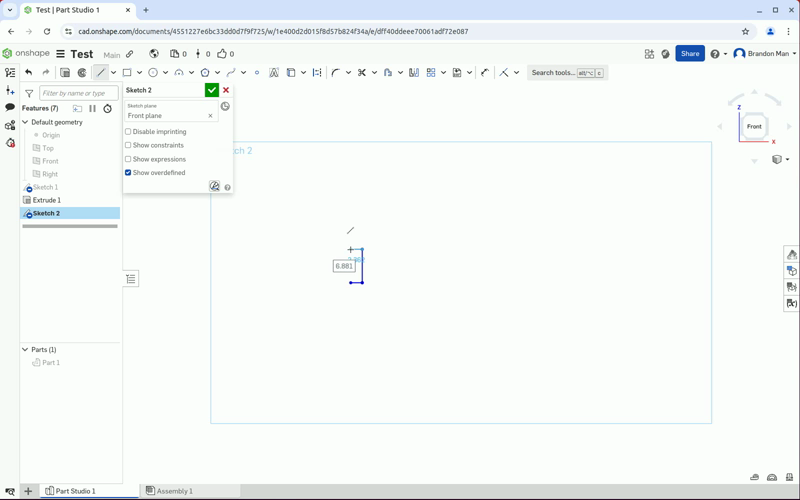
click(350, 249)
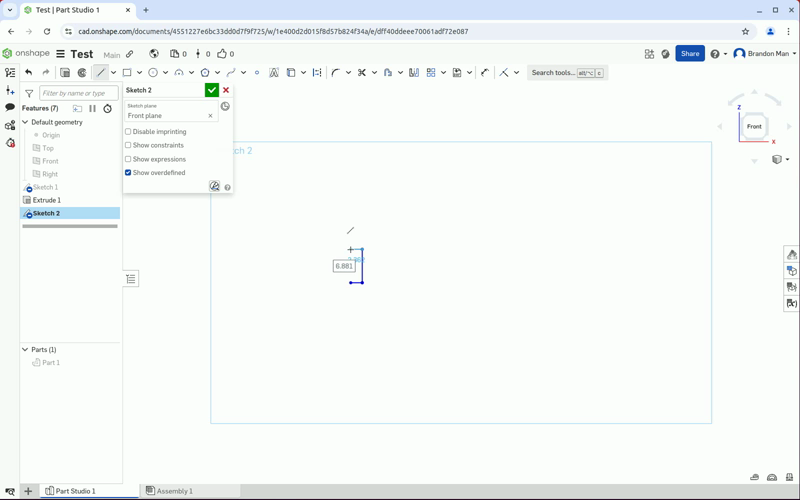
key_up(shift)
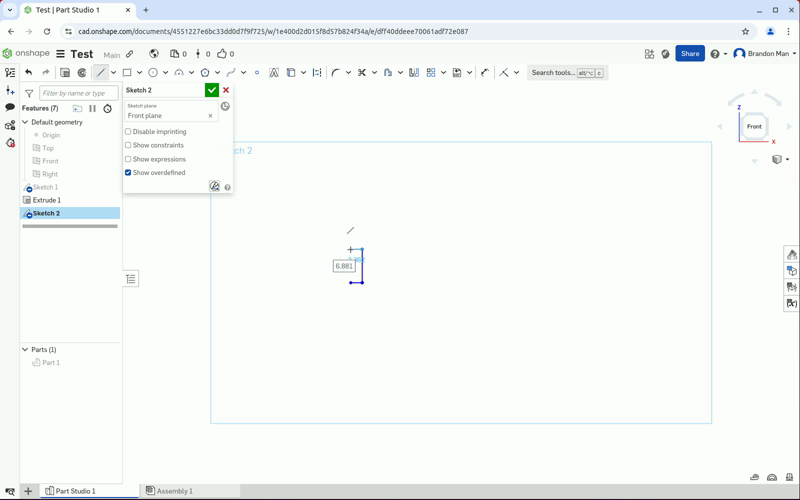
mouse_move(380, 249)
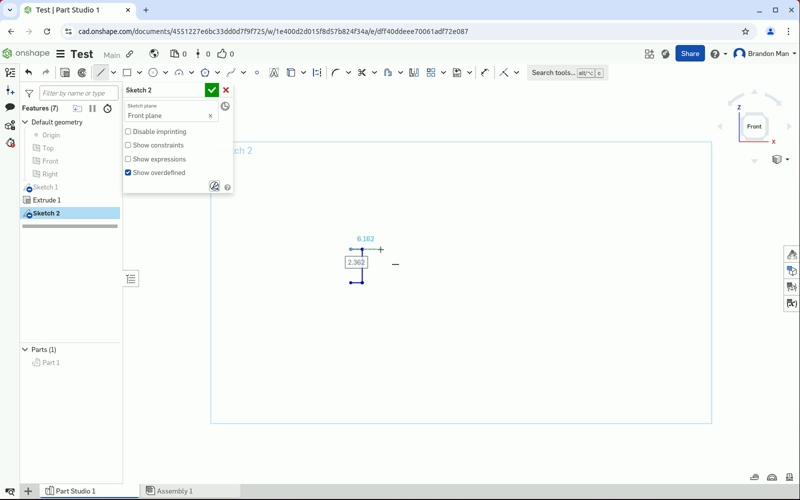
key_down(shift)
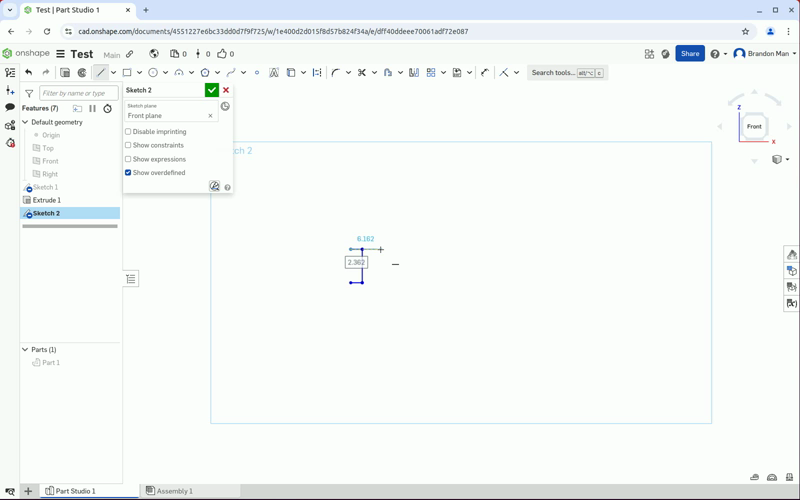
mouse_move(350, 282)
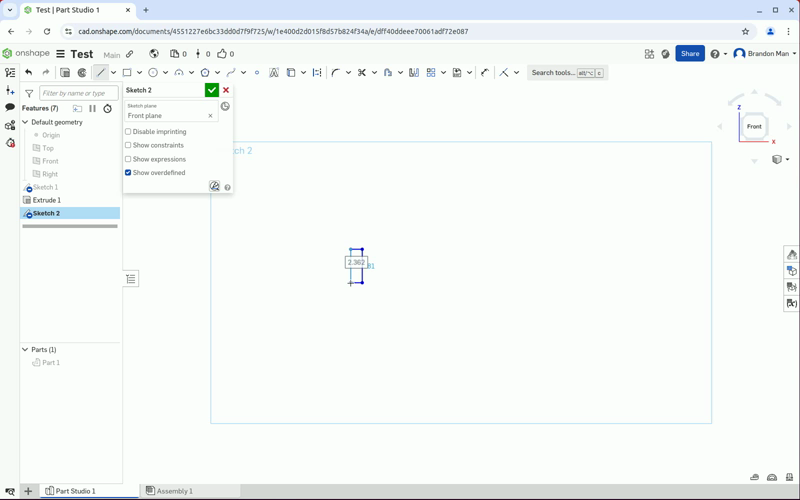
key_up(shift)
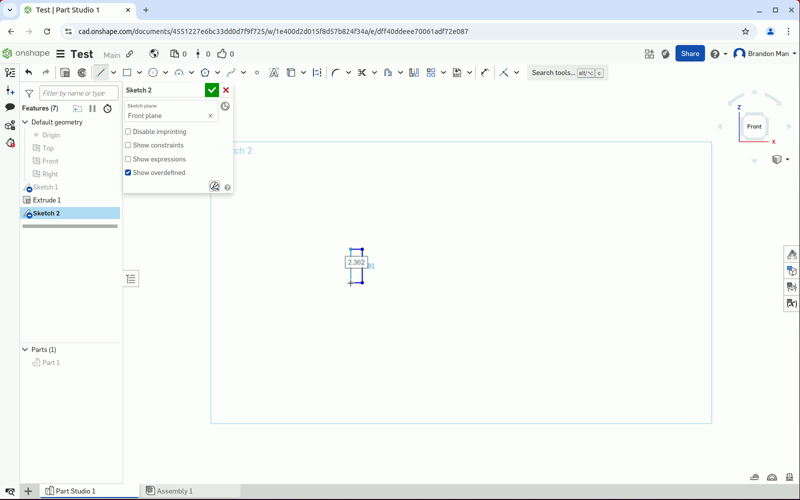
click(350, 282)
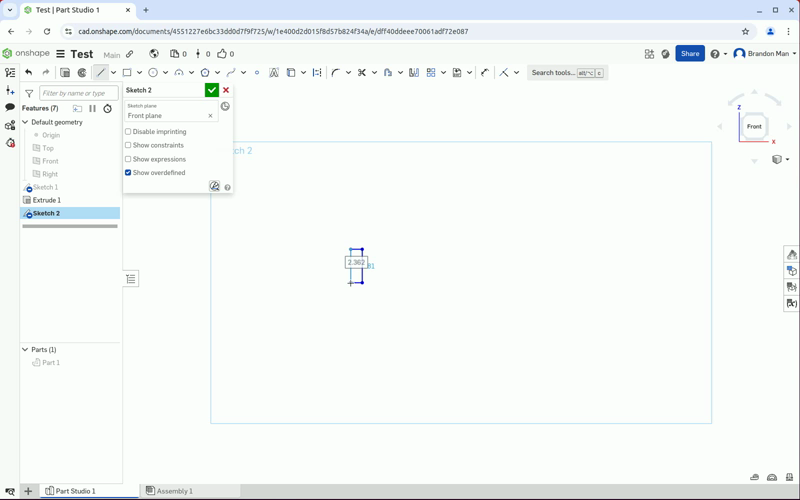
key(esc)
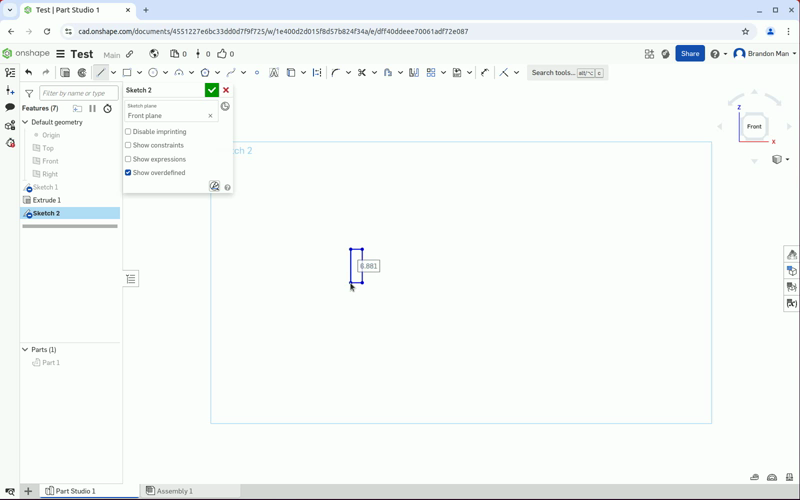
mouse_move(358, 259)
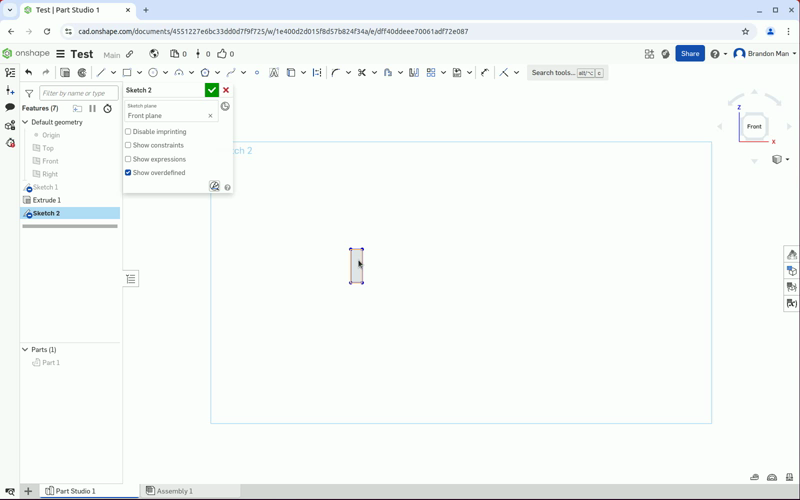
scroll(6)
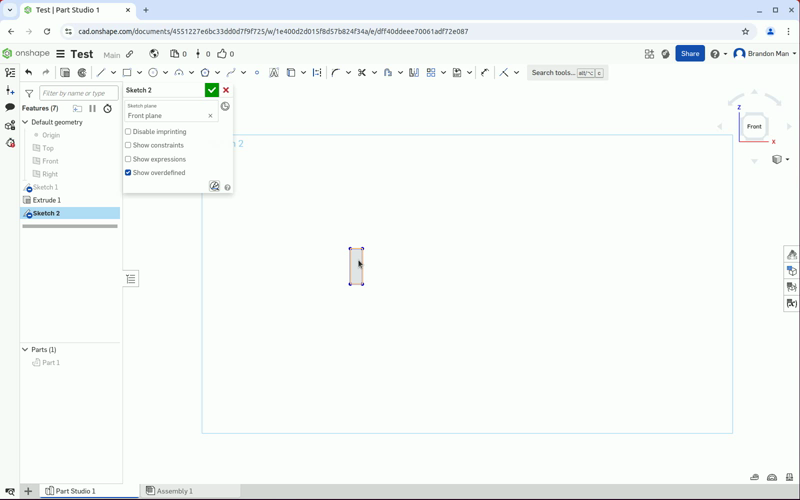
scroll(6)
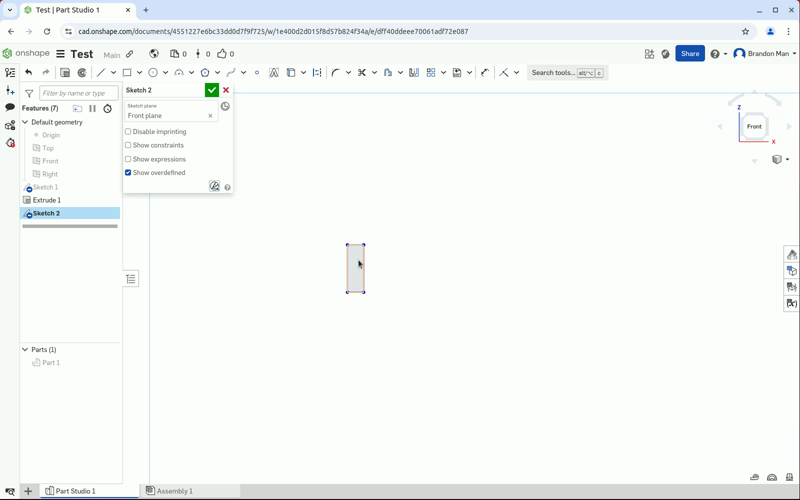
scroll(6)
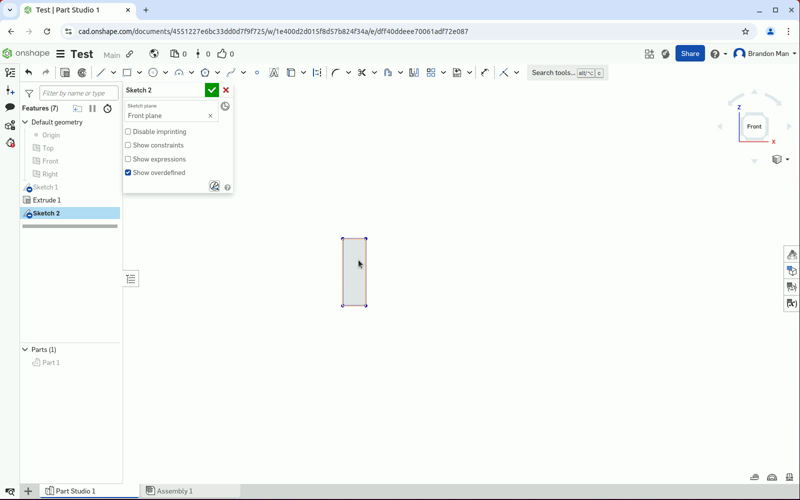
scroll(6)
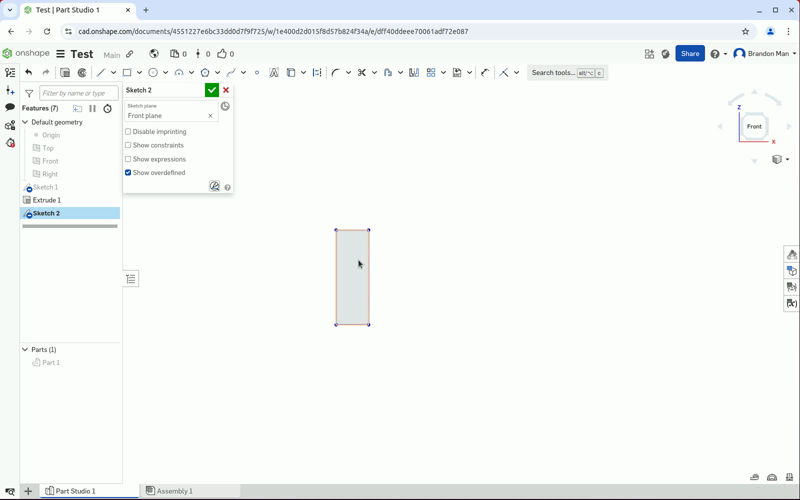
scroll(6)
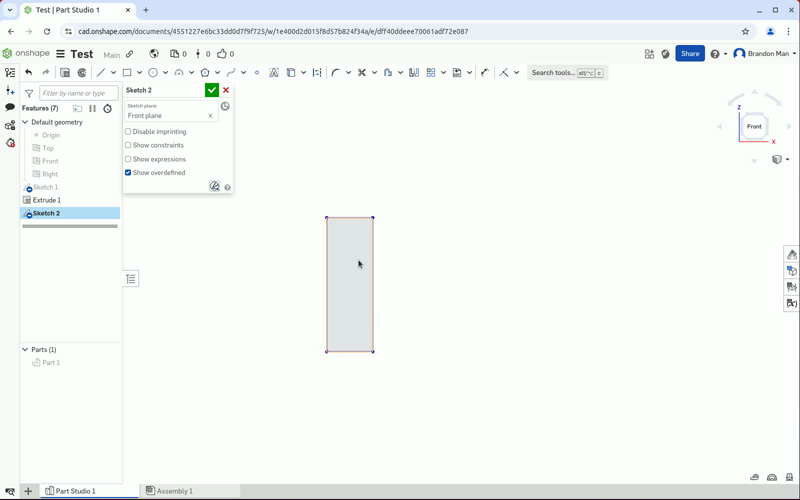
scroll(6)
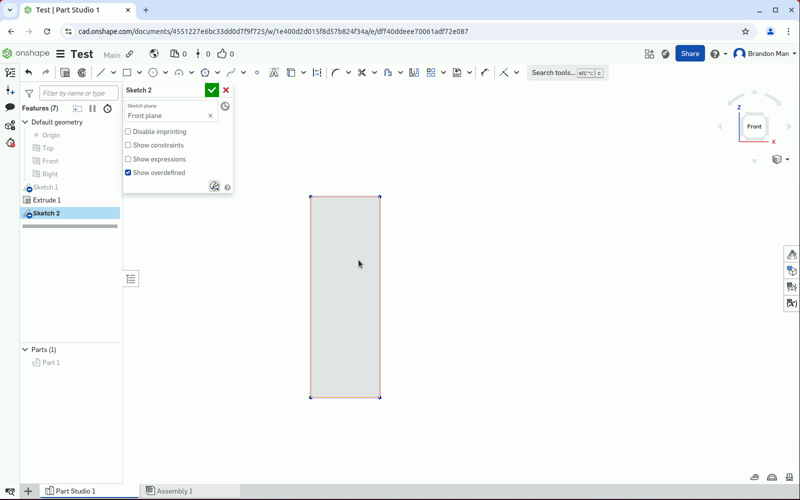
scroll(6)
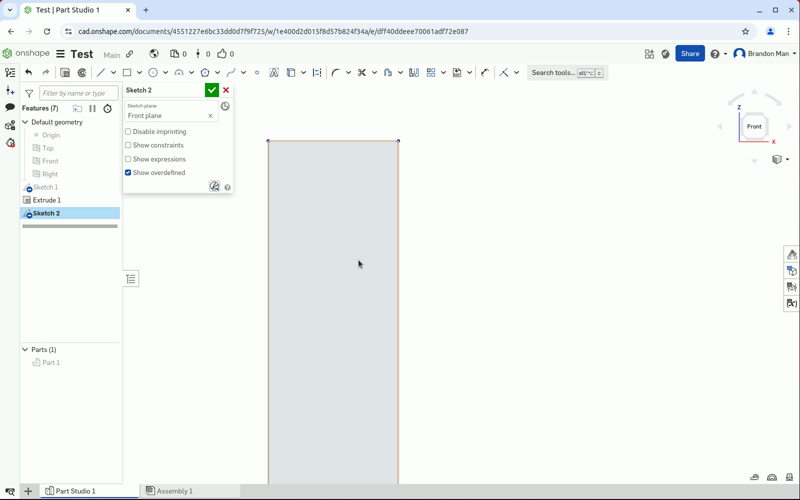
click(358, 259)
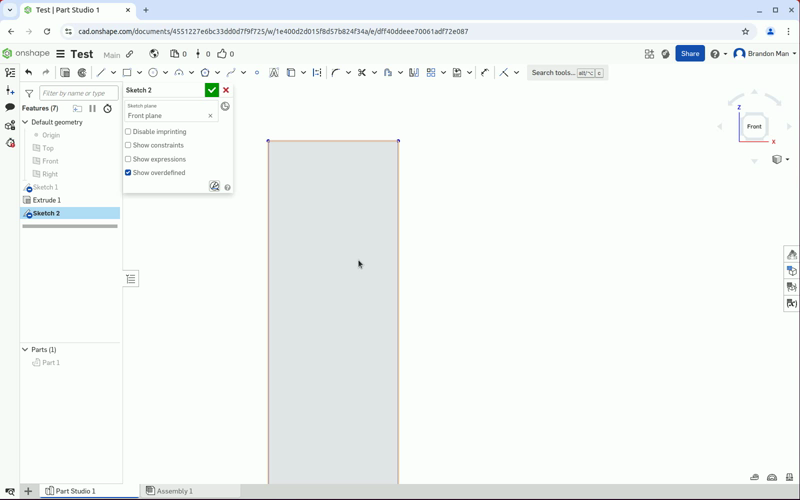
scroll(-6)
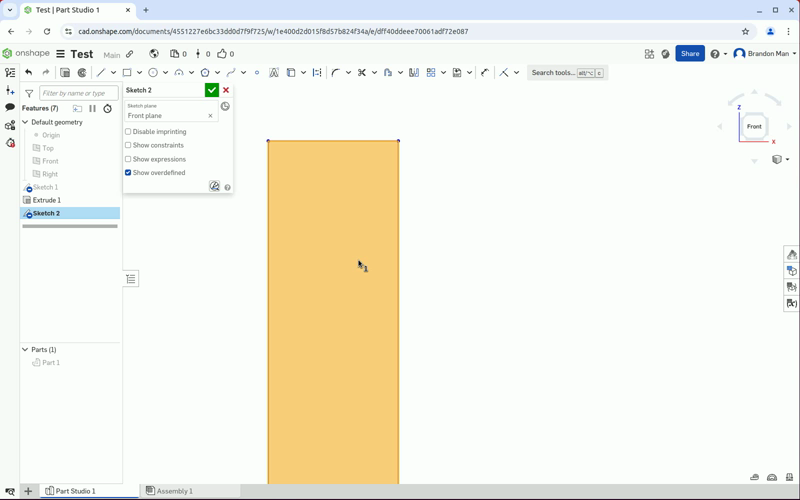
scroll(-6)
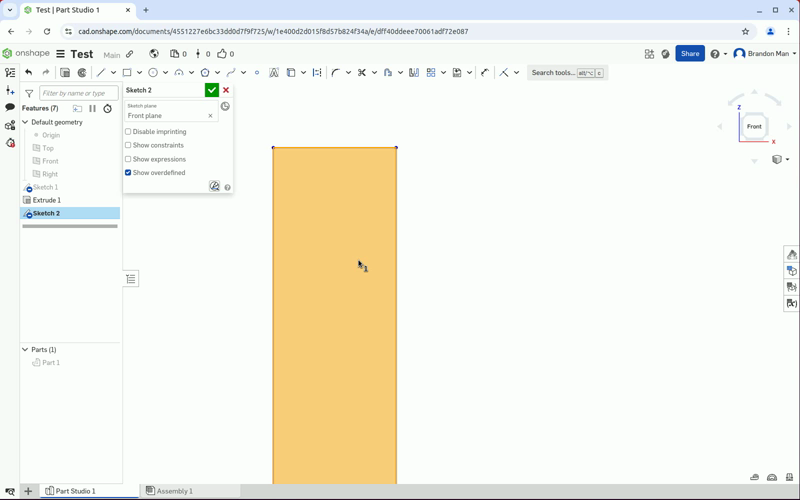
scroll(-6)
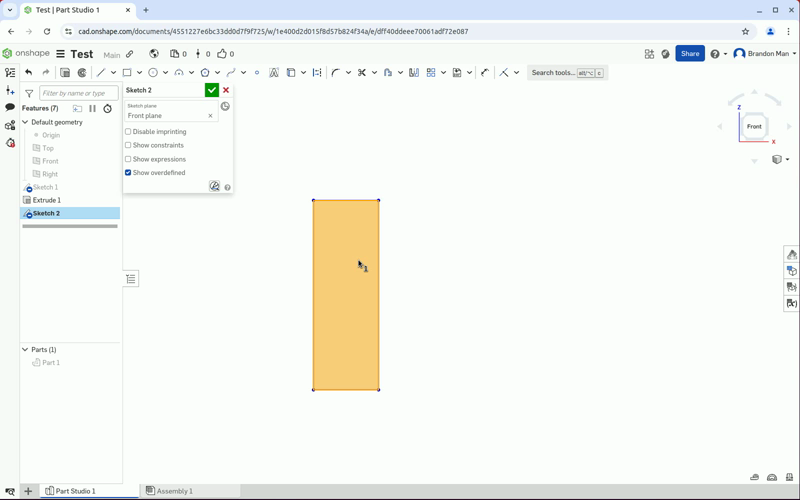
scroll(-6)
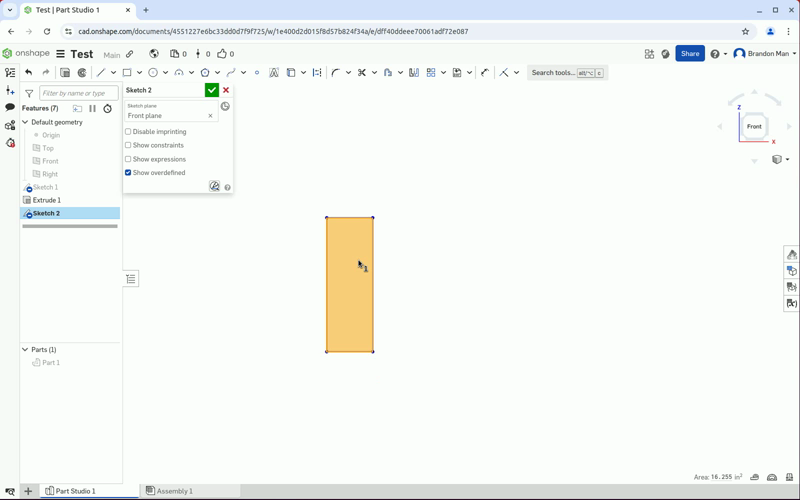
scroll(-6)
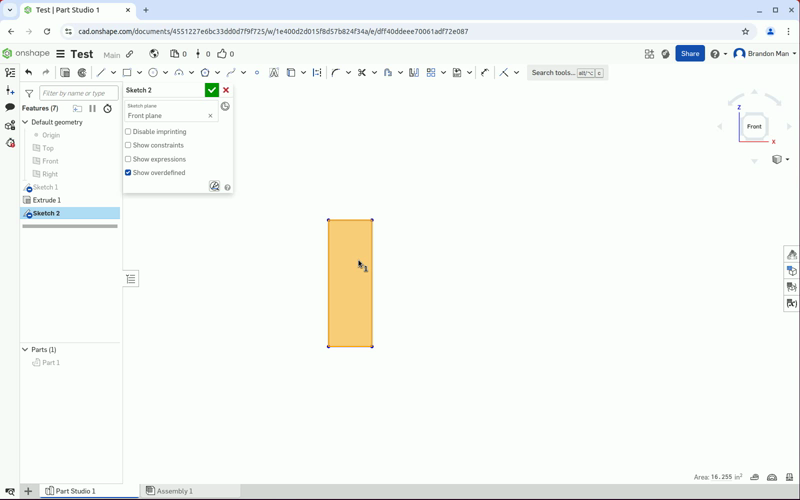
scroll(-6)
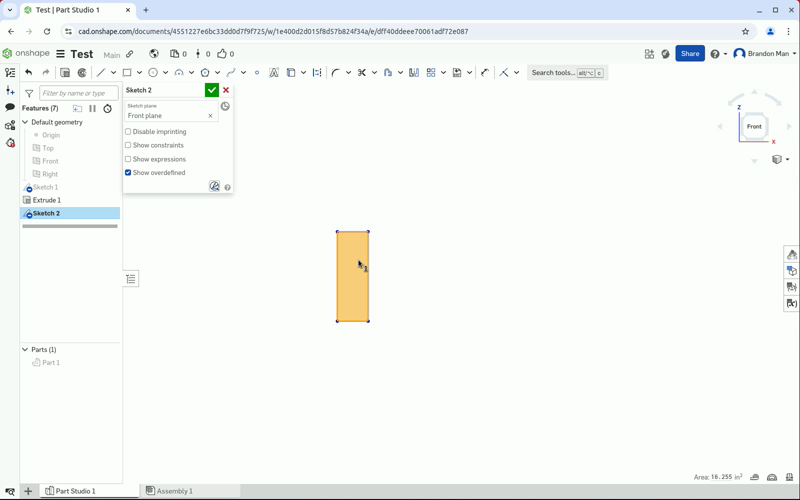
scroll(-6)
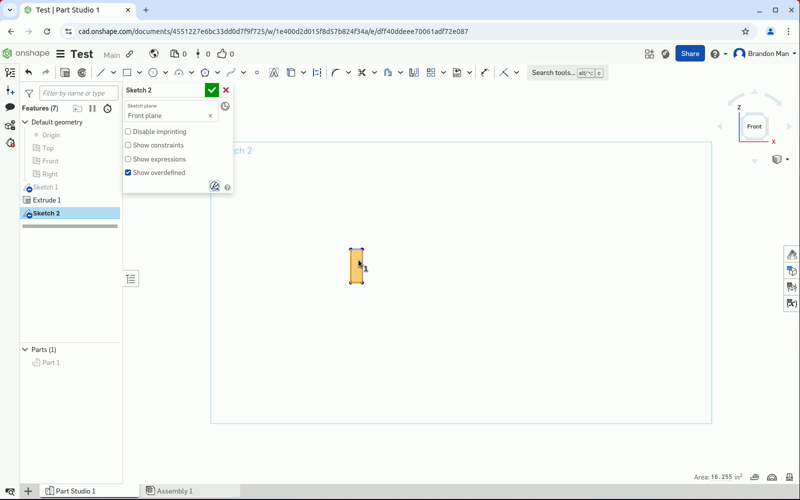
mouse_move(73, 352)
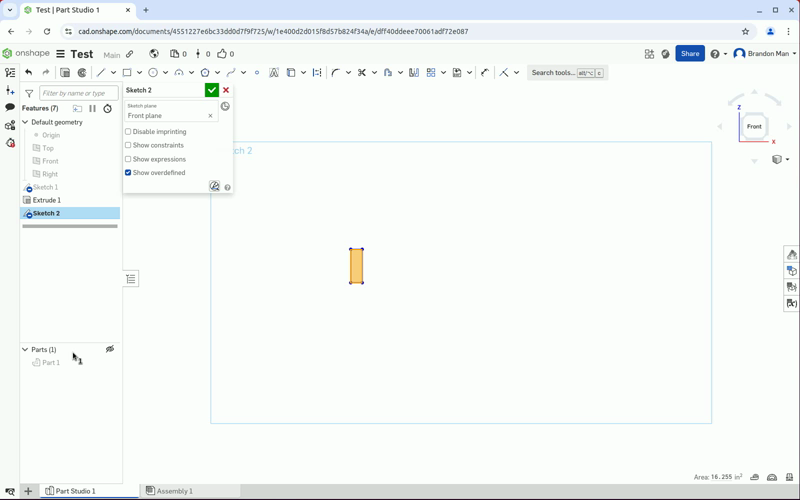
key(shift+y)
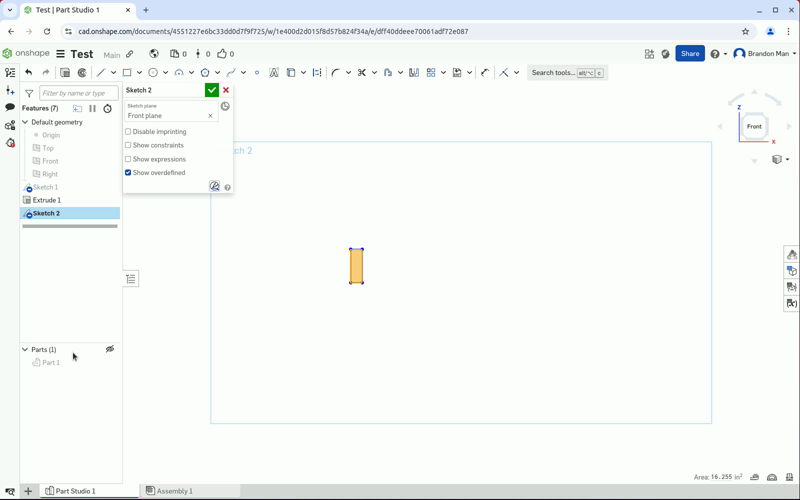
key(shift+e)
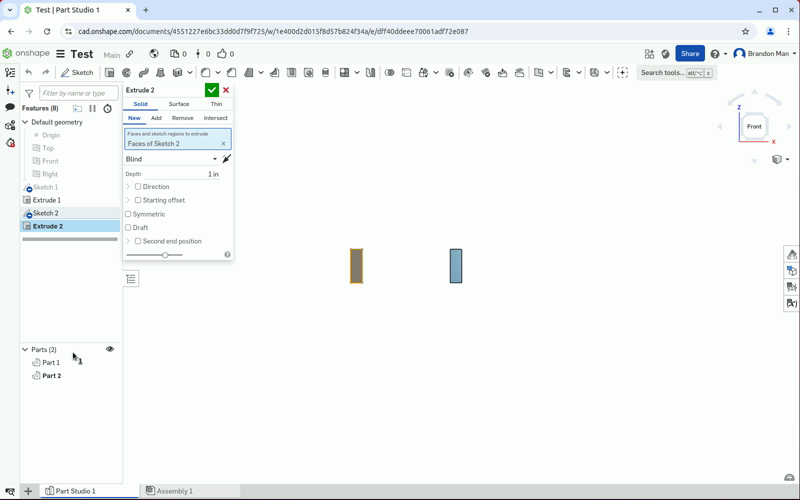
mouse_move(143, 106)
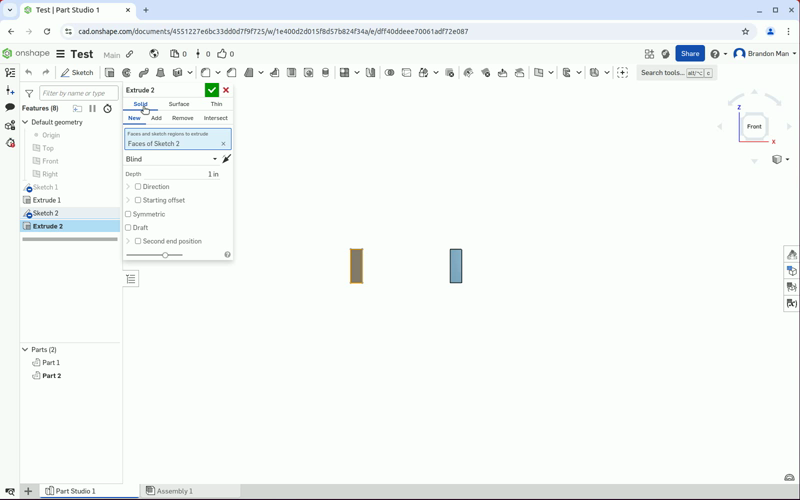
click(143, 106)
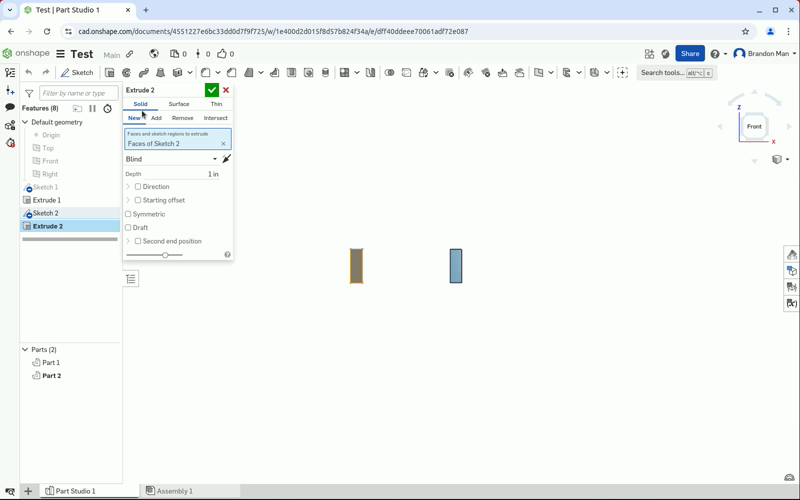
mouse_move(137, 120)
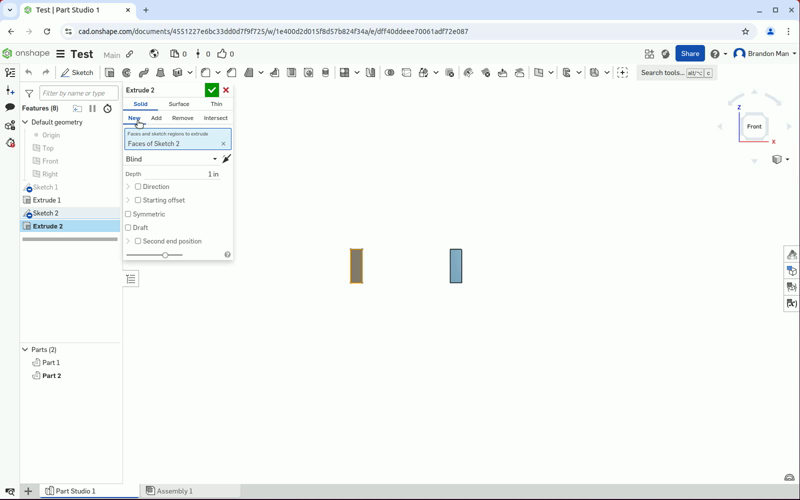
click(137, 120)
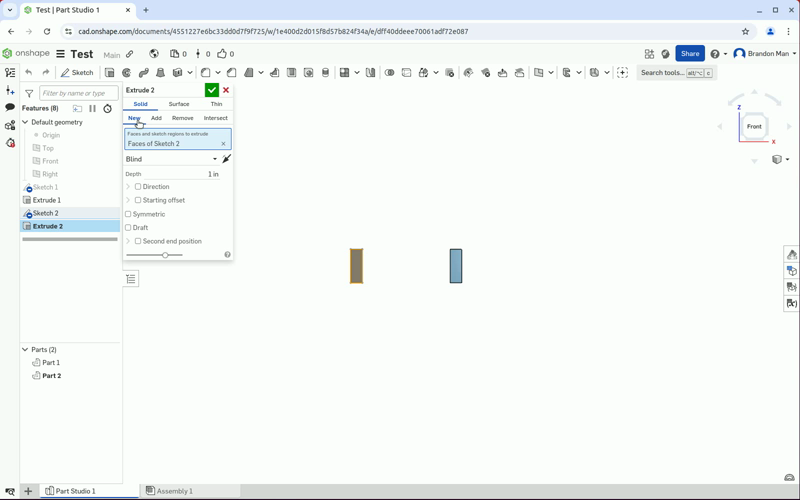
key(tab, 4)
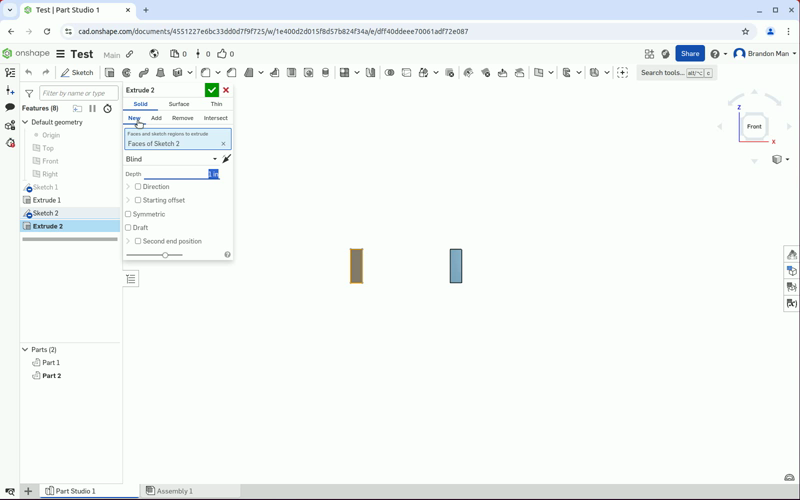
text(7.943)
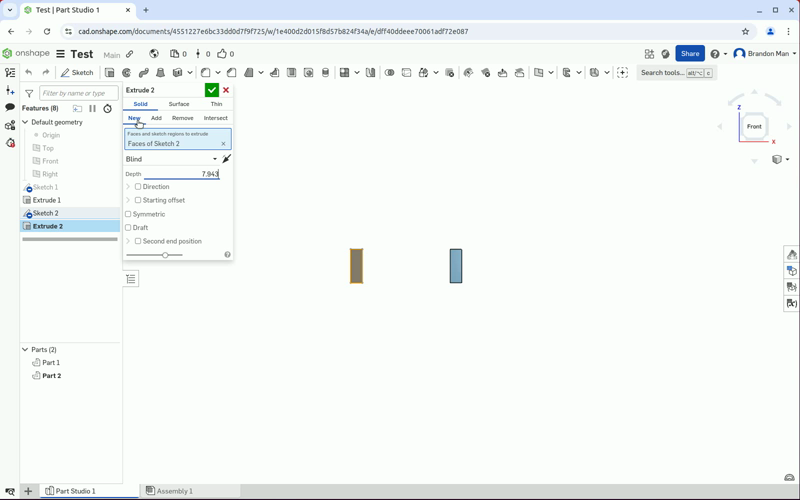
key(enter)
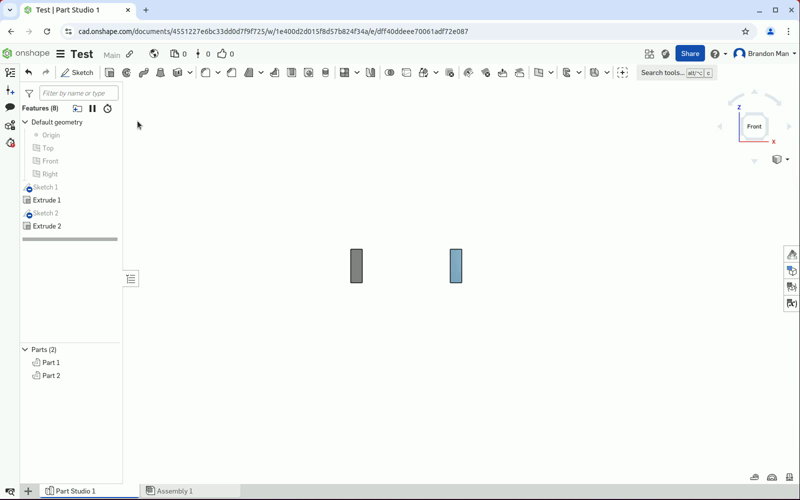
key(shift+h)
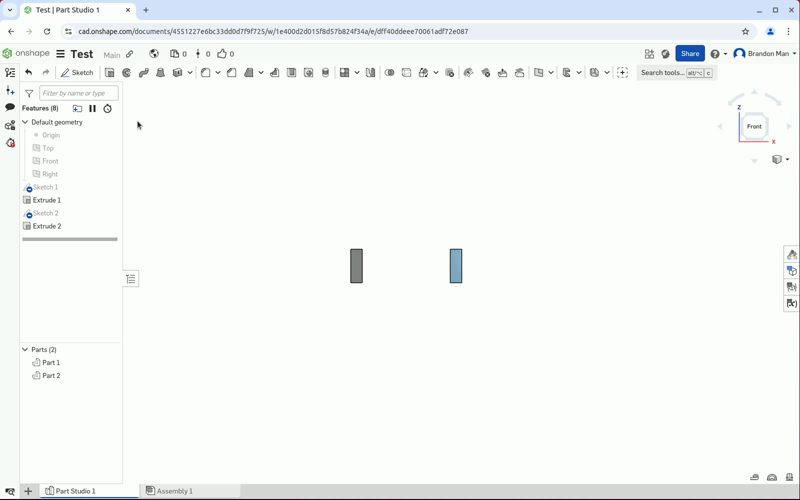
key(shift+h)
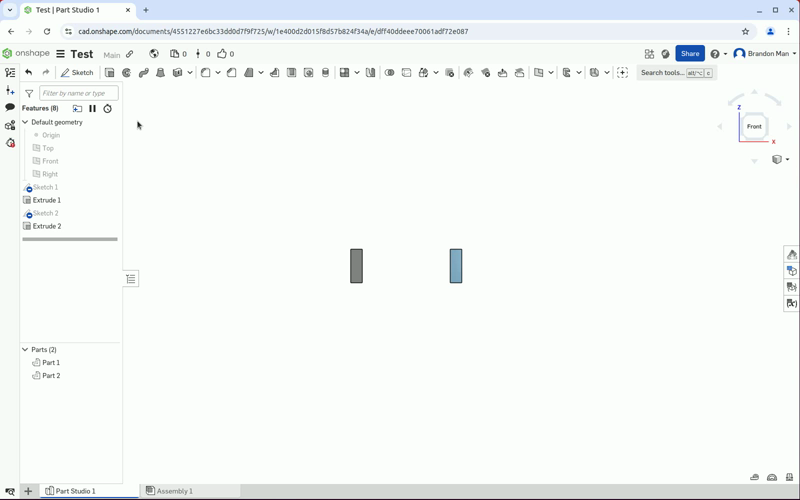
mouse_move(73, 189)
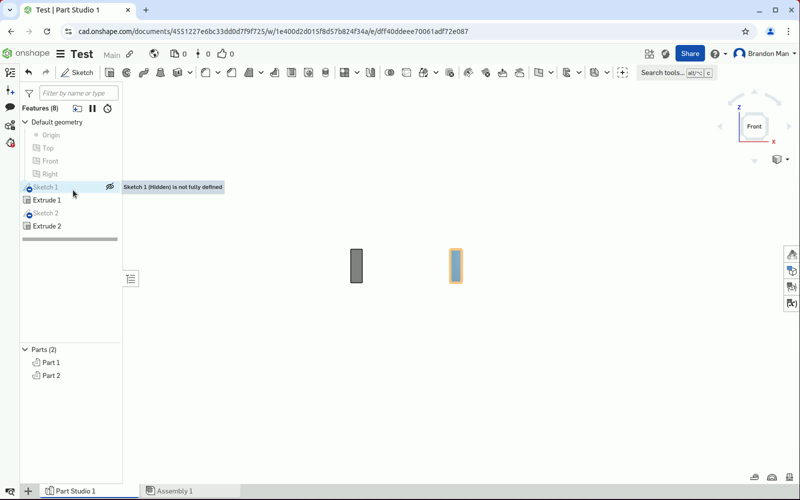
click(73, 189)
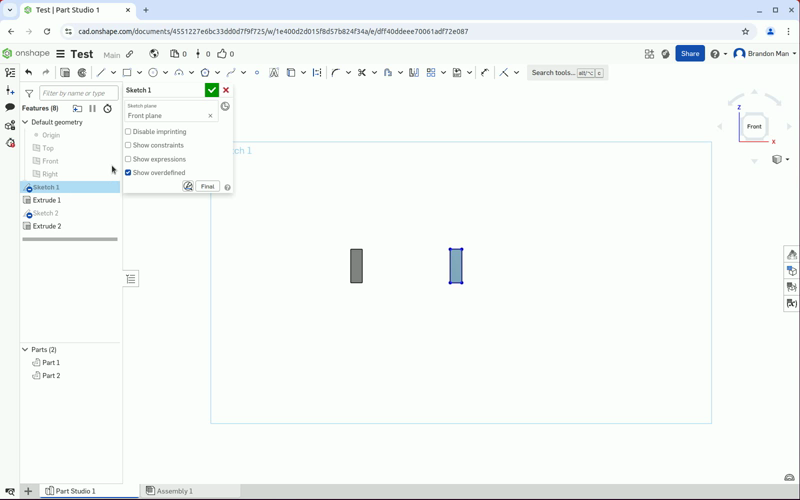
mouse_move(229, 92)
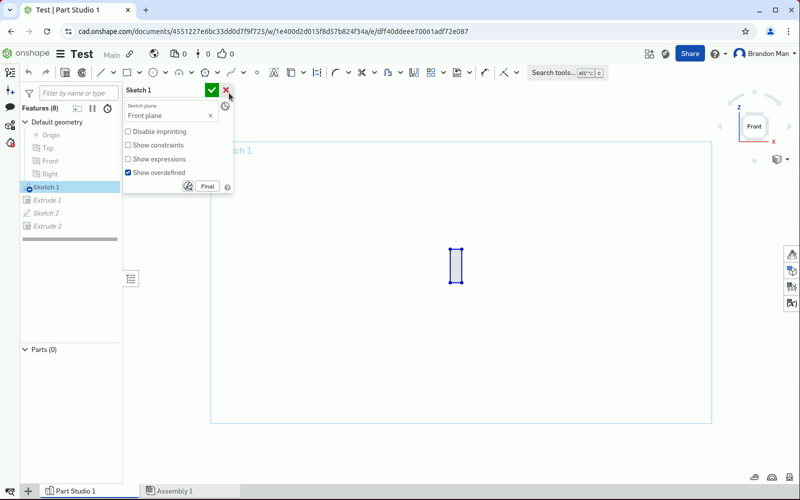
click(229, 92)
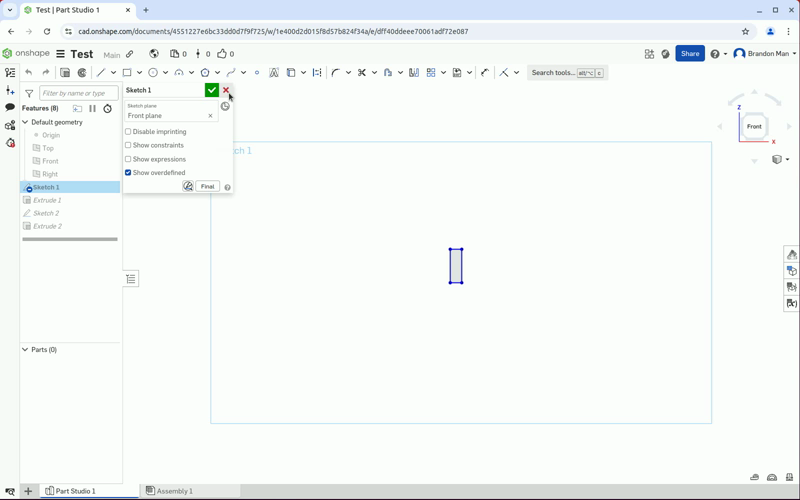
key(shift+s)
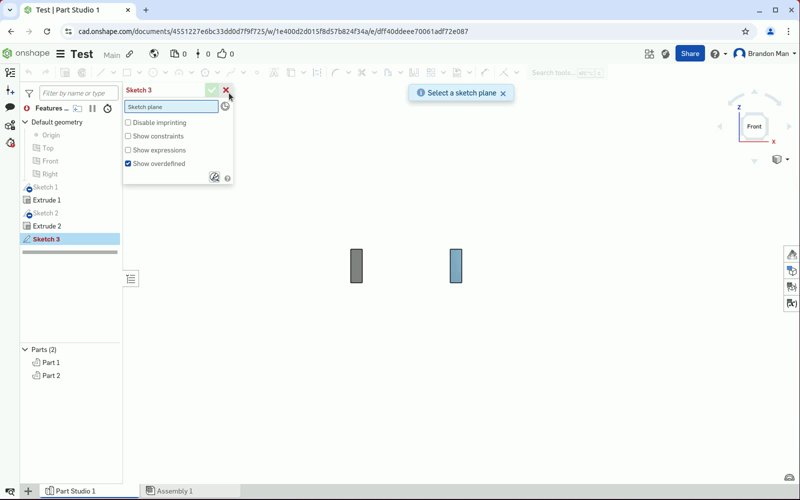
mouse_move(73, 163)
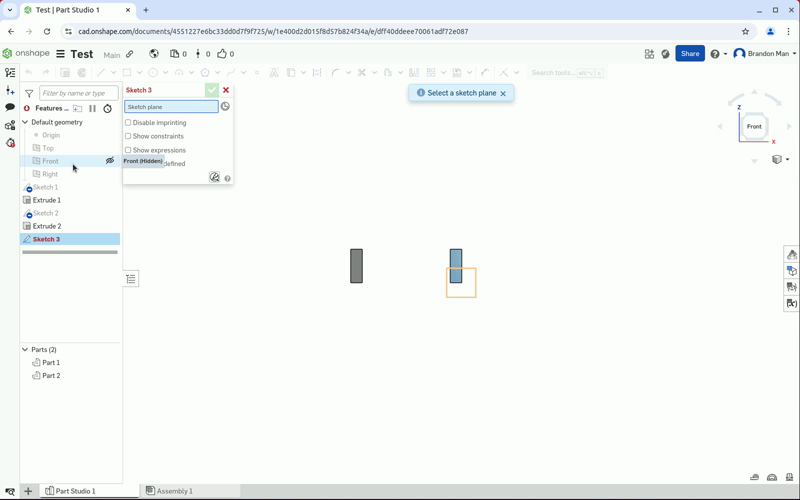
click(73, 163)
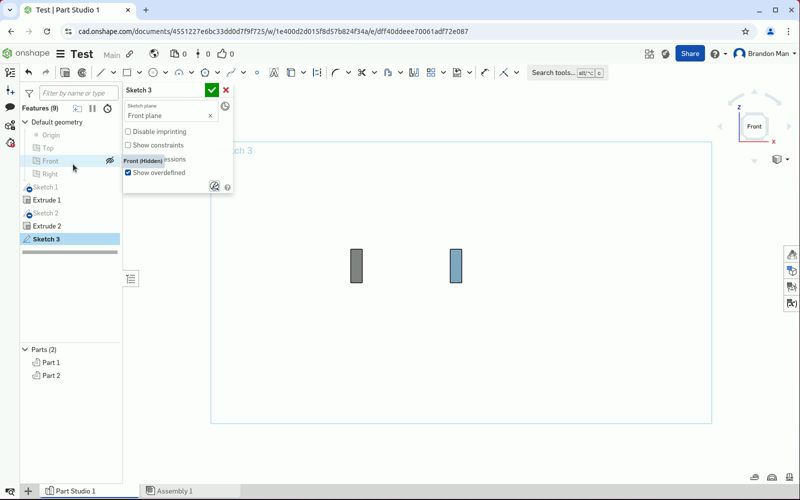
mouse_move(73, 352)
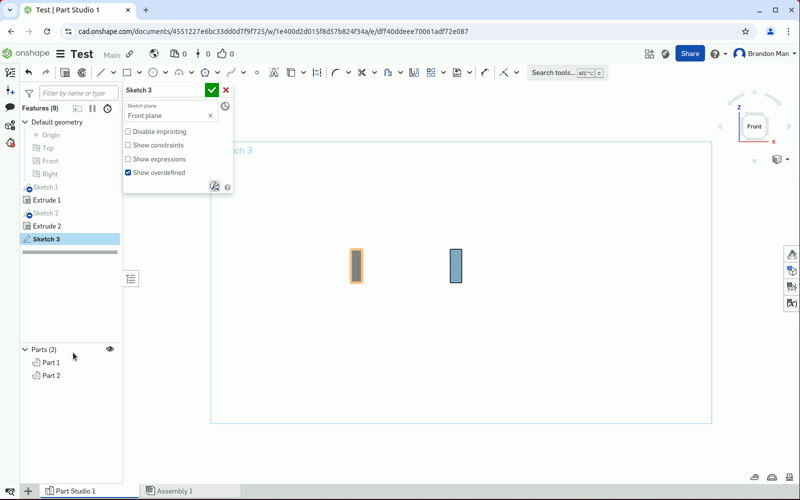
key(y)
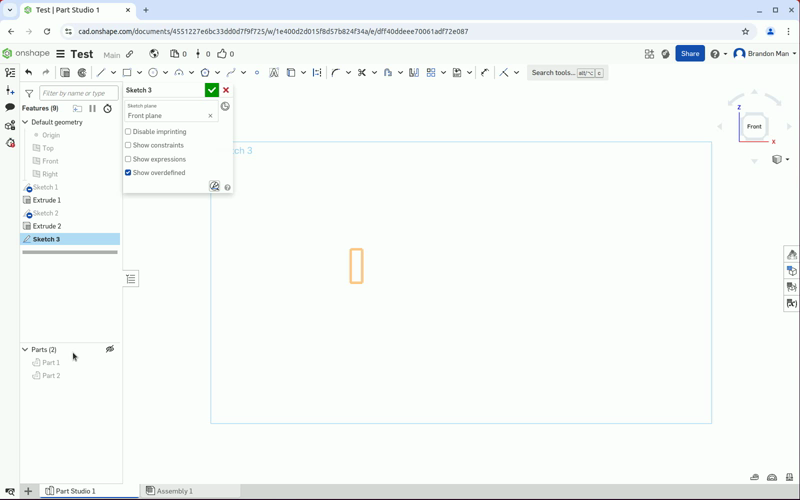
key(l)
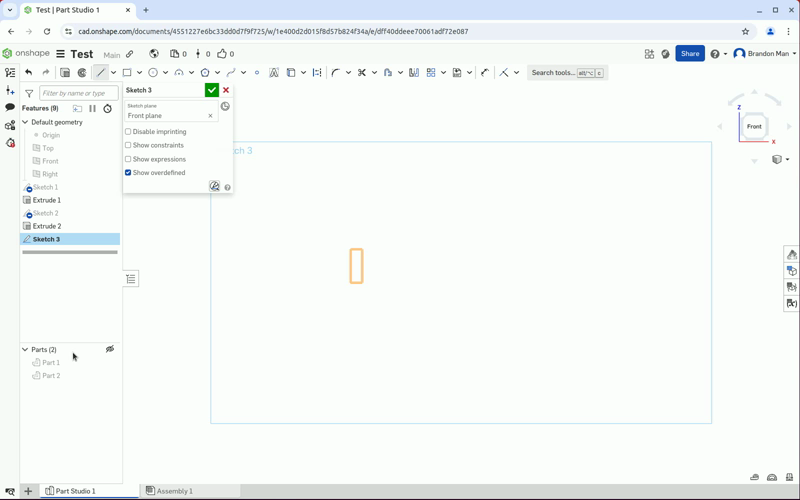
key_down(shift)
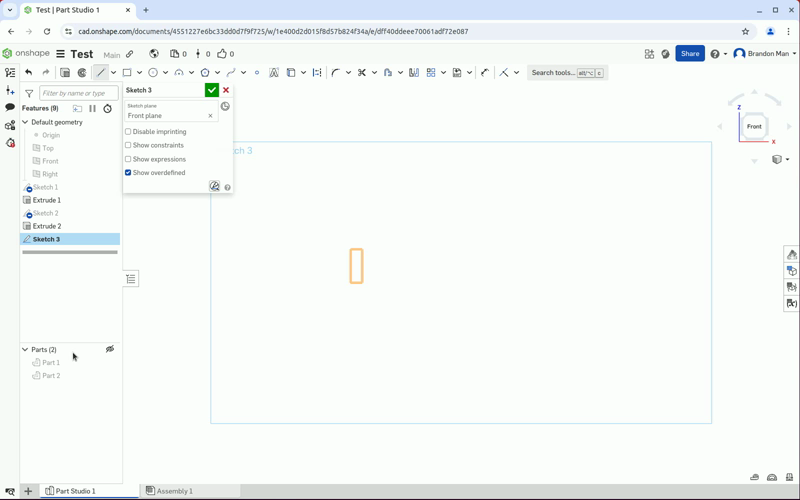
mouse_move(362, 250)
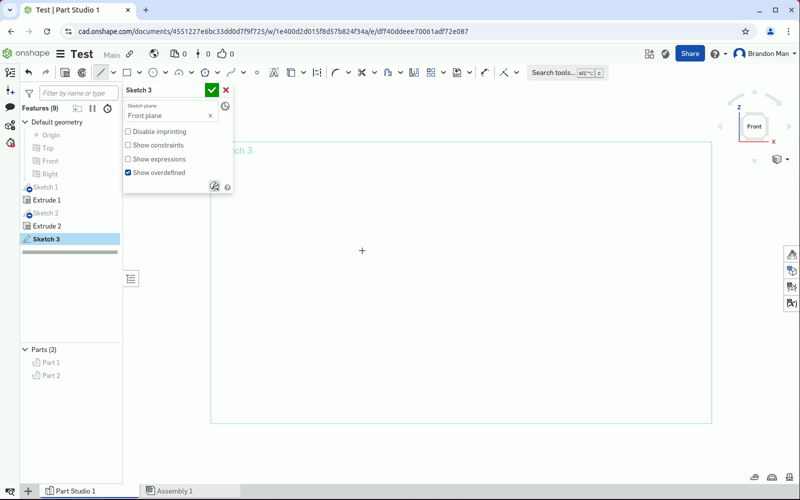
click(362, 250)
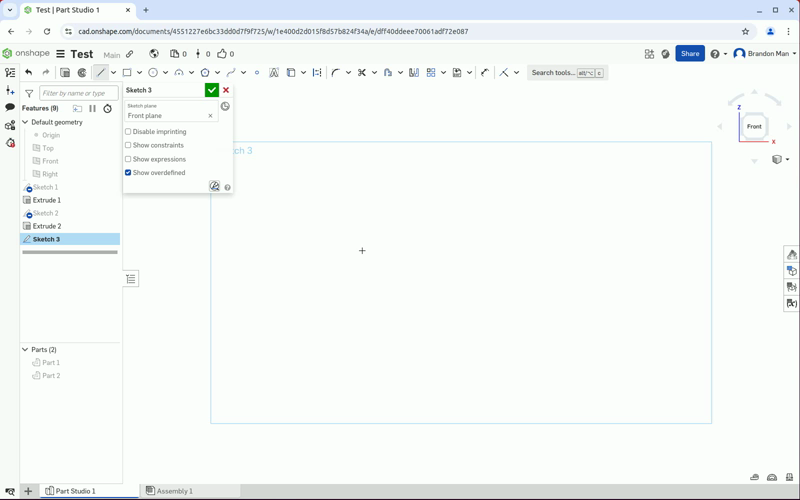
key_up(shift)
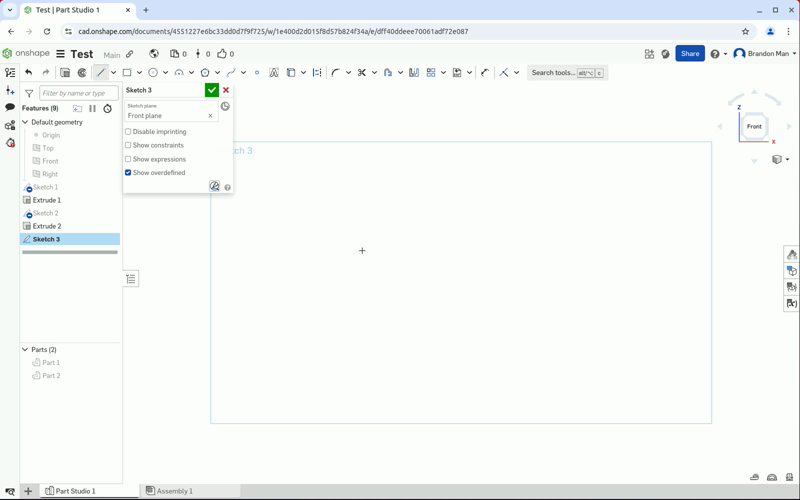
key_down(shift)
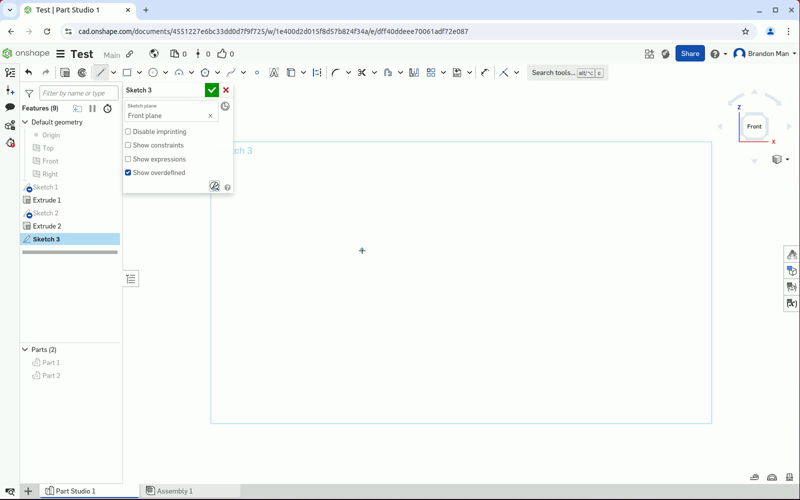
mouse_move(450, 250)
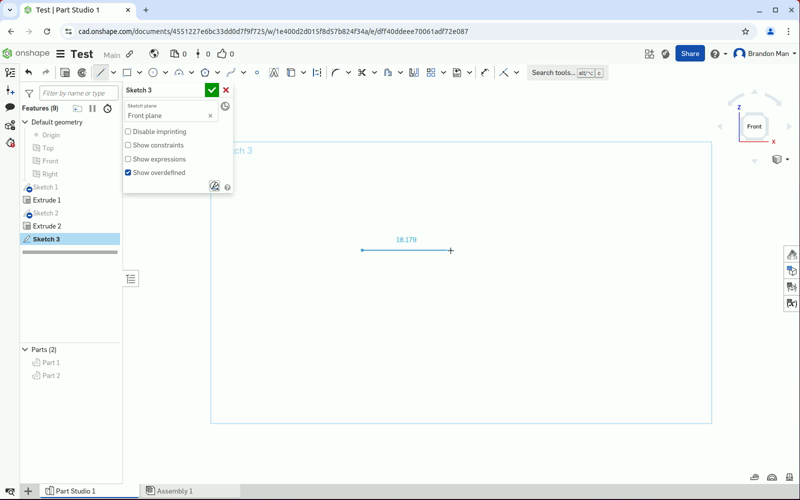
click(450, 250)
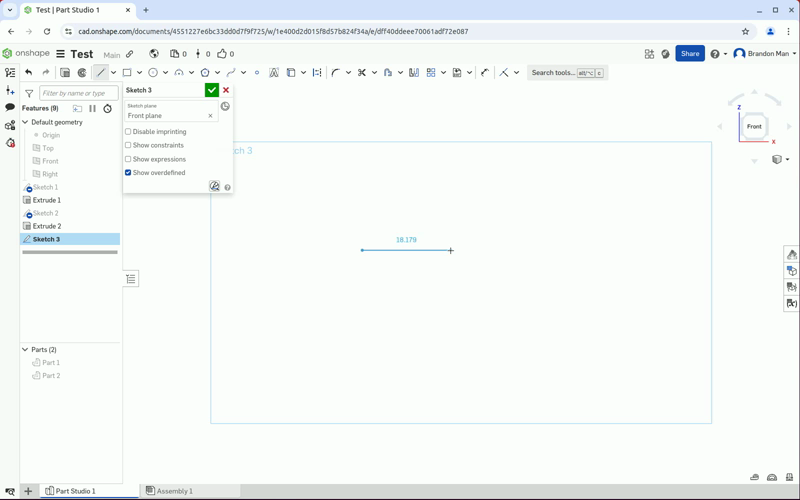
key_up(shift)
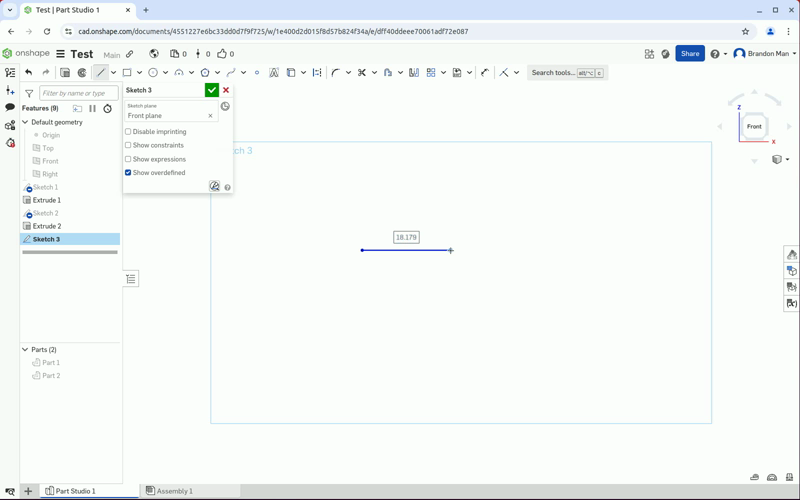
key_down(shift)
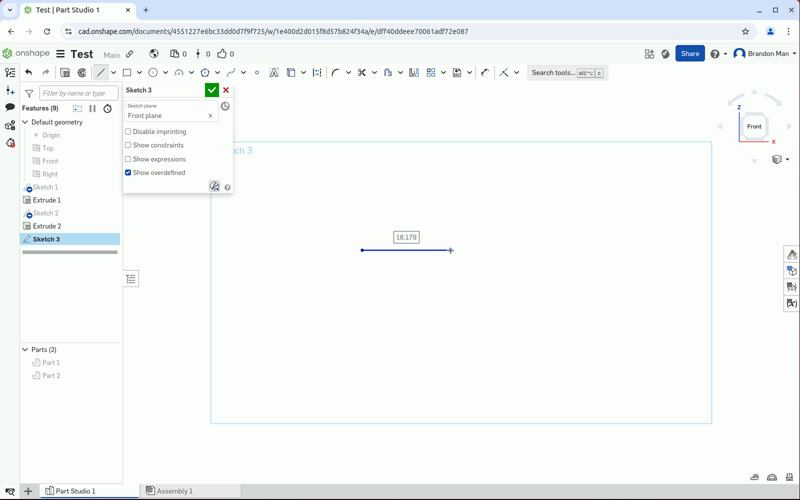
mouse_move(480, 250)
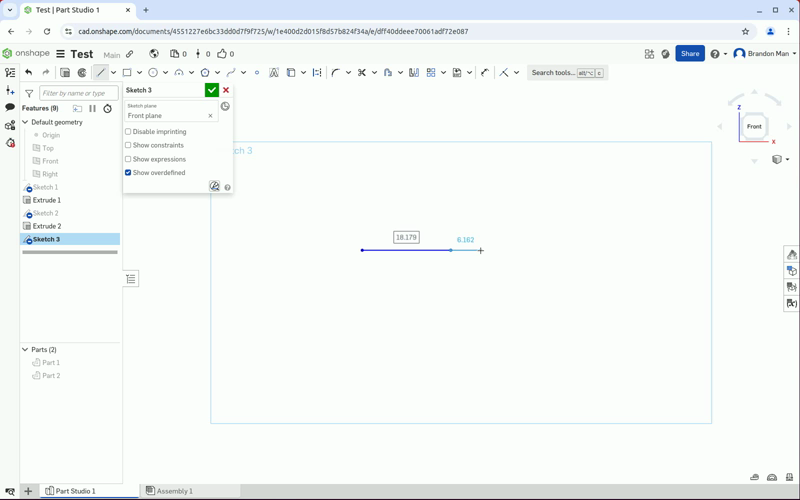
mouse_move(450, 200)
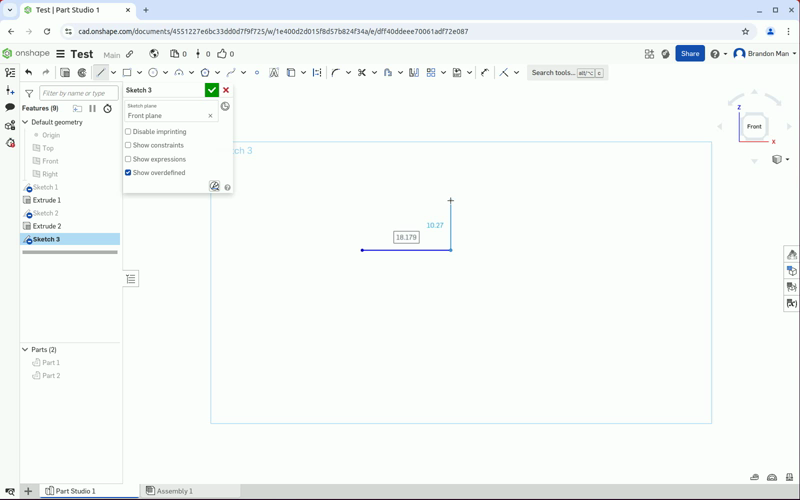
click(450, 200)
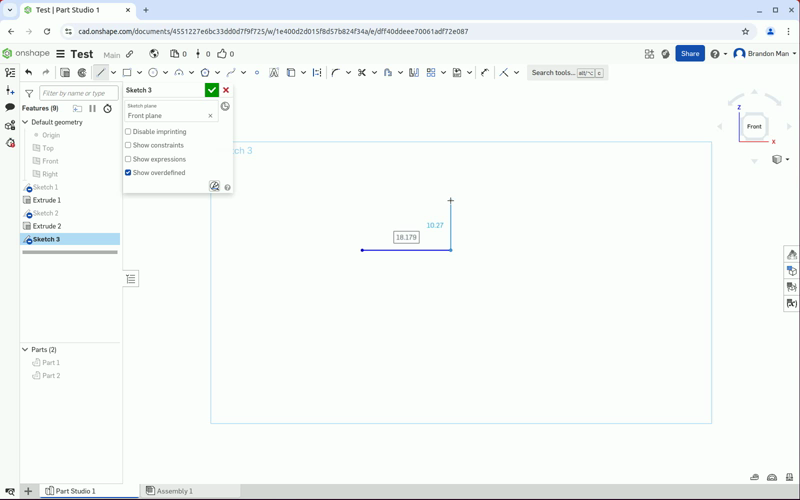
key_up(shift)
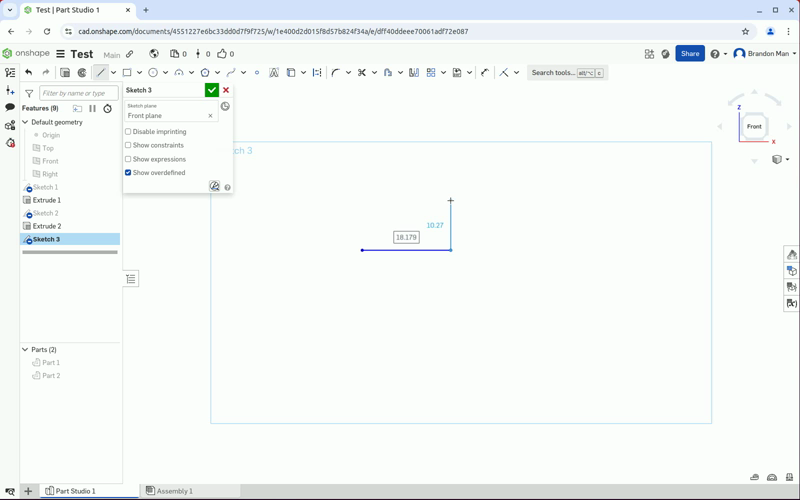
key(esc)
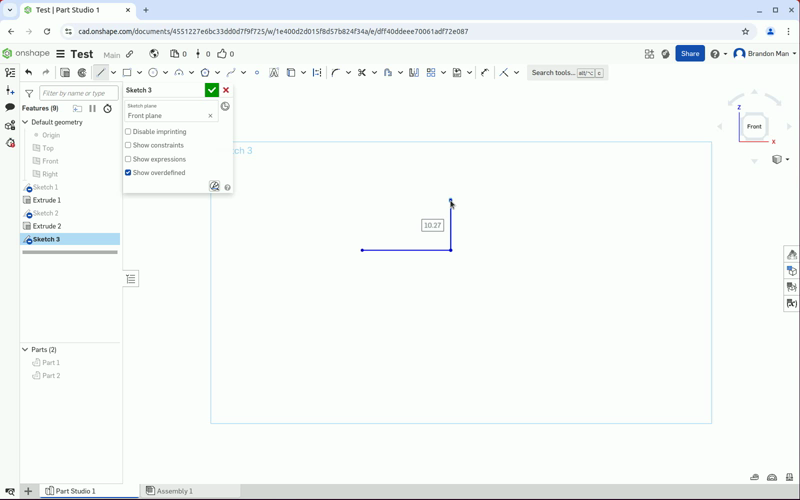
key(a)
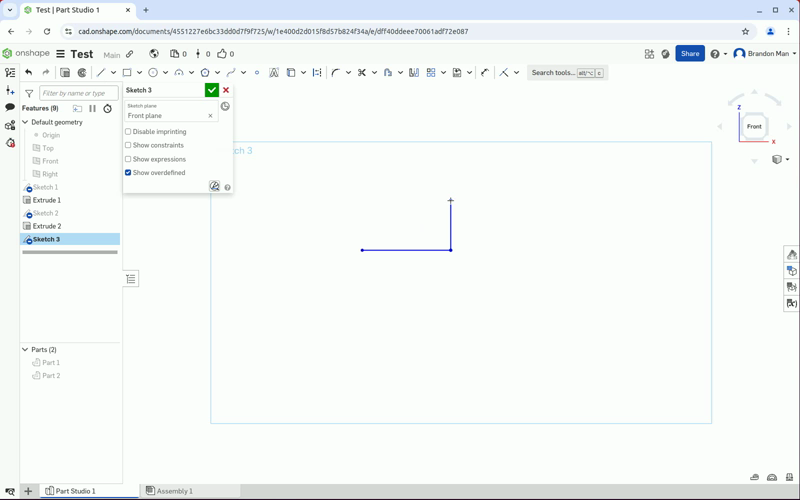
mouse_move(450, 200)
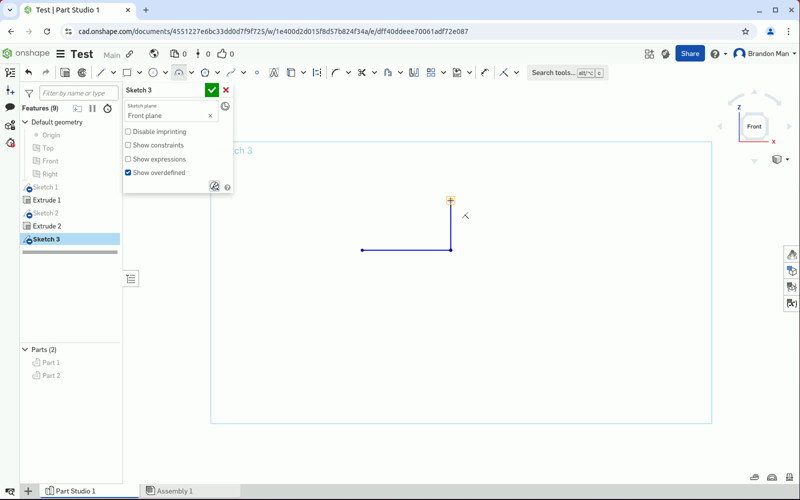
click(450, 200)
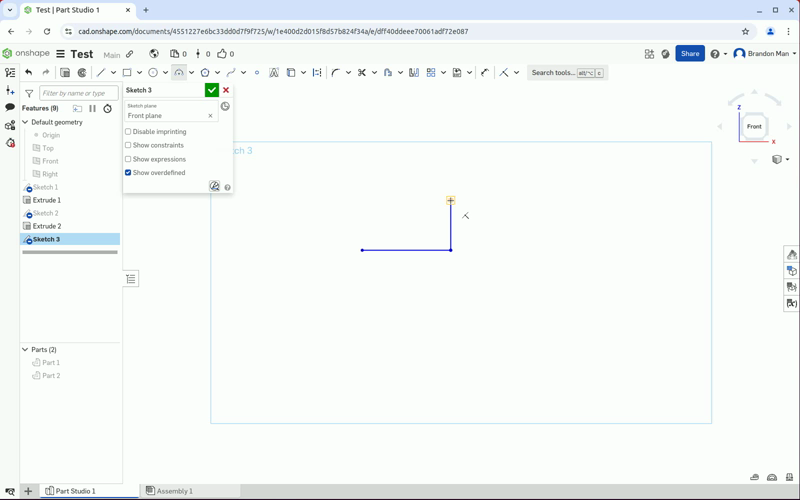
key_down(shift)
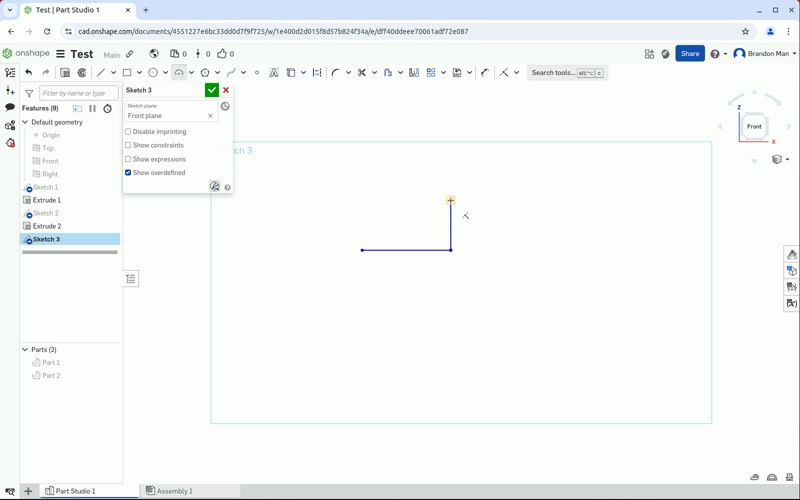
mouse_move(362, 201)
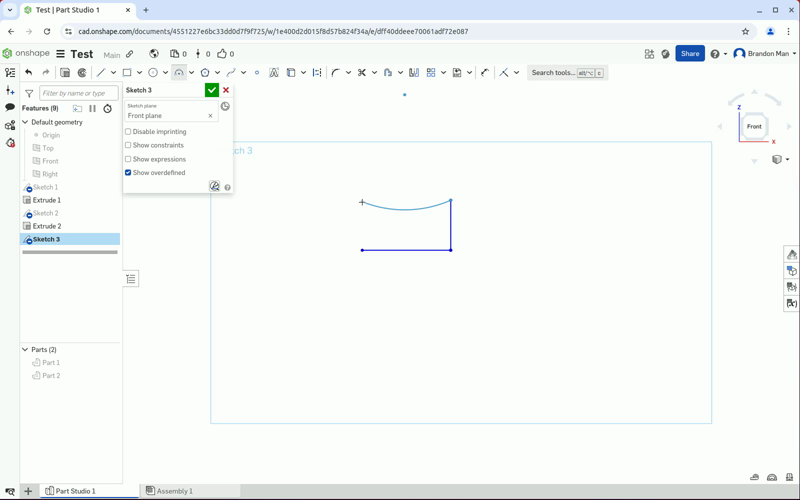
click(362, 201)
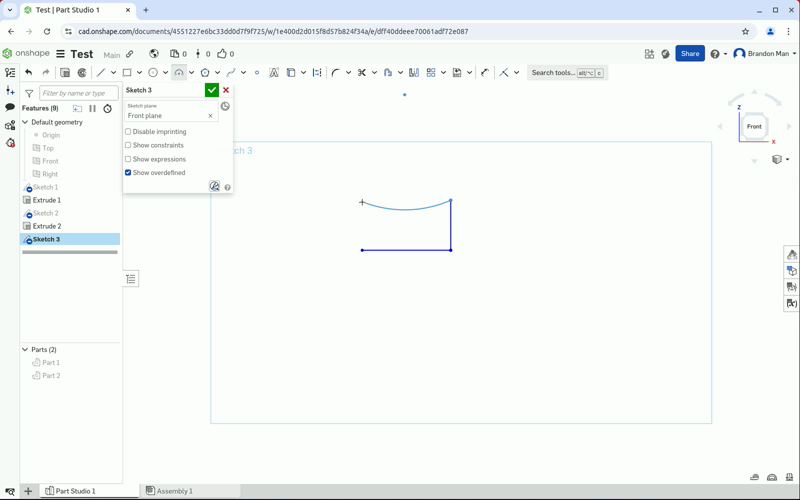
mouse_move(405, 169)
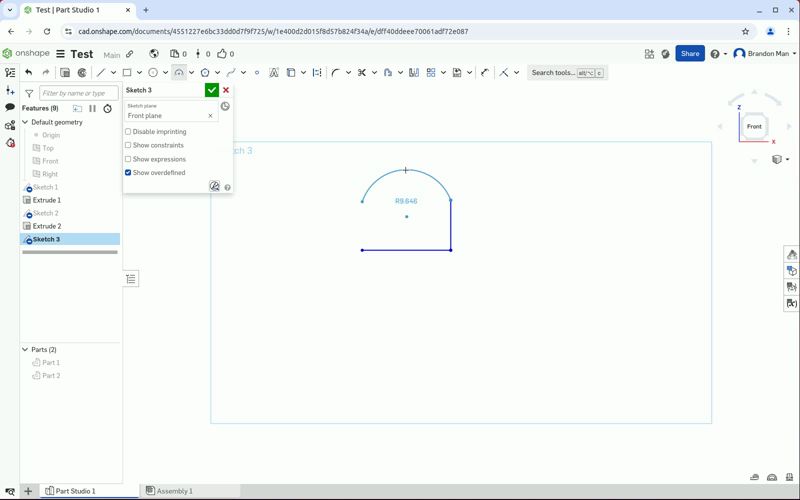
click(405, 169)
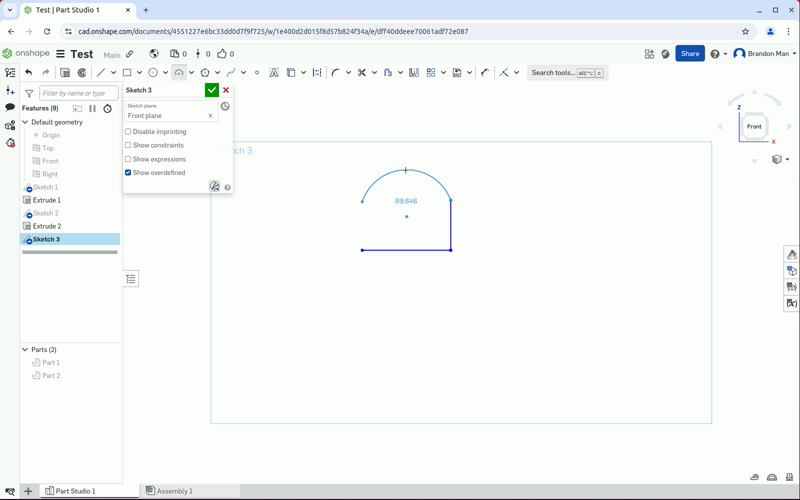
key_up(shift)
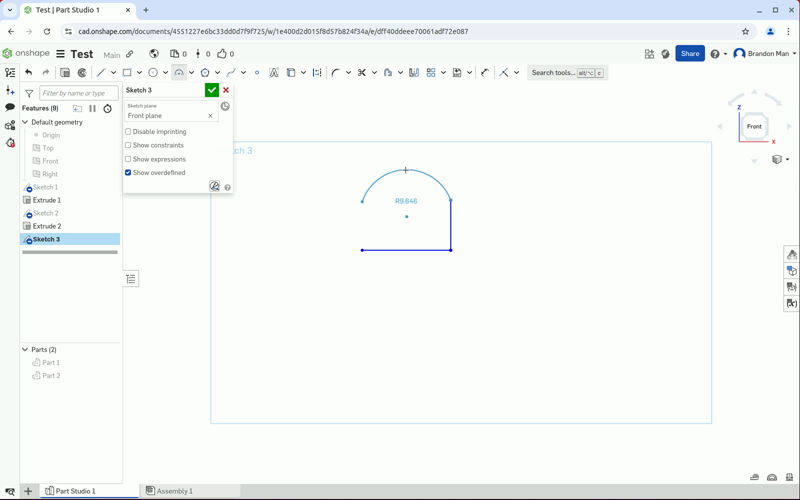
key(esc)
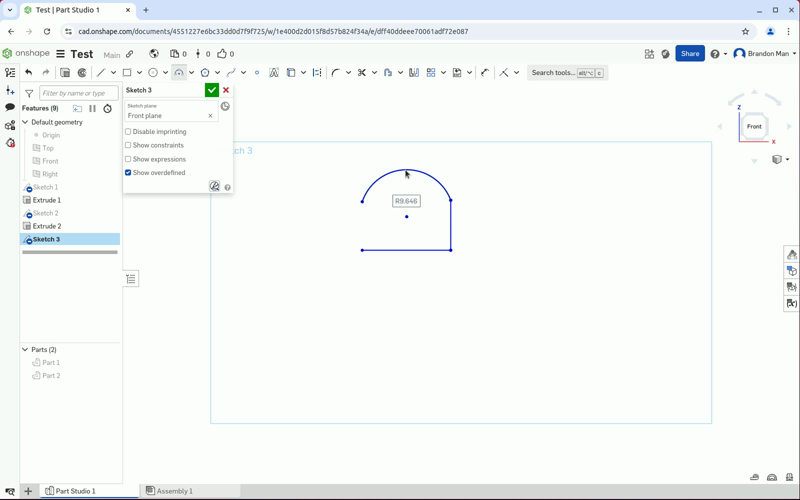
key(l)
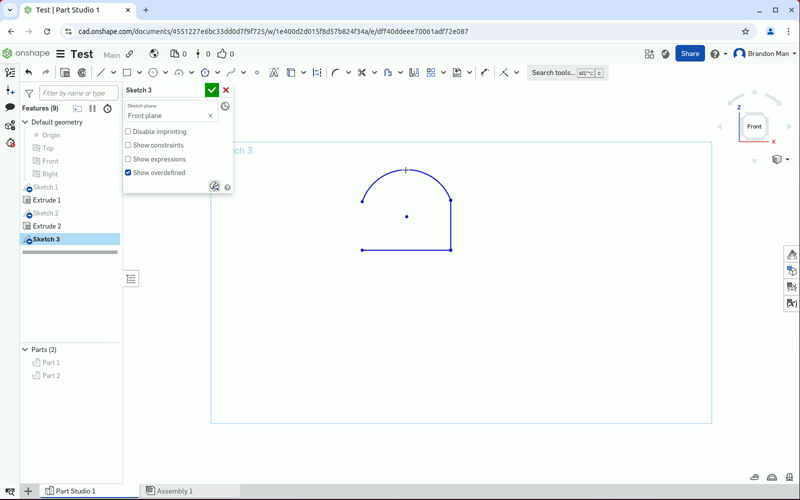
mouse_move(362, 201)
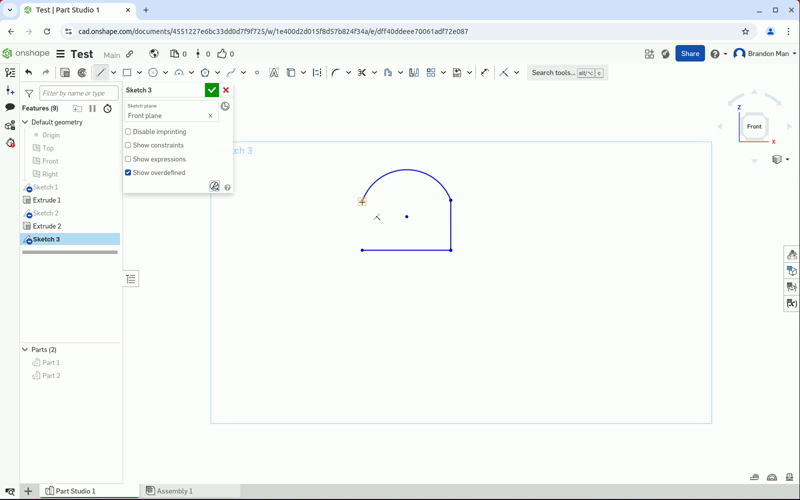
click(362, 201)
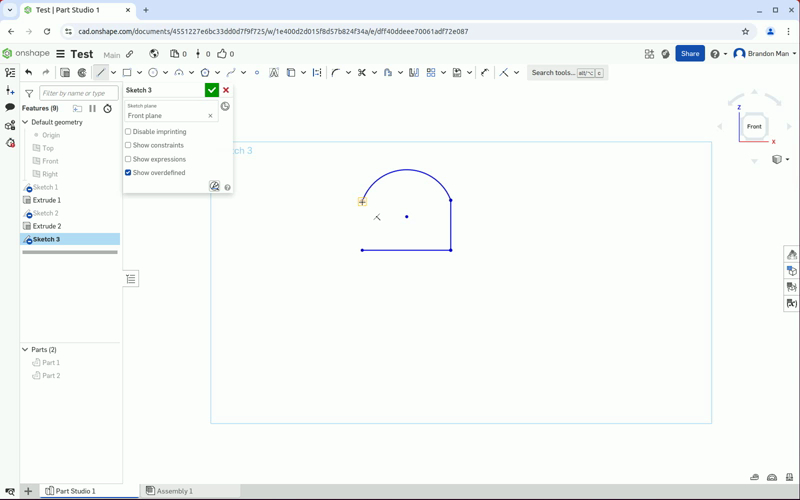
mouse_move(392, 201)
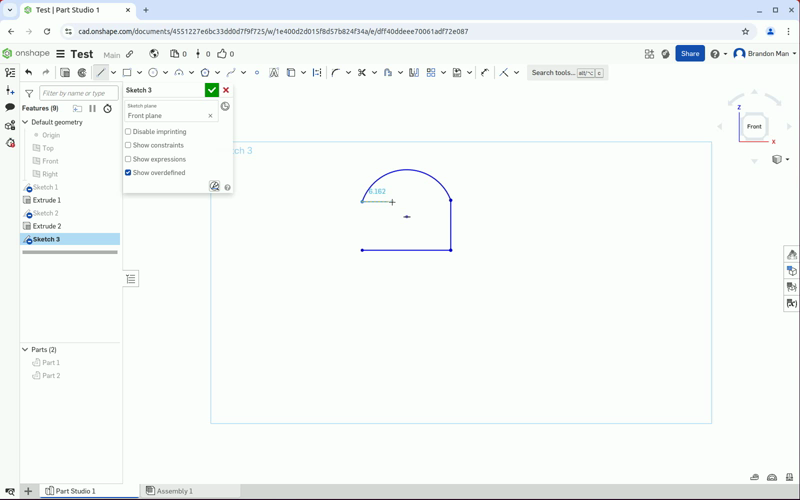
key_down(shift)
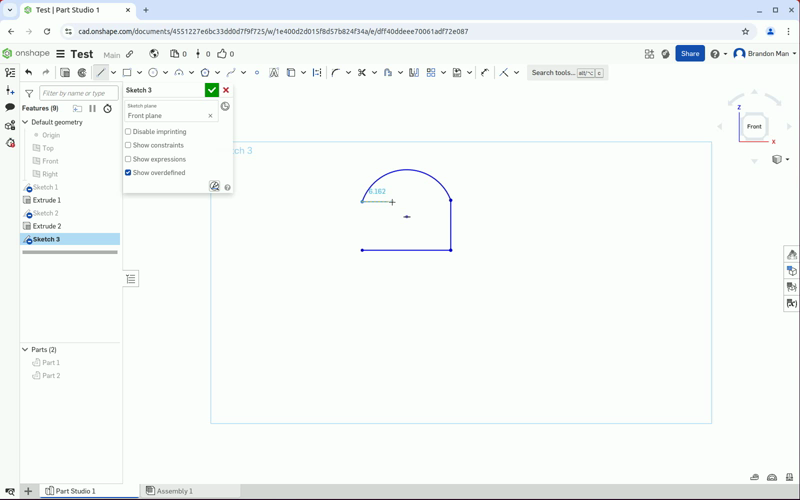
mouse_move(362, 250)
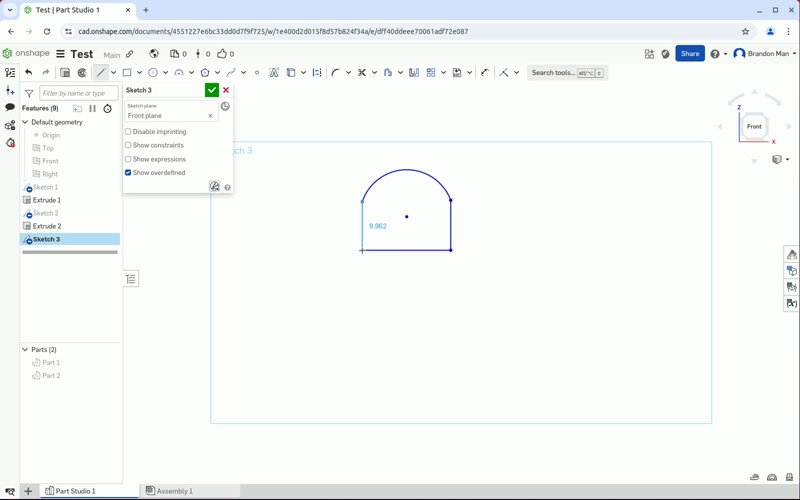
key_up(shift)
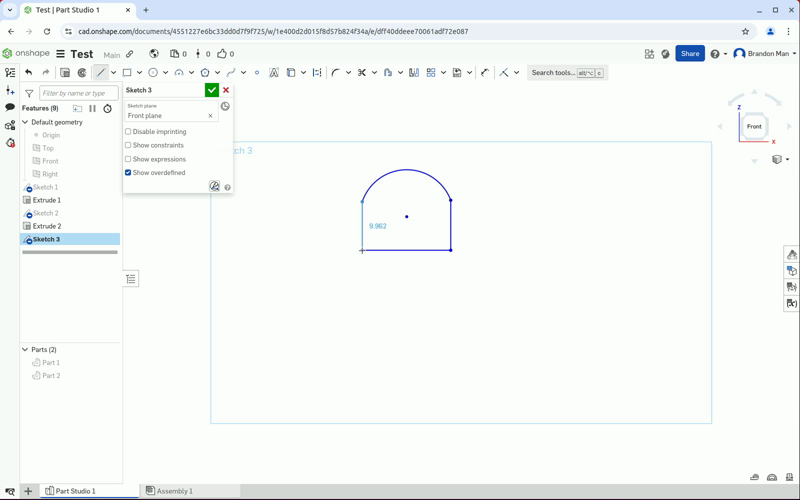
click(362, 250)
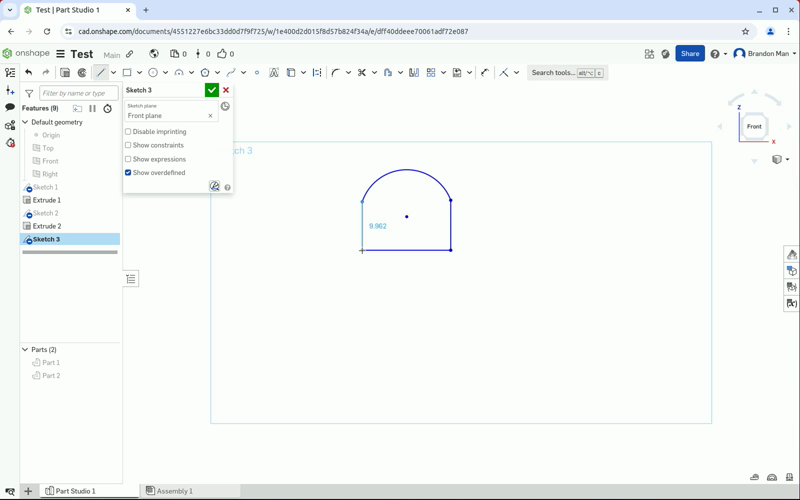
key(esc)
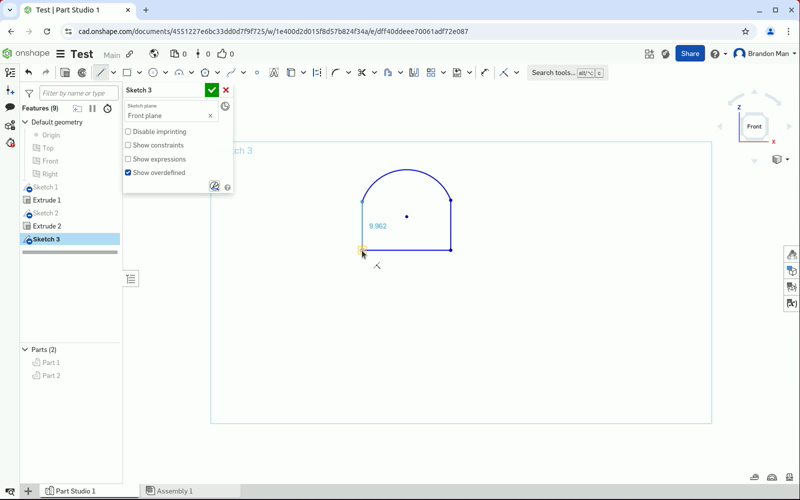
key(c)
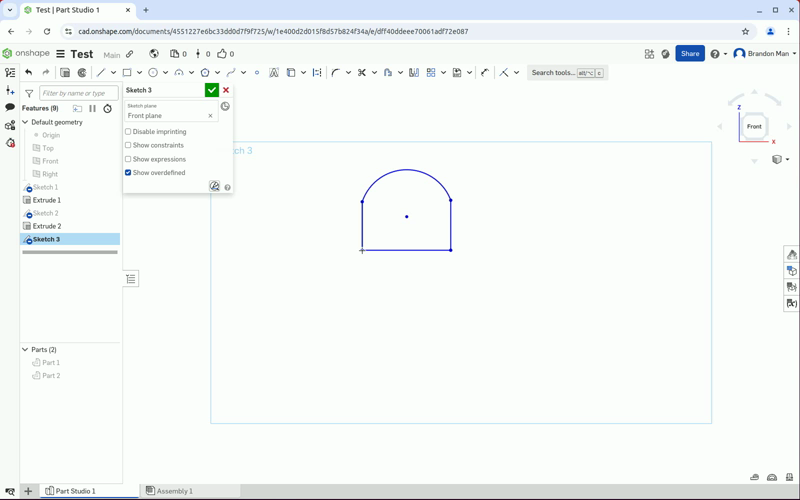
key_down(shift)
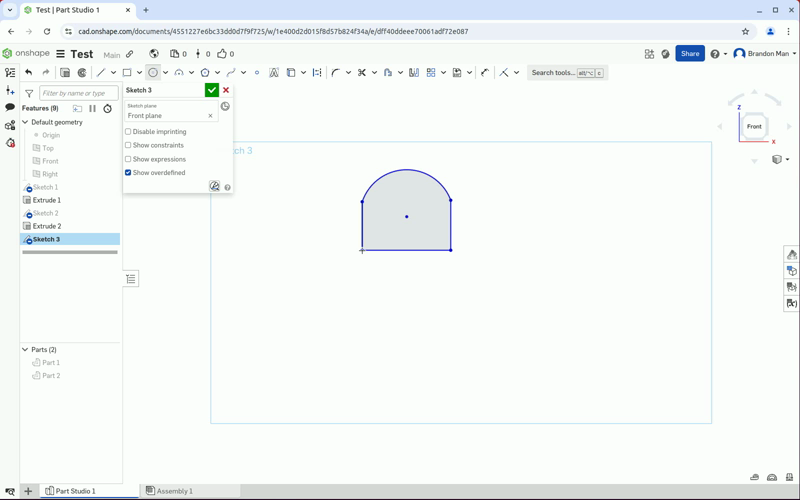
mouse_move(406, 216)
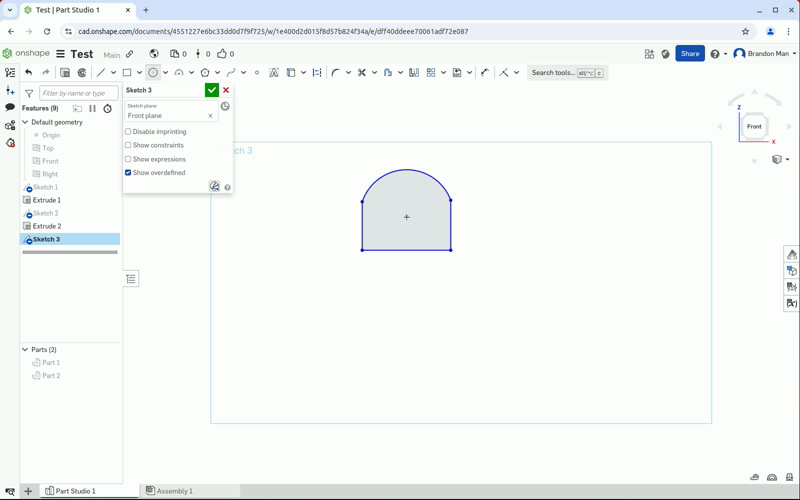
click(406, 216)
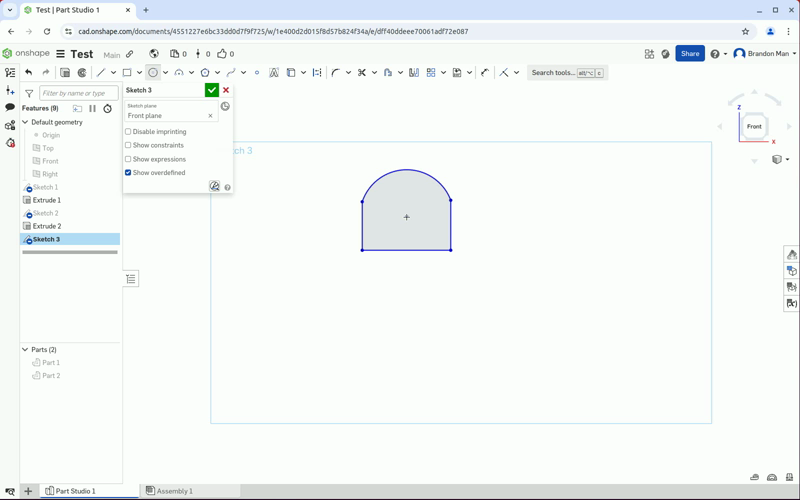
key_up(shift)
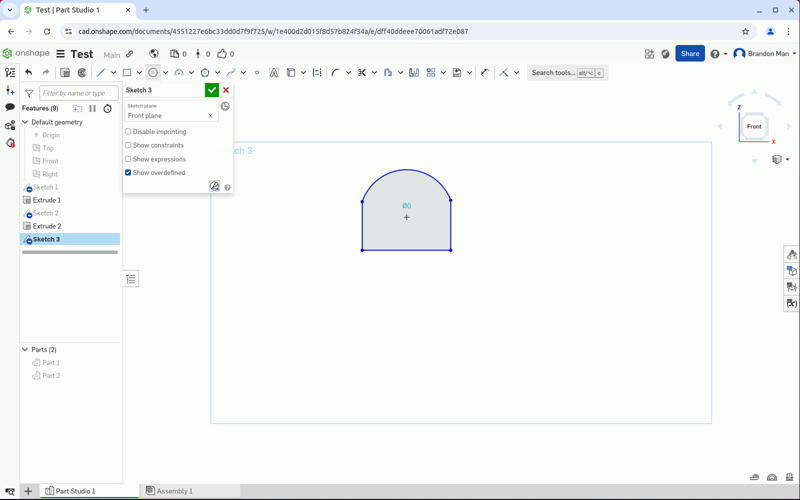
mouse_move(434, 216)
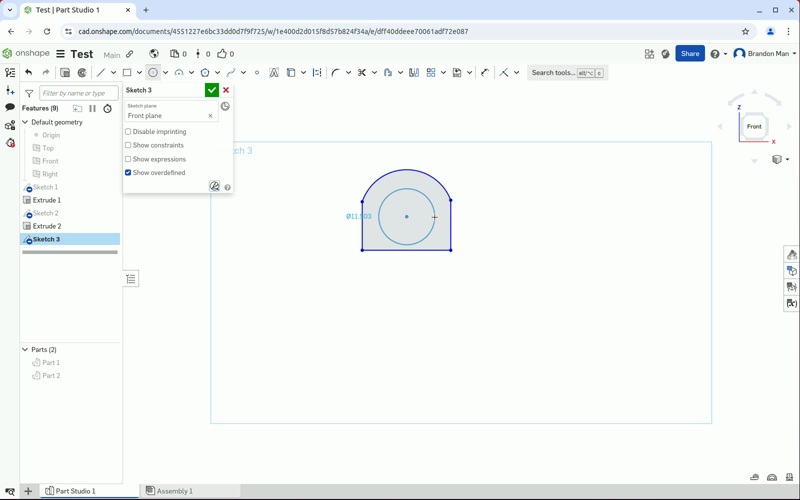
click(434, 216)
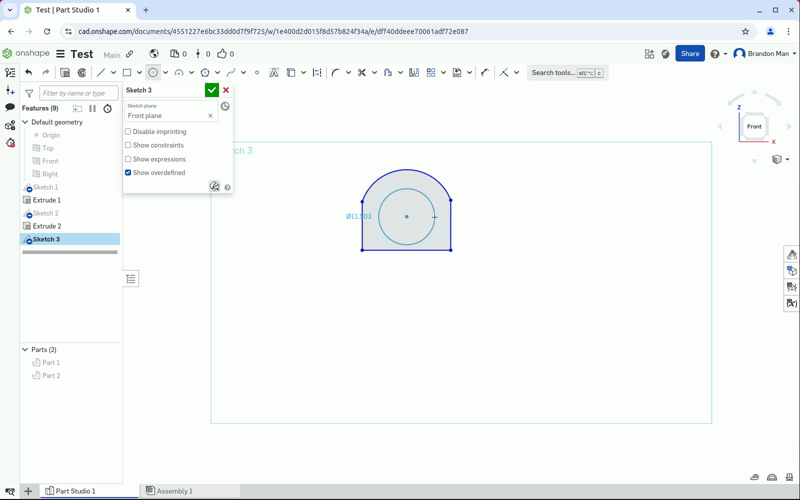
key(esc)
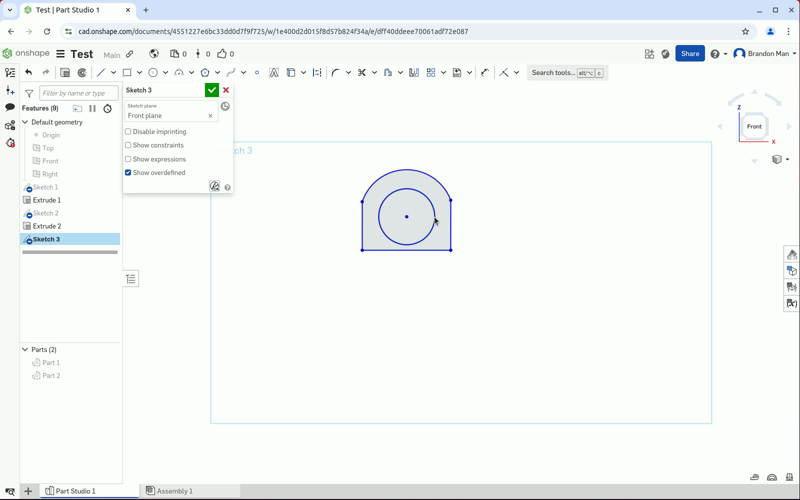
mouse_move(372, 215)
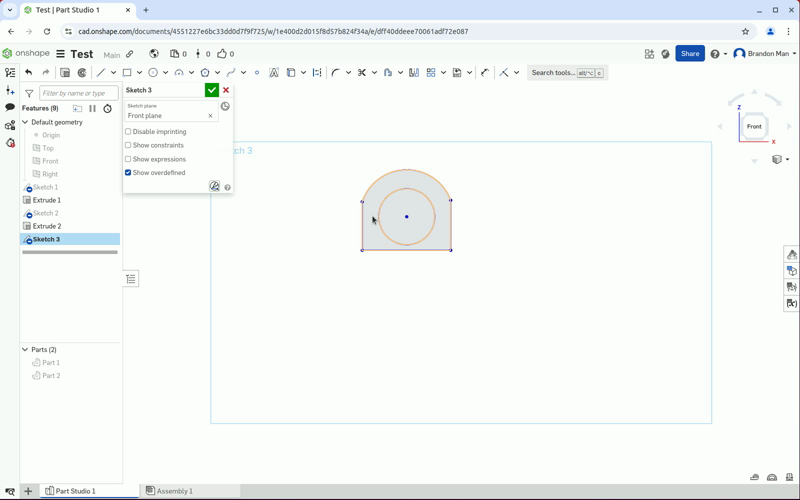
click(372, 215)
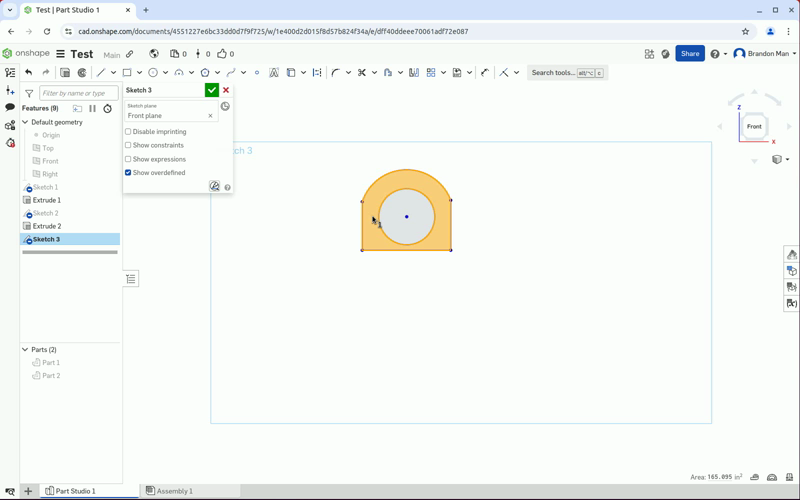
mouse_move(73, 352)
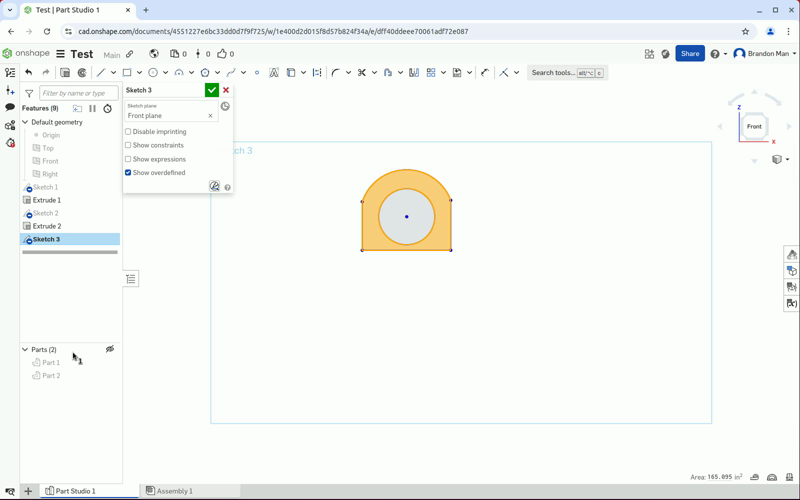
key(shift+y)
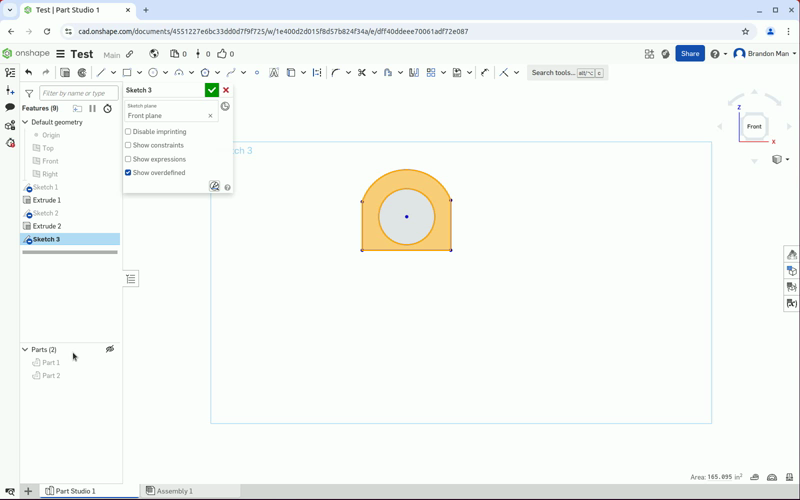
key(shift+e)
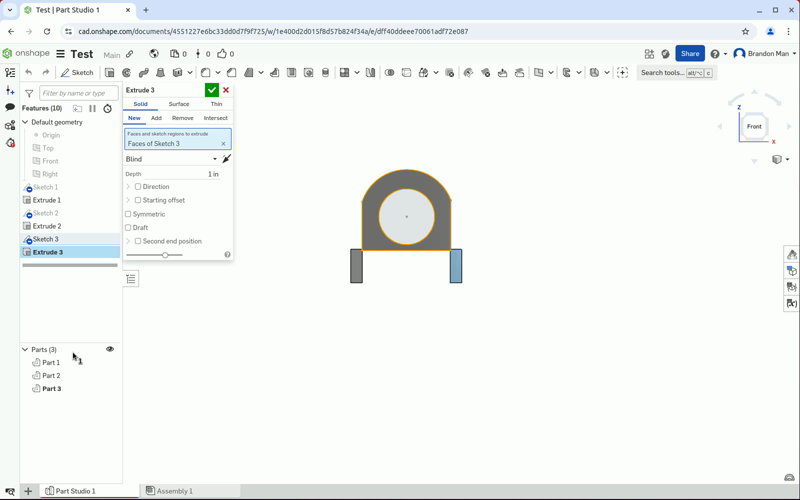
mouse_move(143, 106)
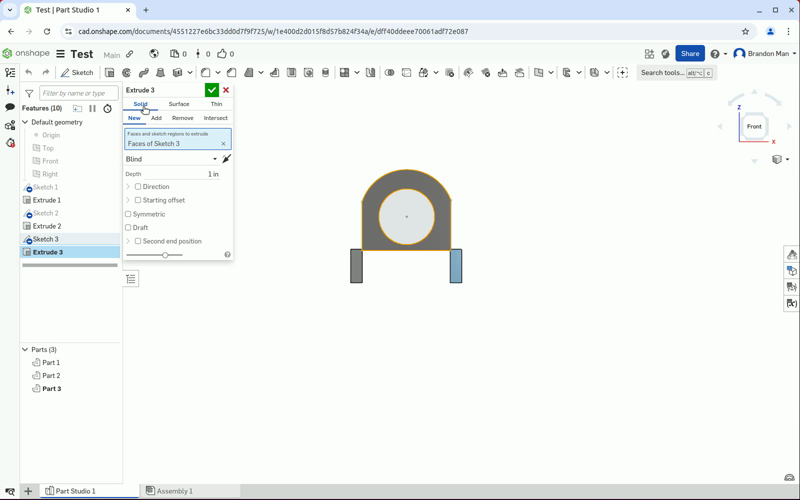
click(143, 106)
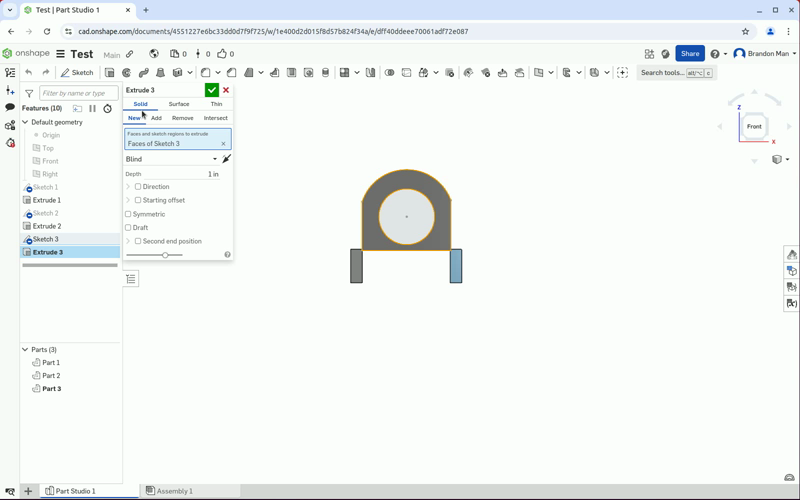
mouse_move(137, 120)
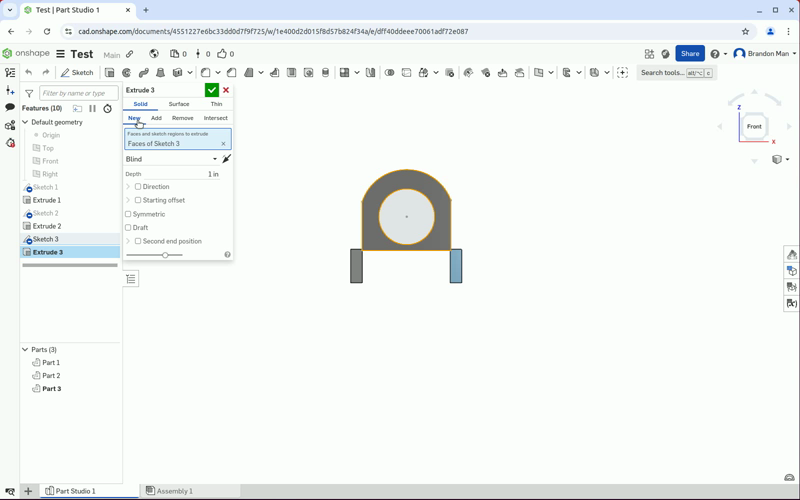
click(137, 120)
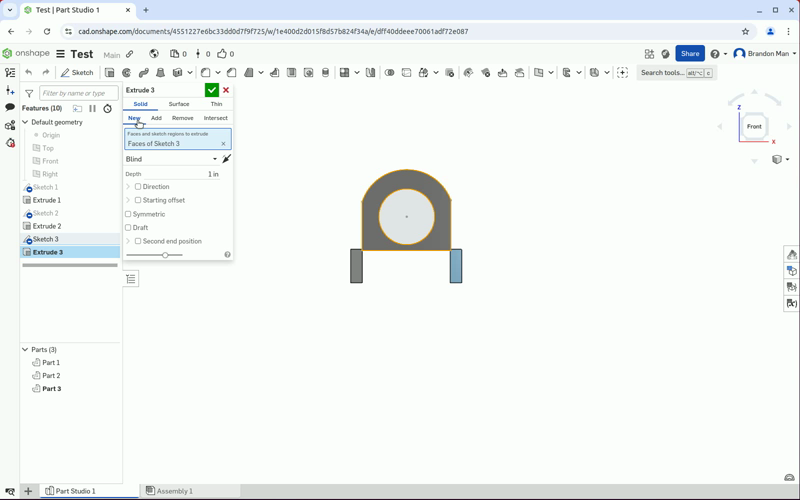
key(tab, 4)
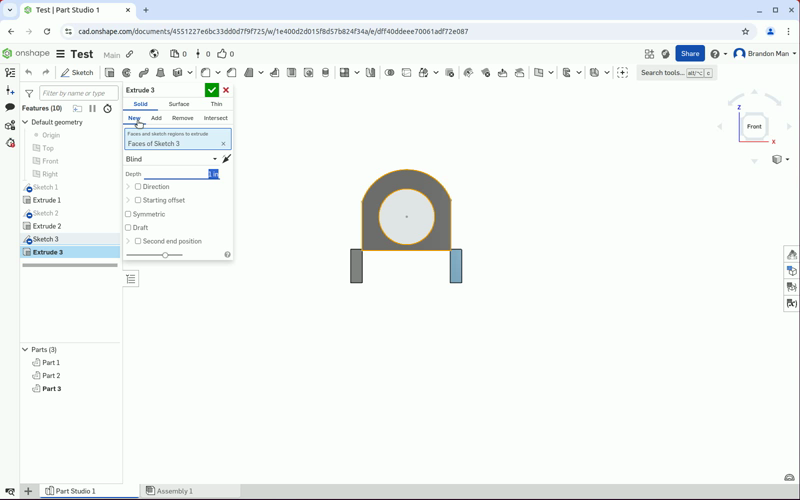
text(7.943)
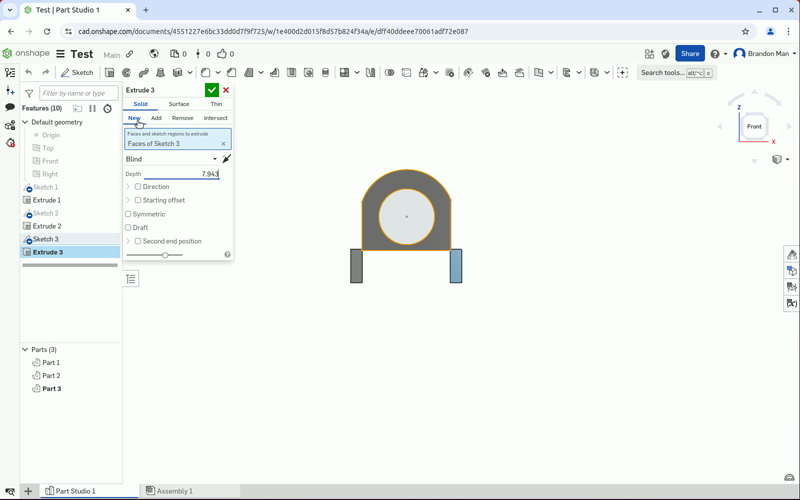
key(enter)
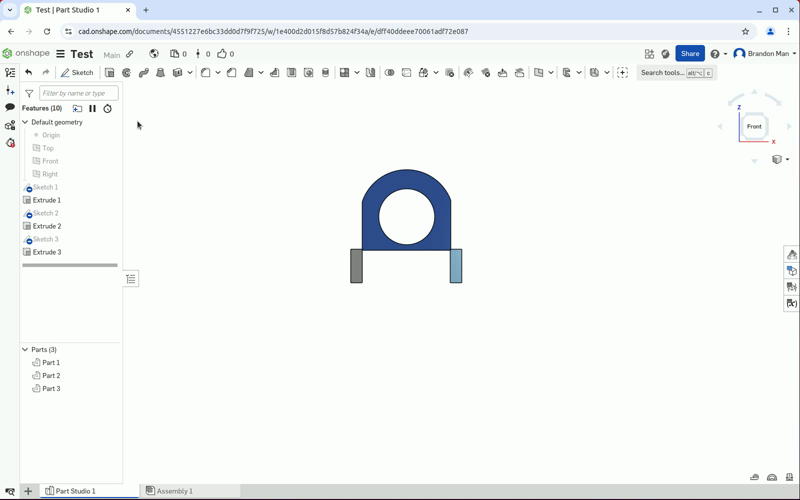
key(shift+h)
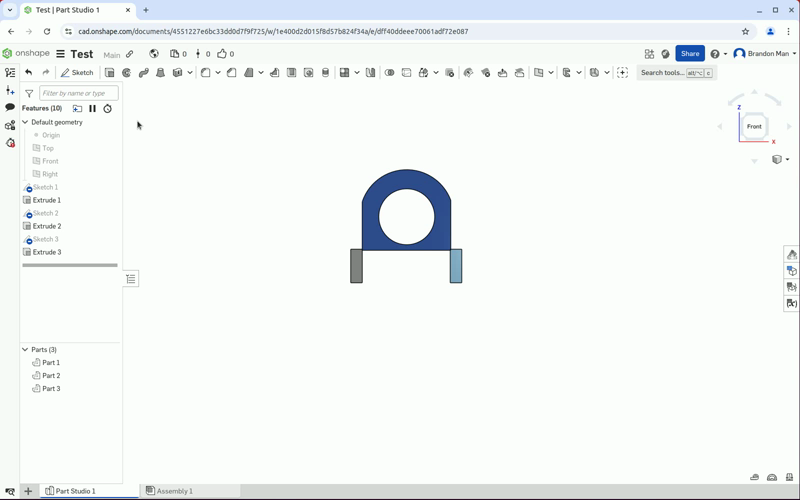
key(shift+h)
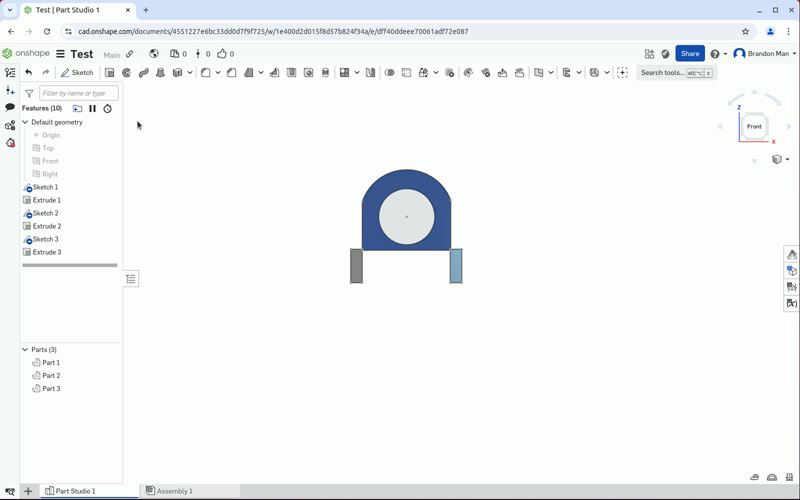
key(shift+7)
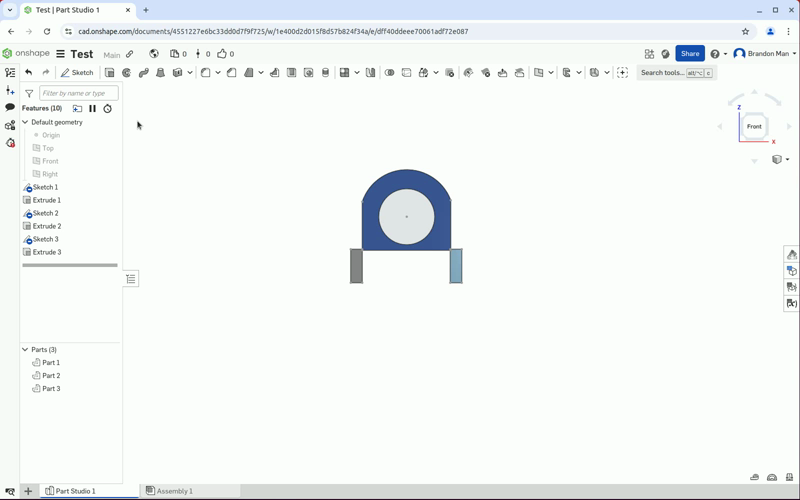
key(left, 2)
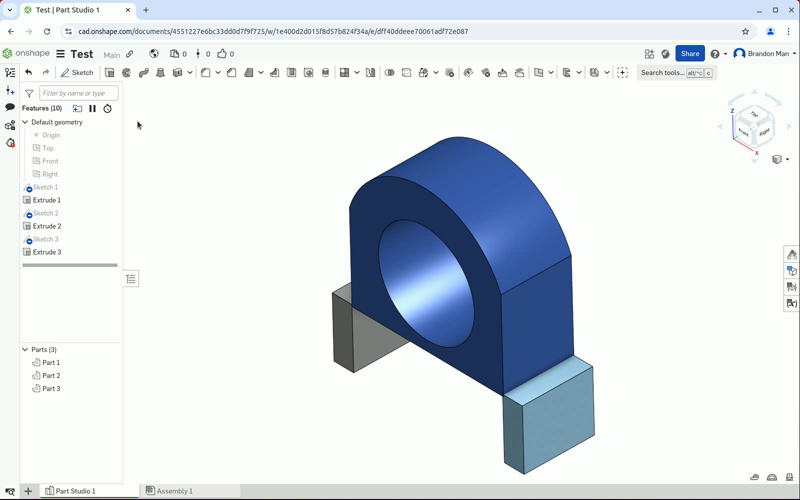
key(down, 2)
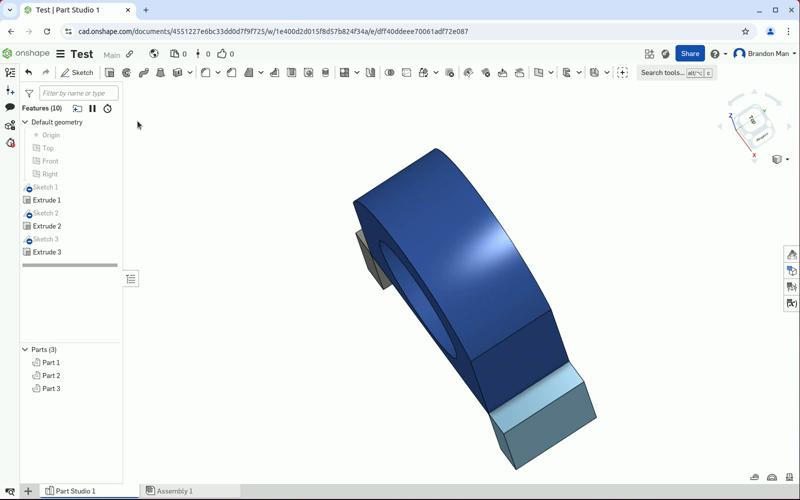
key(up, 2)
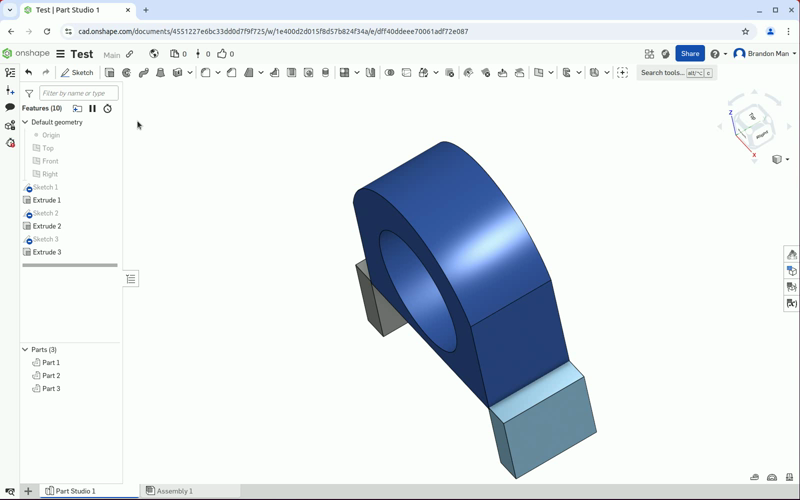
key(right, 2)
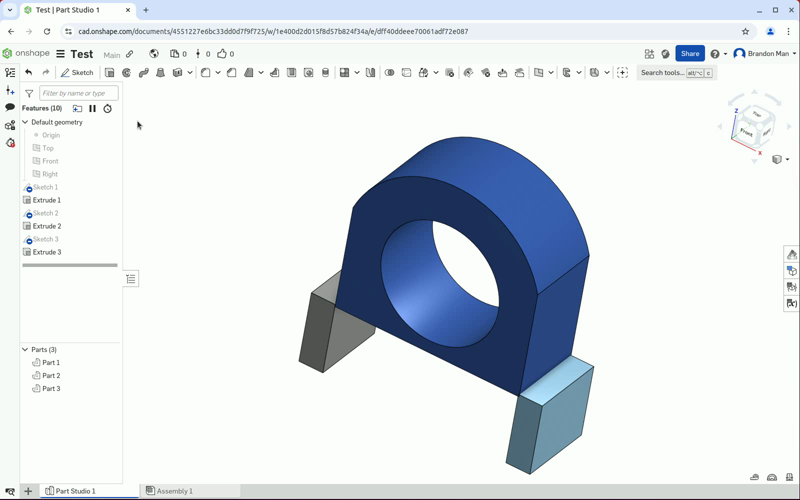
mouse_move(73, 189)
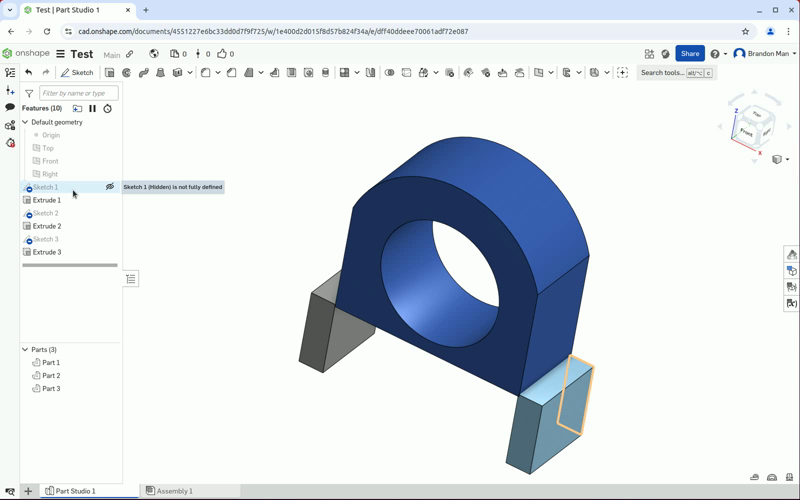
click(73, 189)